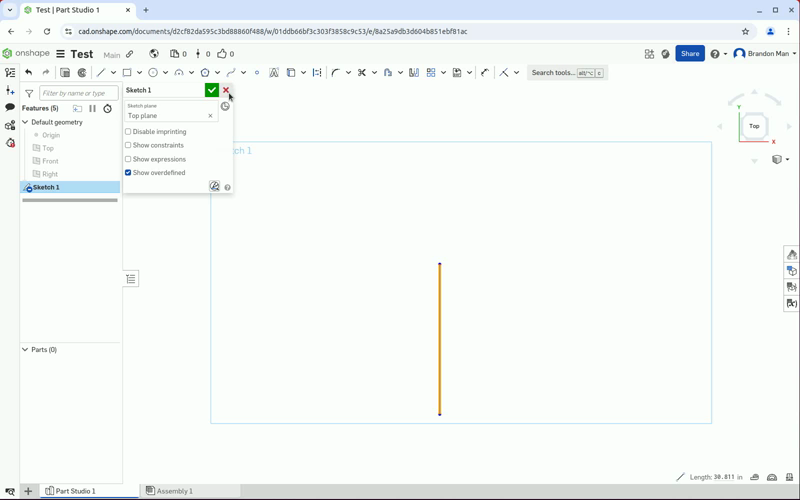
key(shift+h)
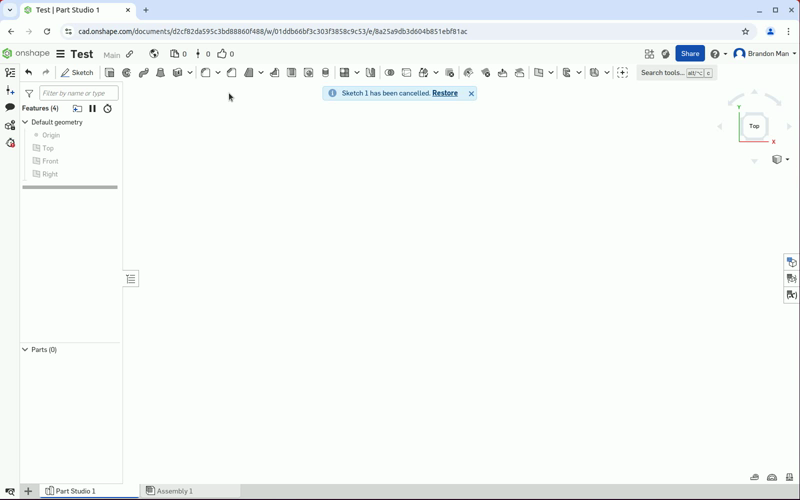
mouse_move(73, 352)
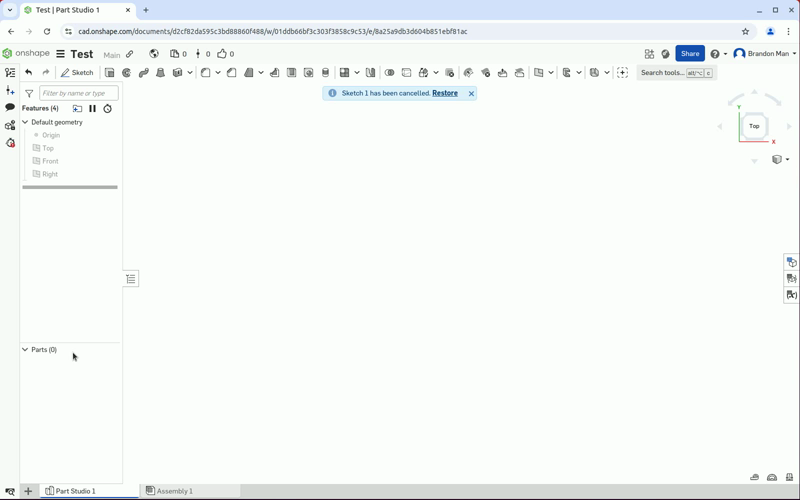
key(y)
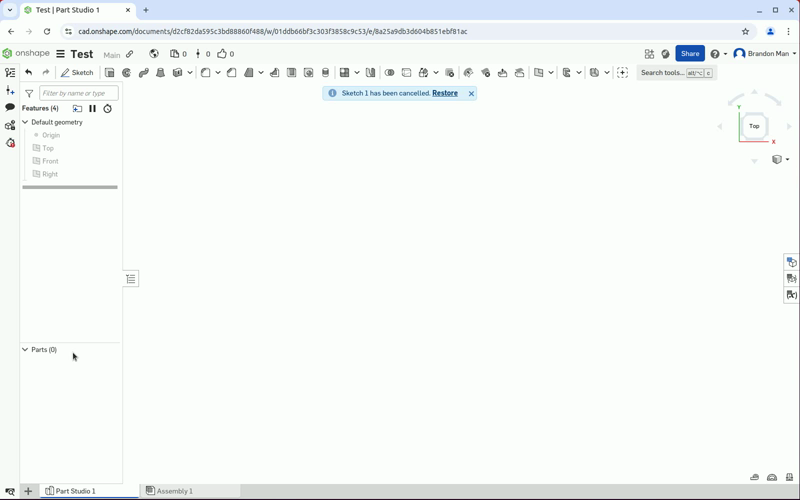
key(shift+p)
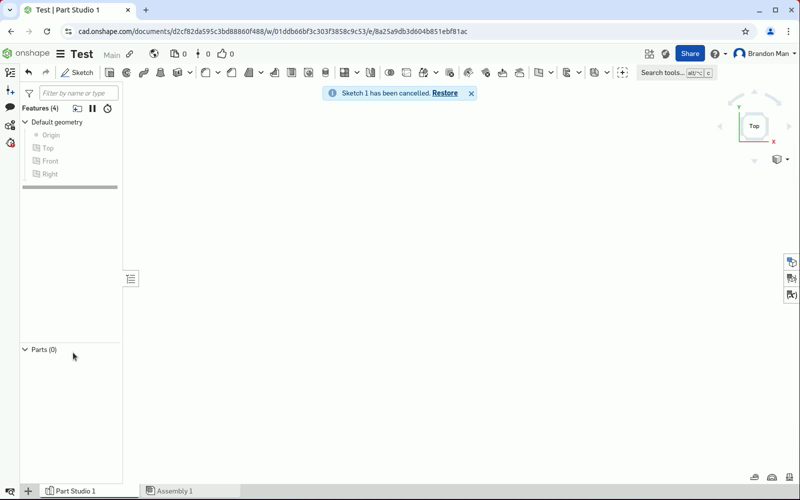
key(space)
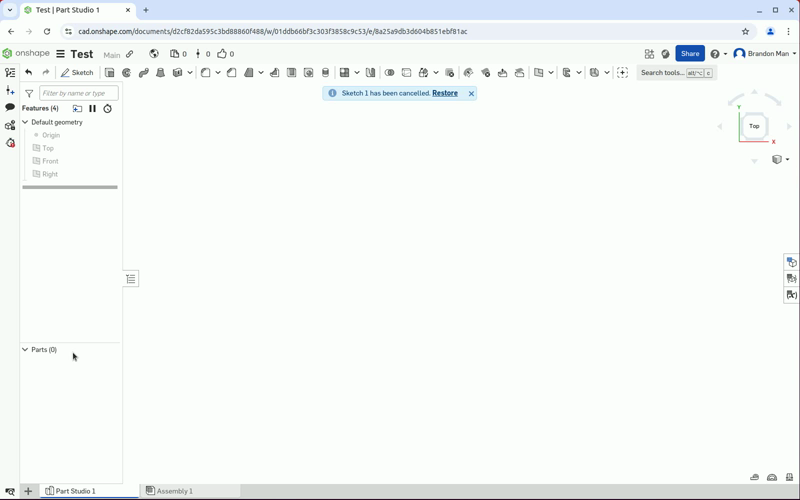
key_down(shift)
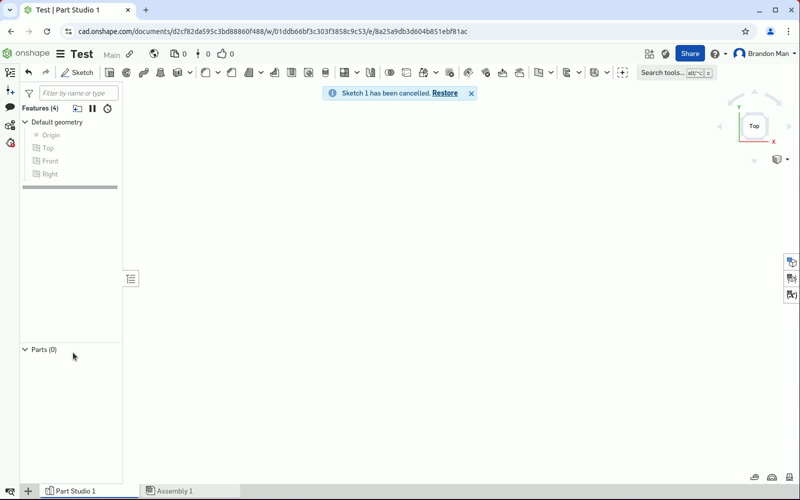
key(up)
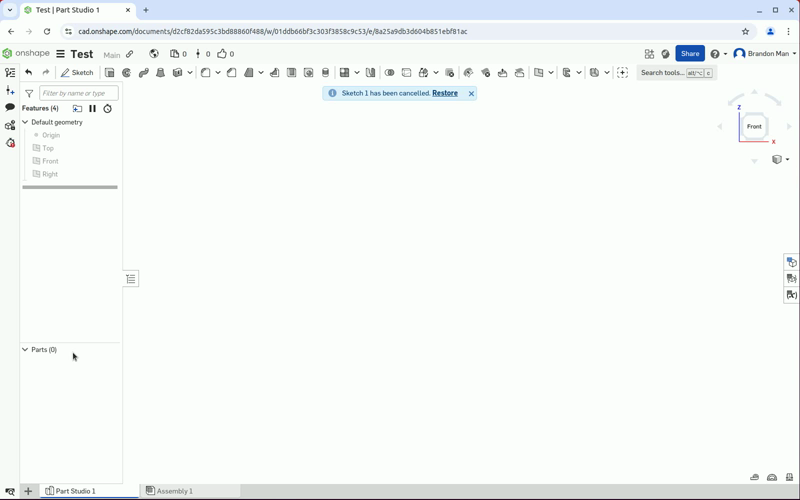
key_up(shift)
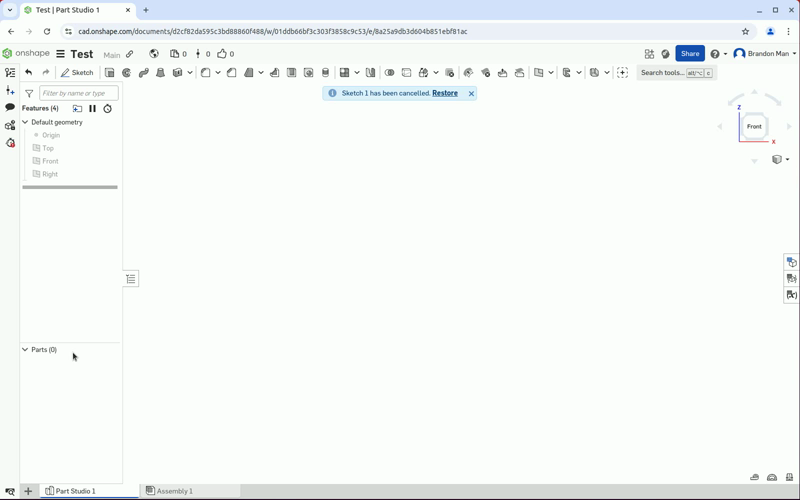
key(space)
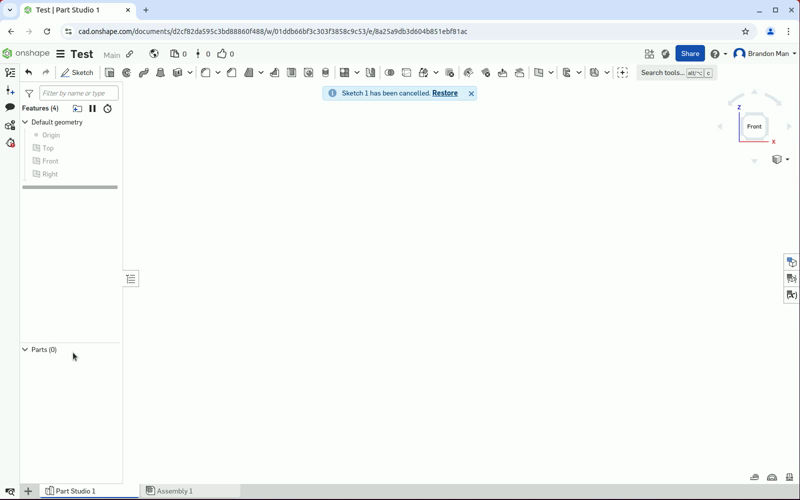
key_down(shift)
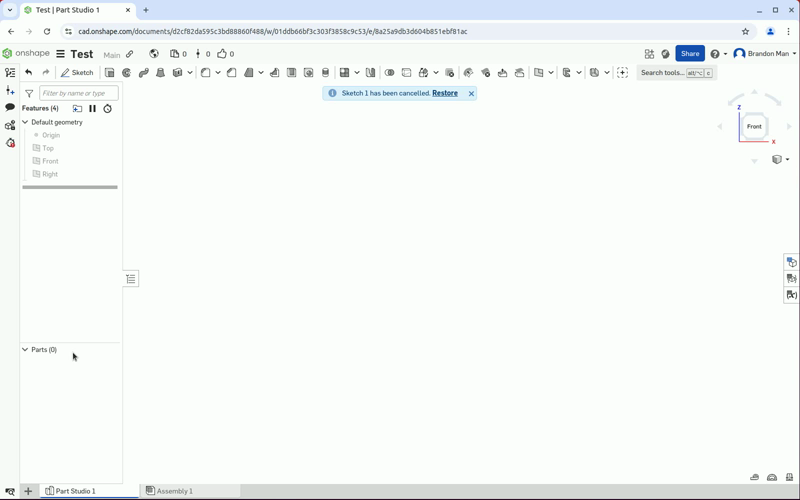
key(left)
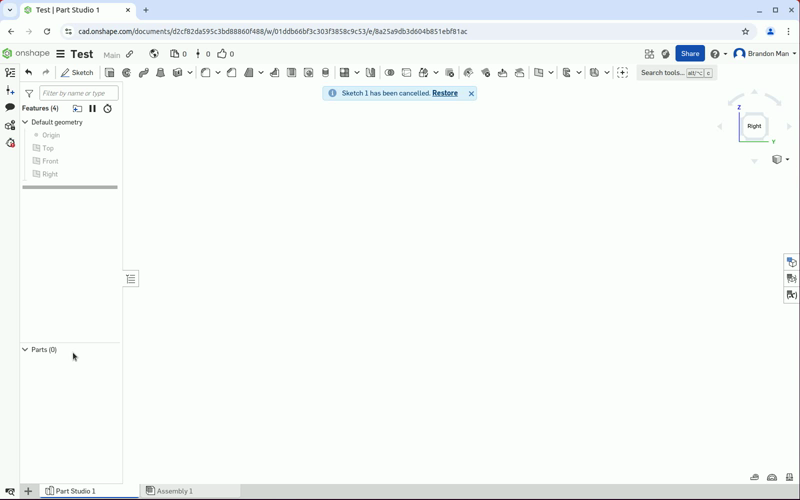
key_up(shift)
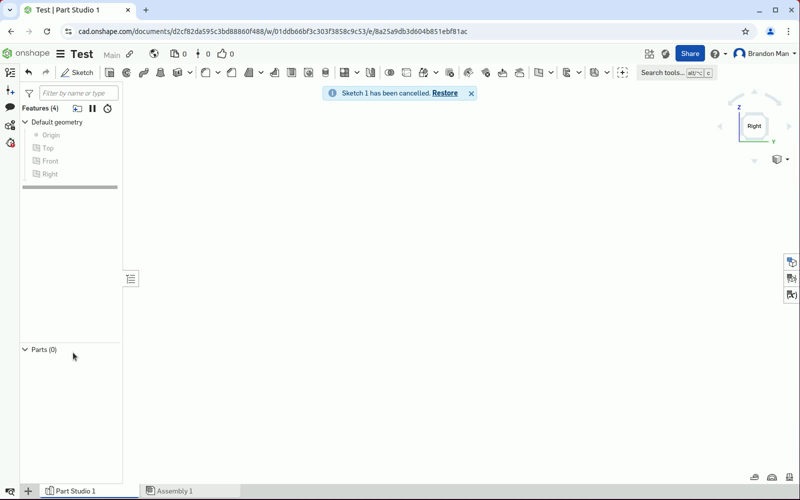
mouse_move(73, 352)
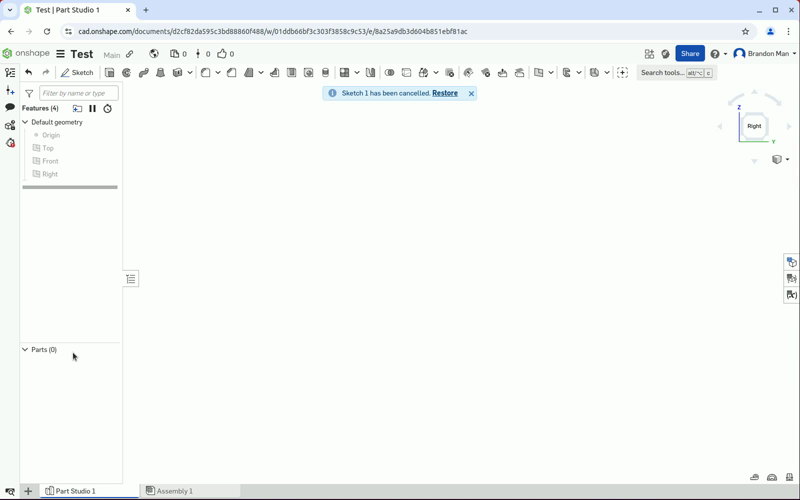
key(shift+y)
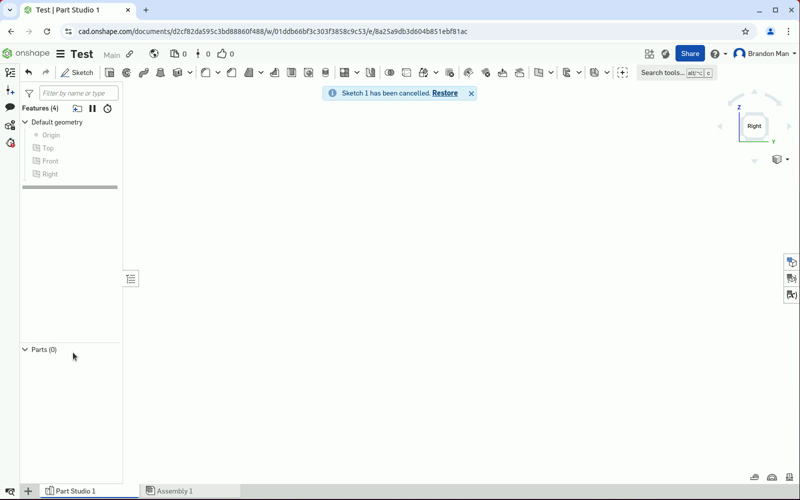
key(shift+s)
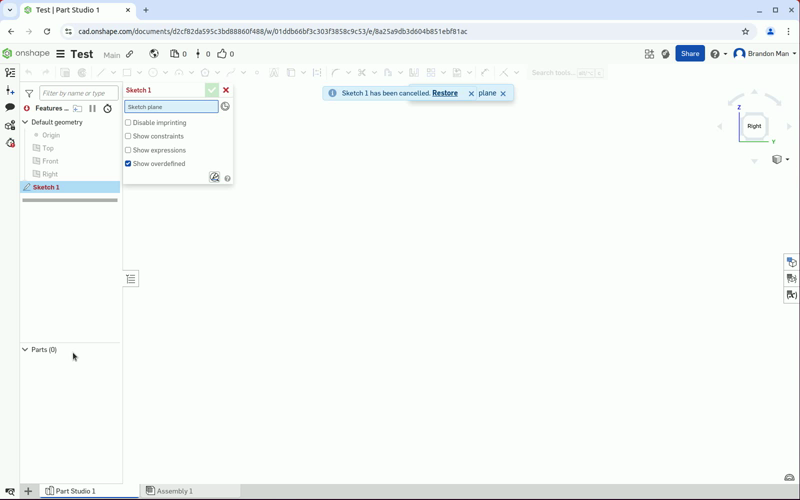
mouse_move(73, 176)
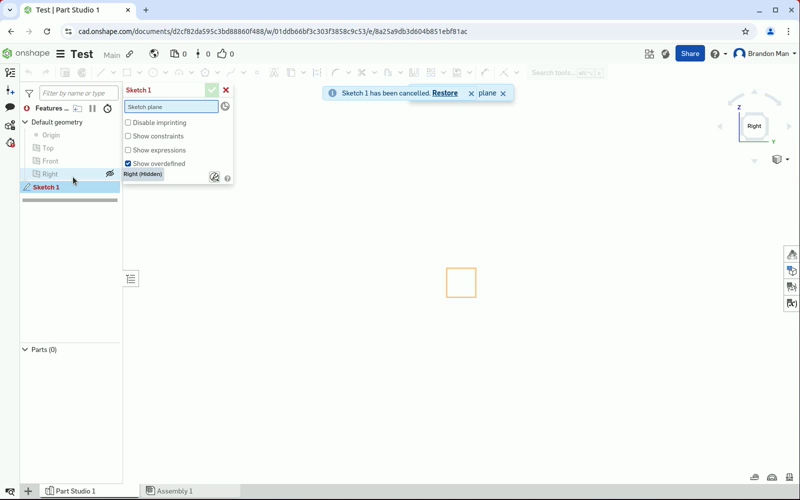
click(73, 176)
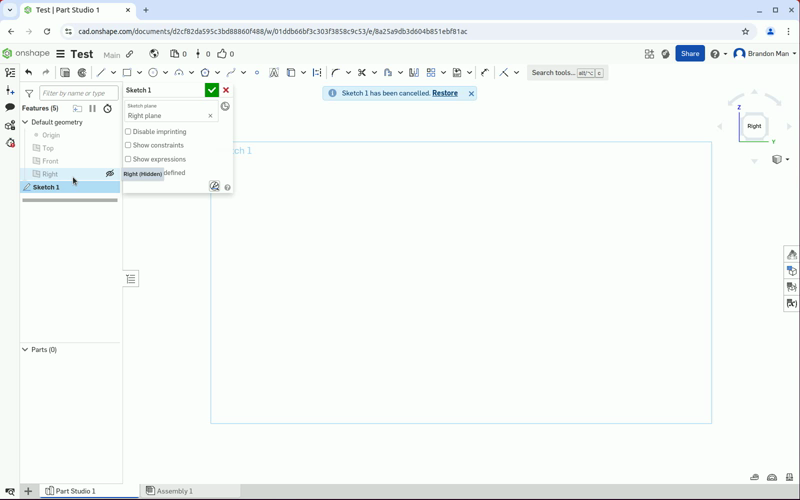
mouse_move(73, 352)
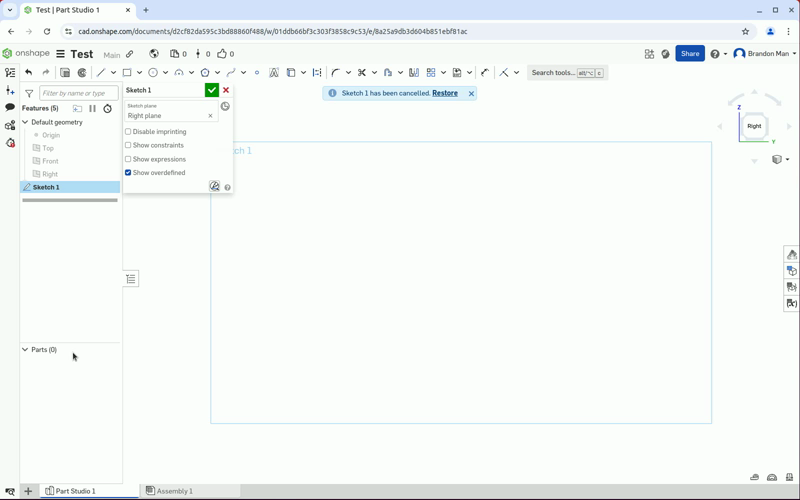
key(y)
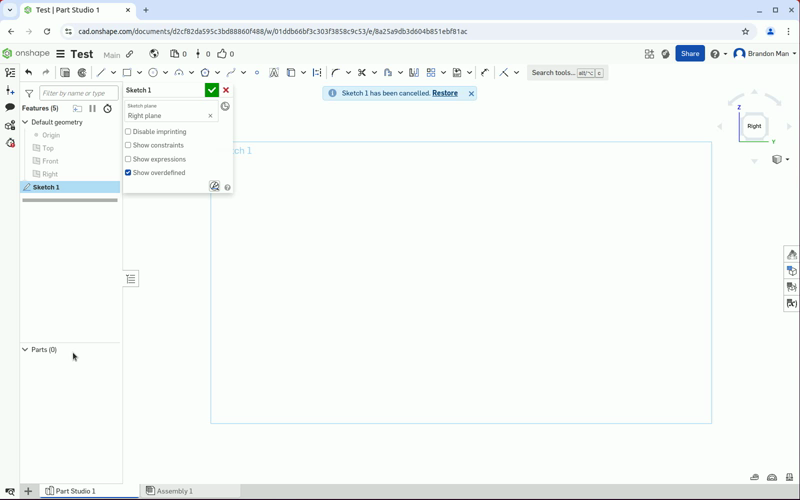
key(l)
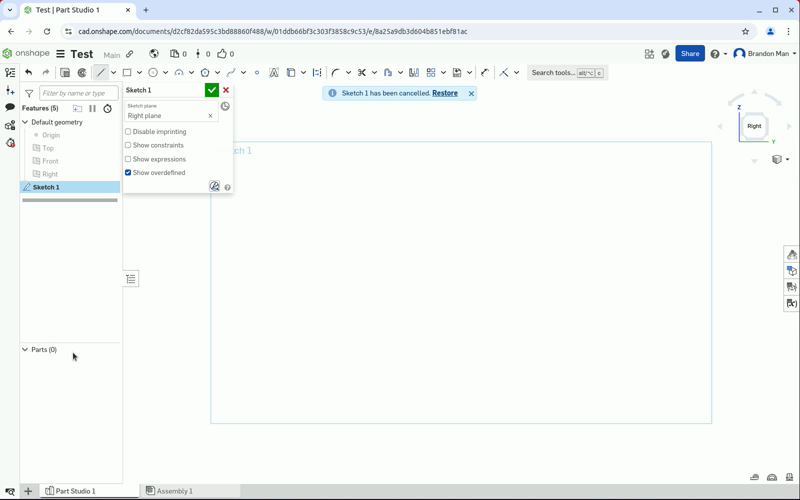
key_down(shift)
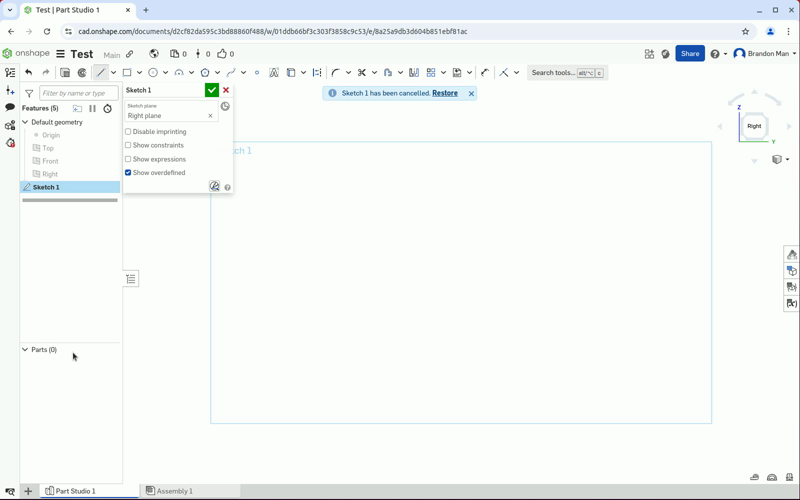
mouse_move(460, 395)
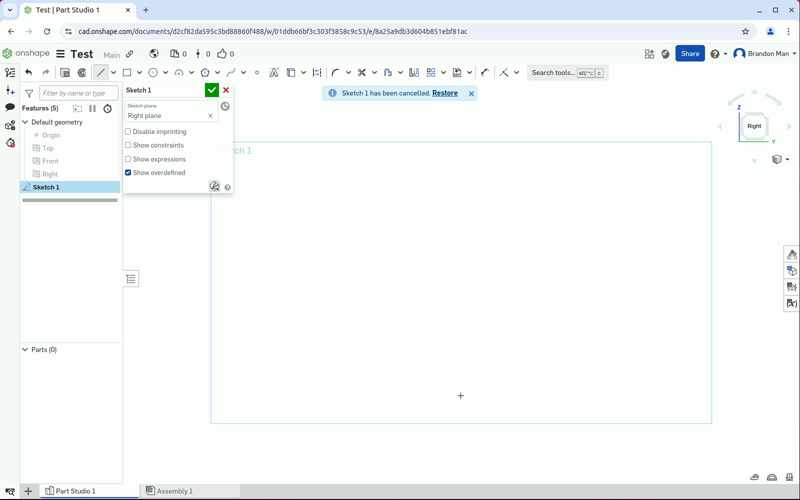
click(460, 395)
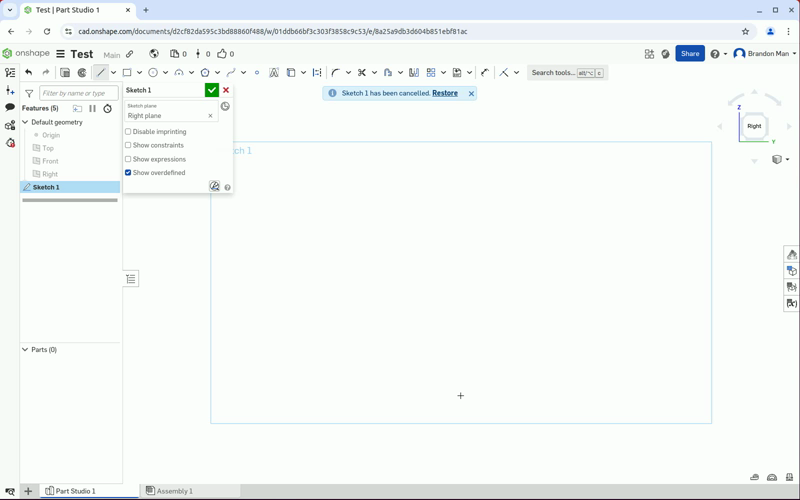
key_up(shift)
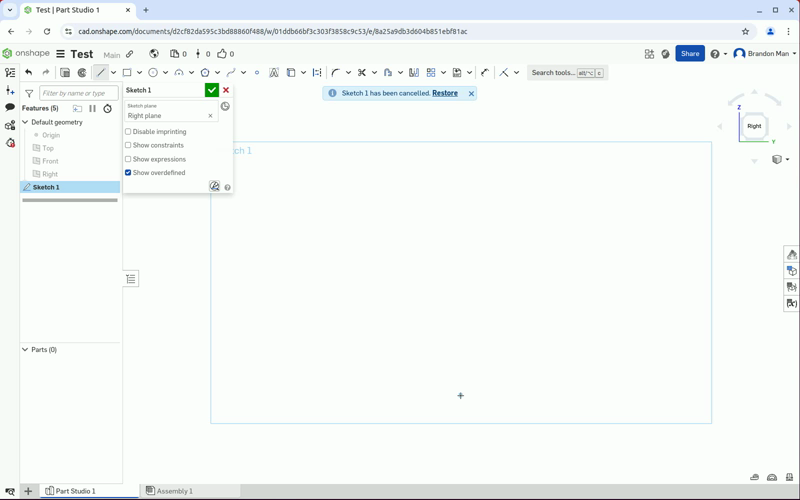
key_down(shift)
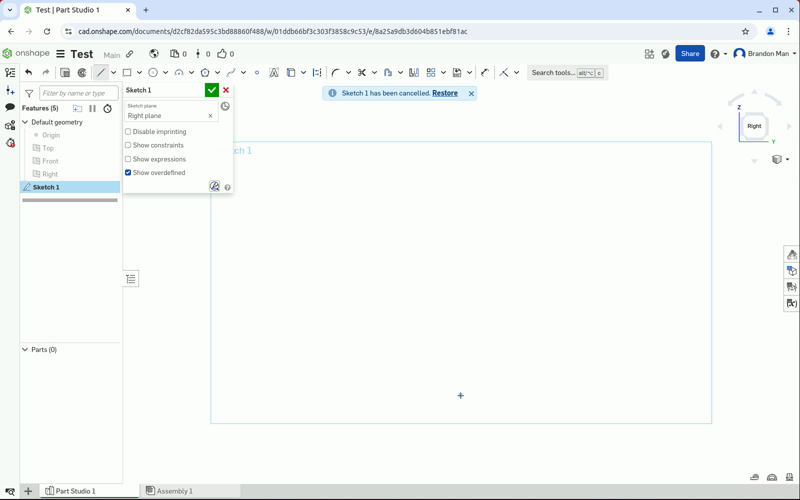
mouse_move(504, 312)
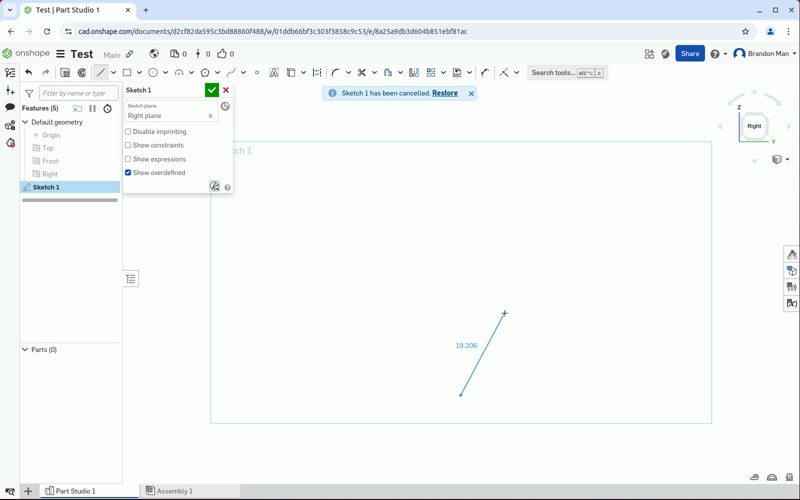
click(504, 312)
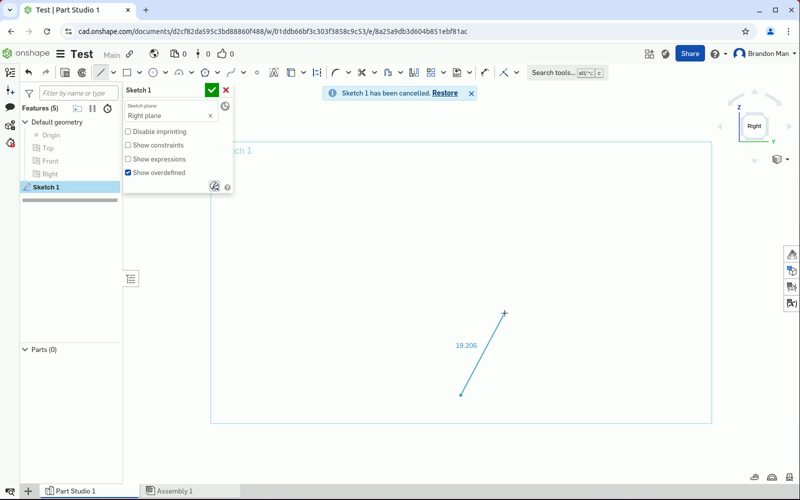
key_up(shift)
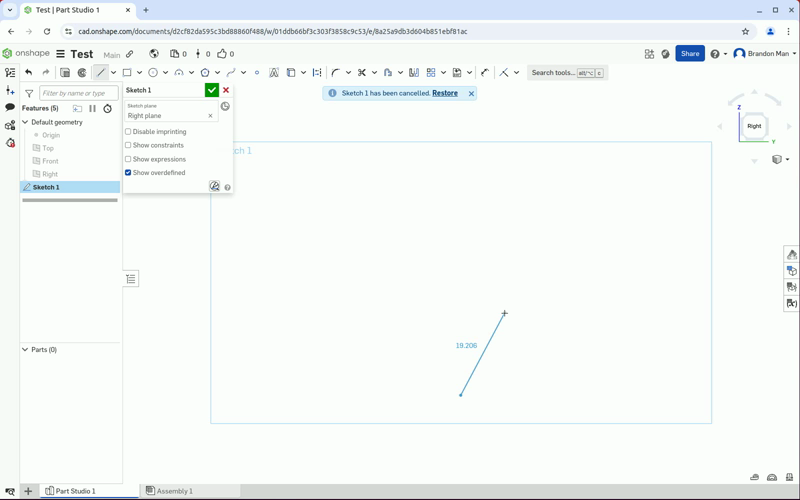
key(esc)
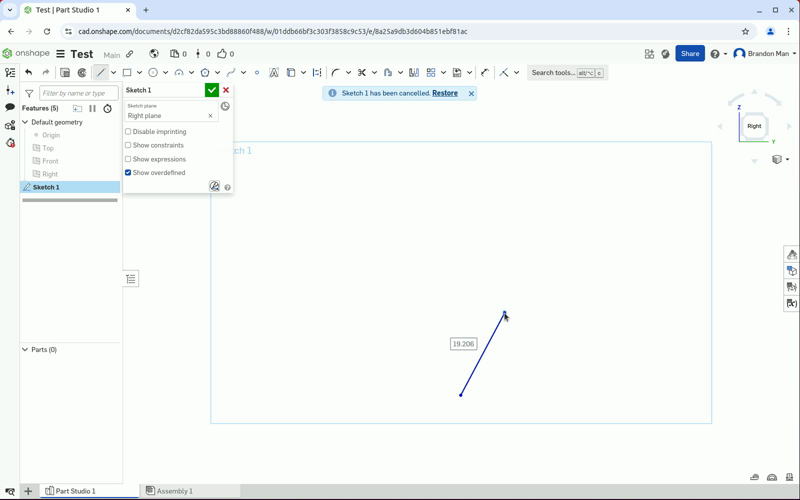
key(a)
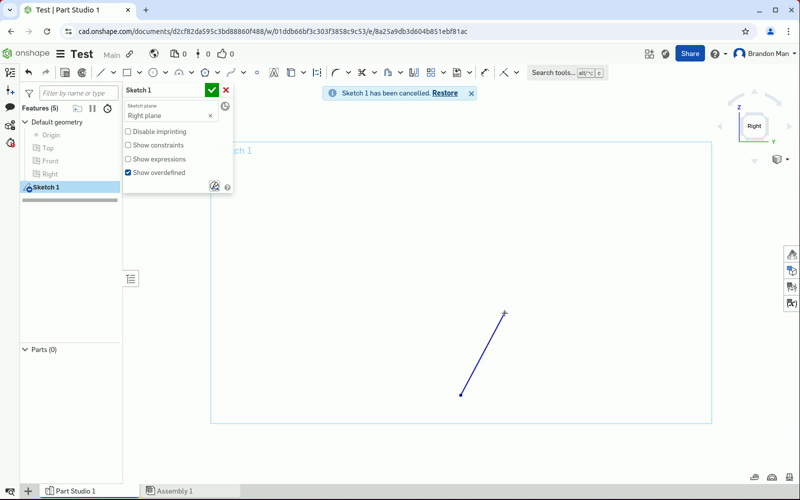
mouse_move(504, 312)
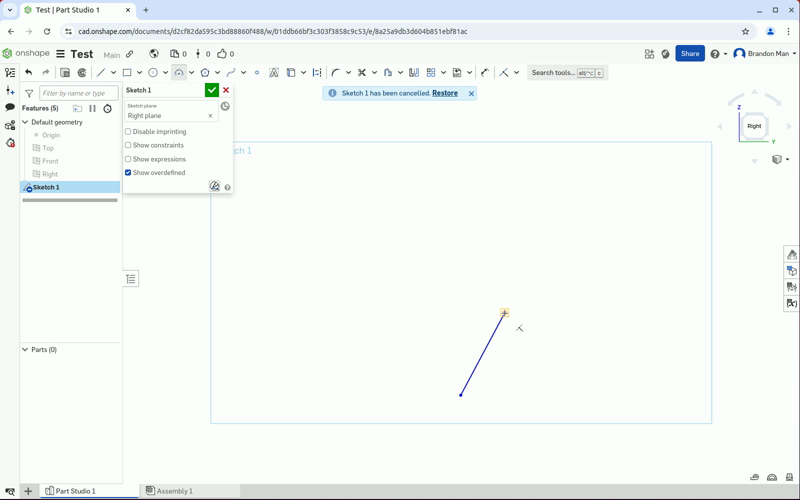
click(504, 312)
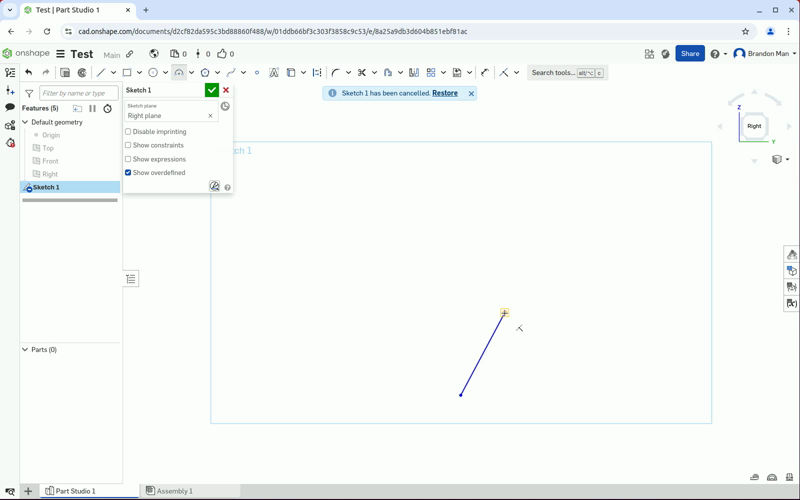
key_down(shift)
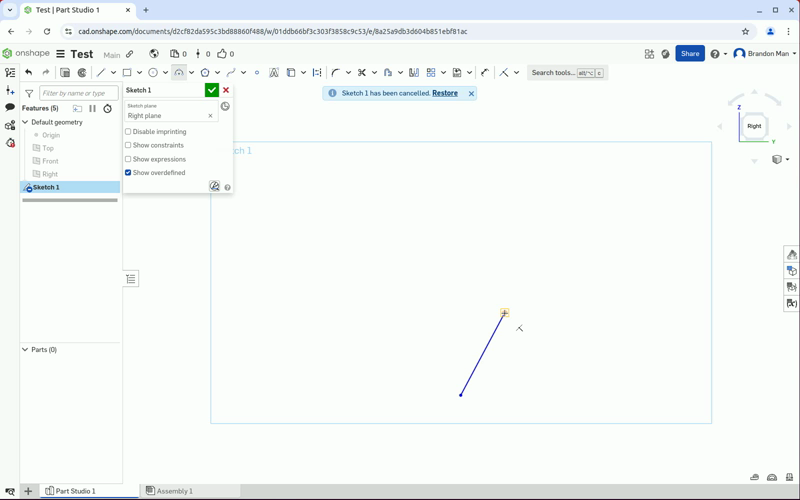
mouse_move(490, 282)
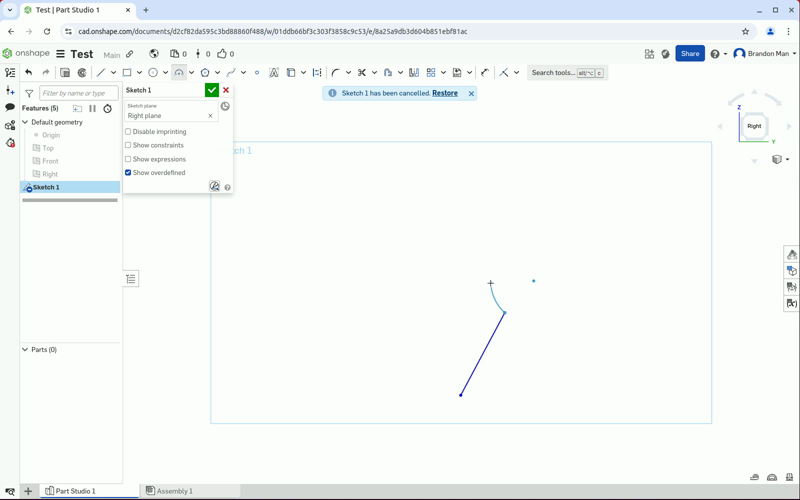
click(490, 282)
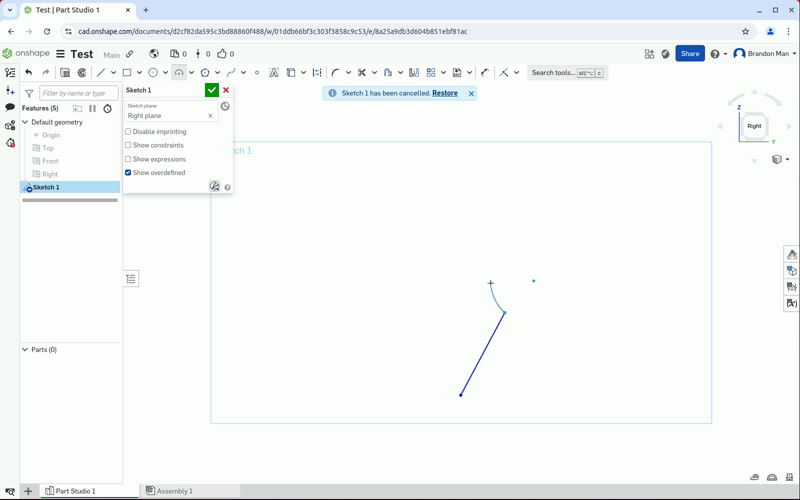
mouse_move(488, 302)
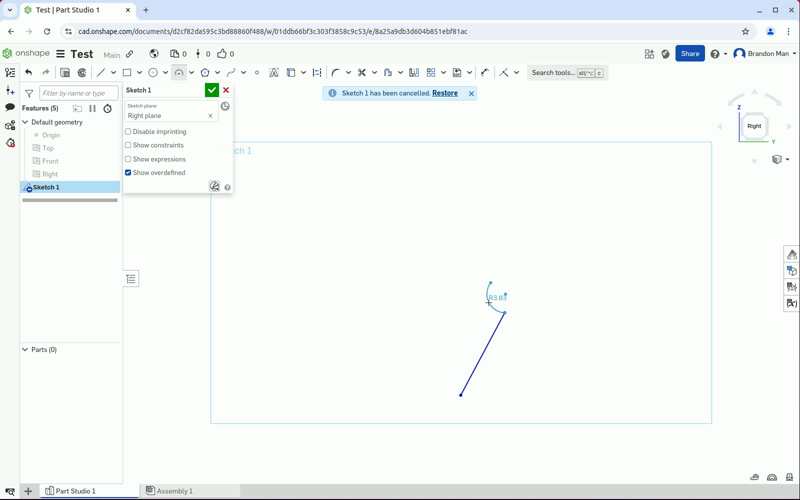
click(488, 302)
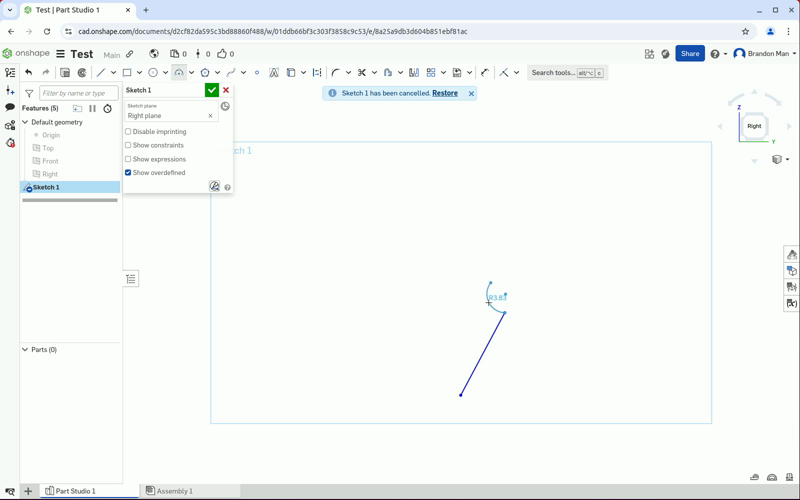
key_up(shift)
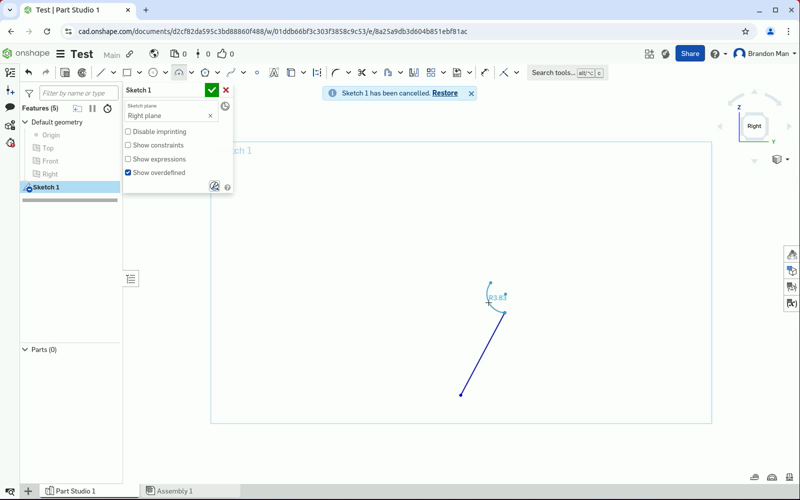
key(esc)
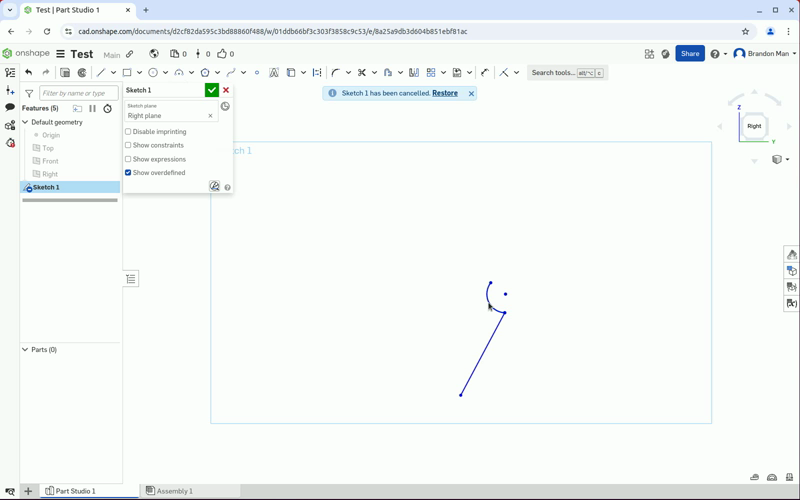
key(l)
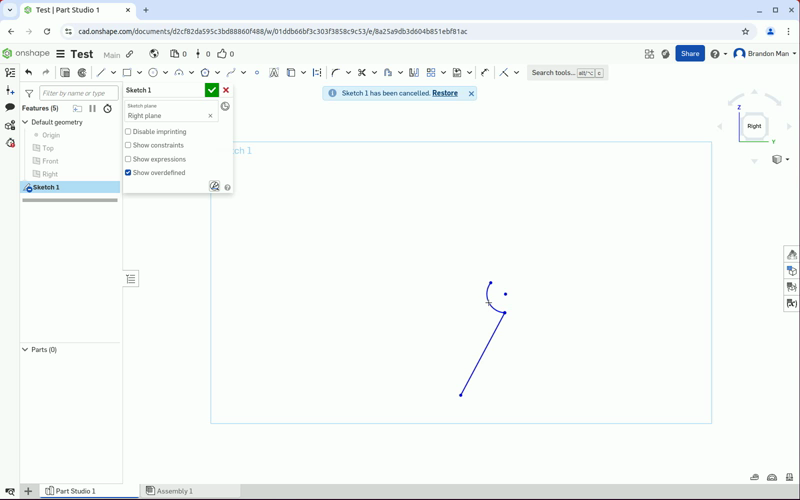
mouse_move(490, 282)
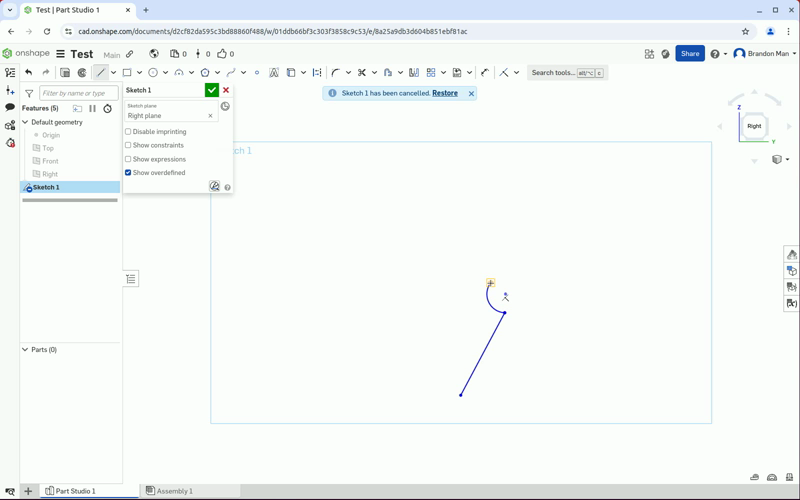
click(490, 282)
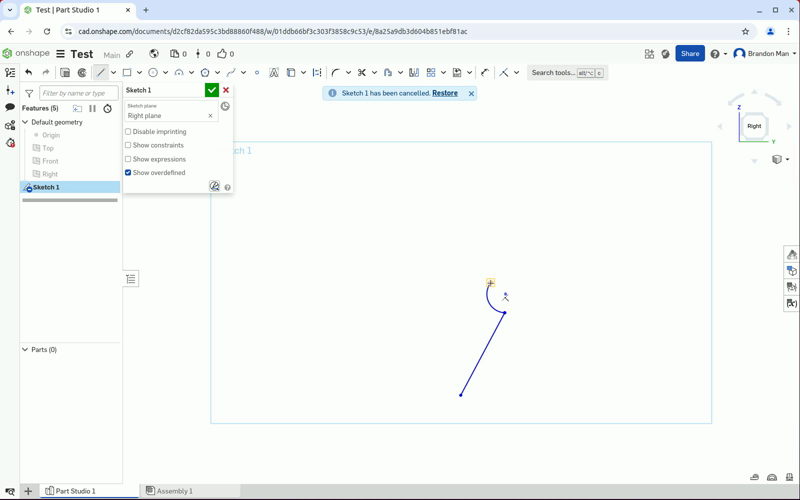
key_down(shift)
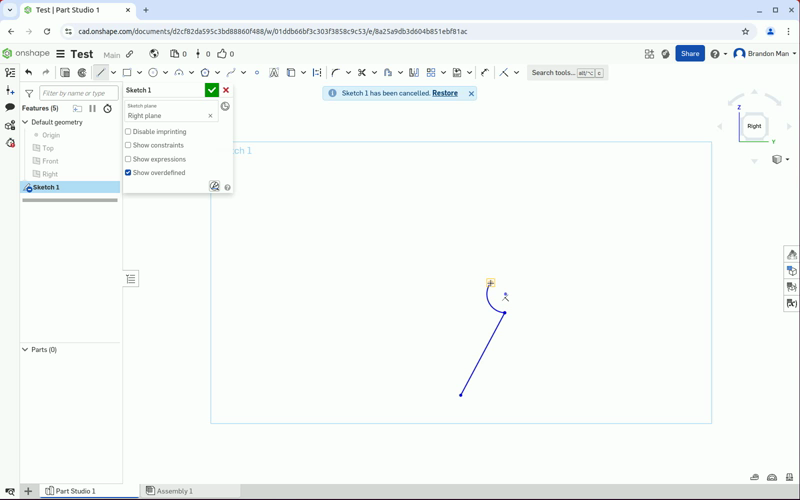
mouse_move(520, 282)
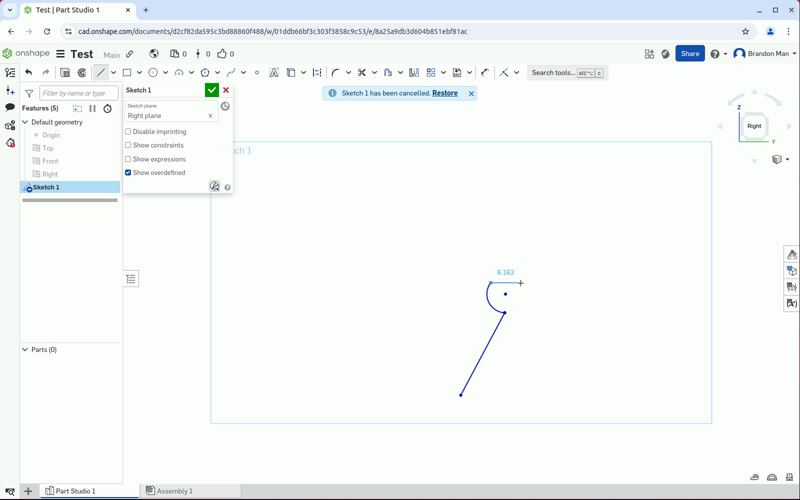
mouse_move(460, 282)
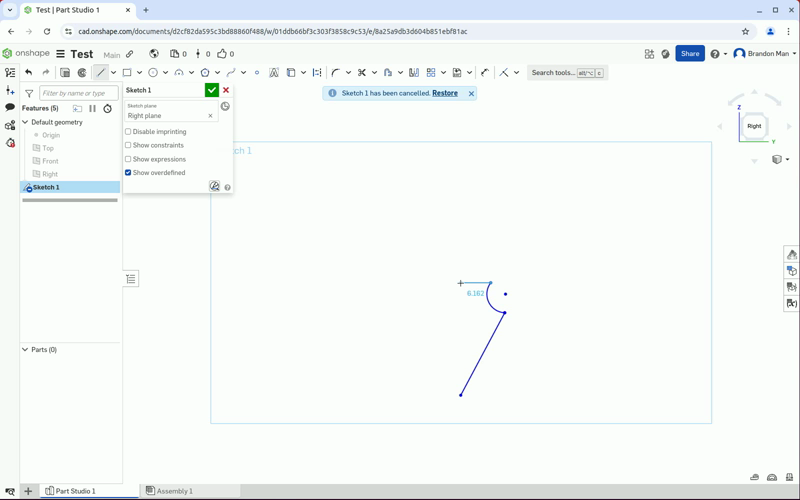
click(460, 282)
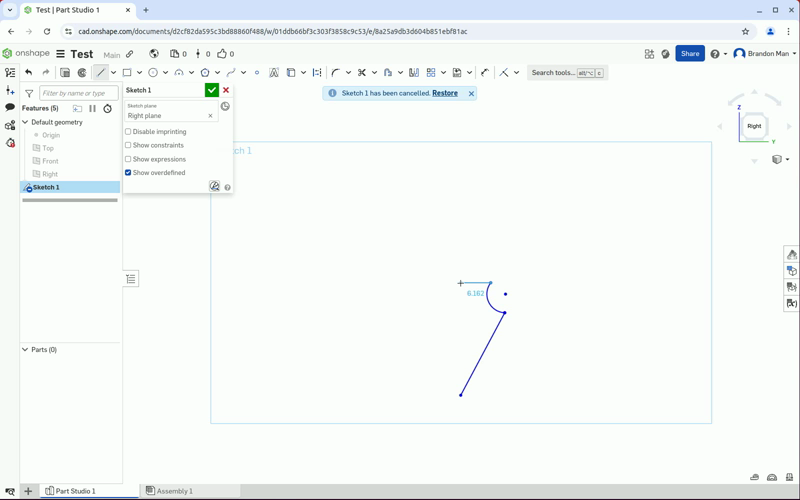
key_up(shift)
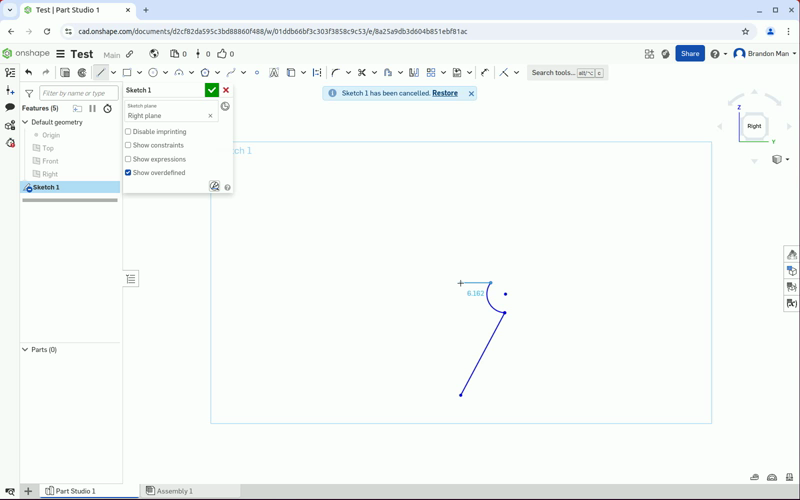
key_down(shift)
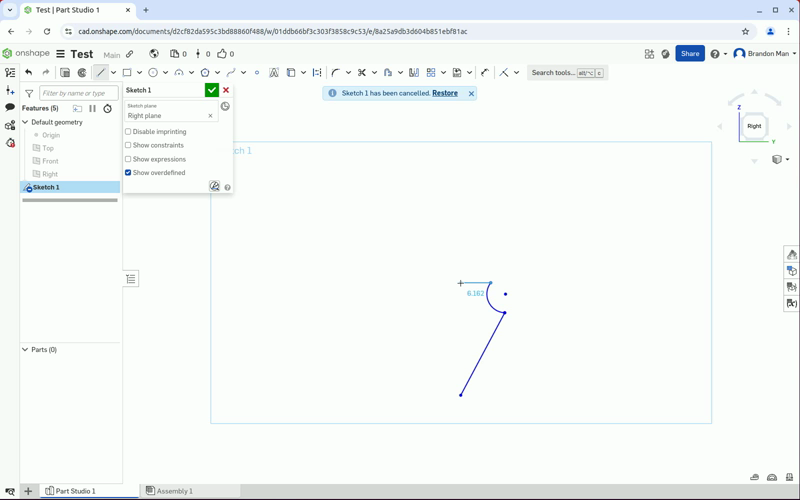
mouse_move(460, 395)
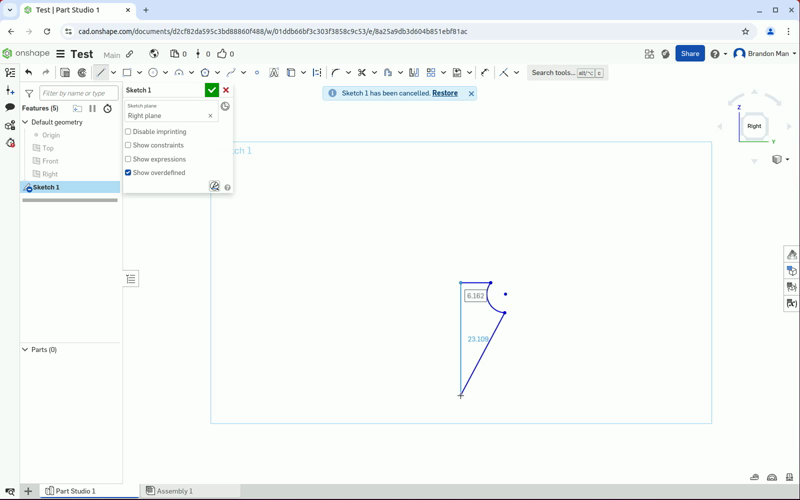
key_up(shift)
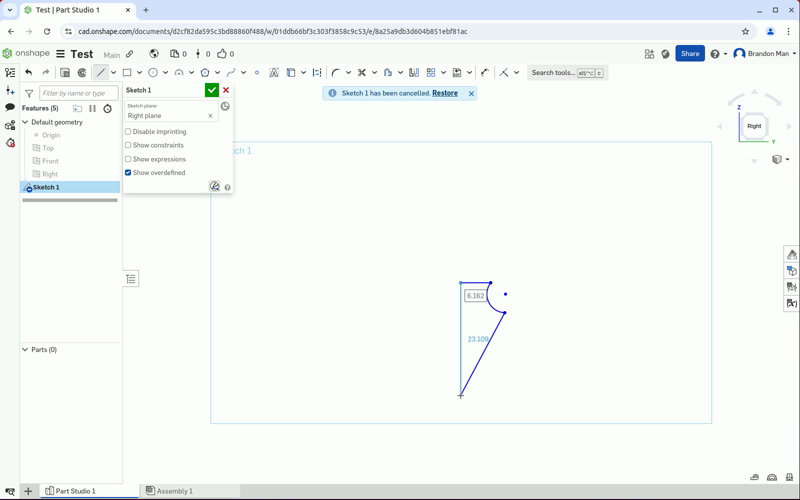
click(460, 395)
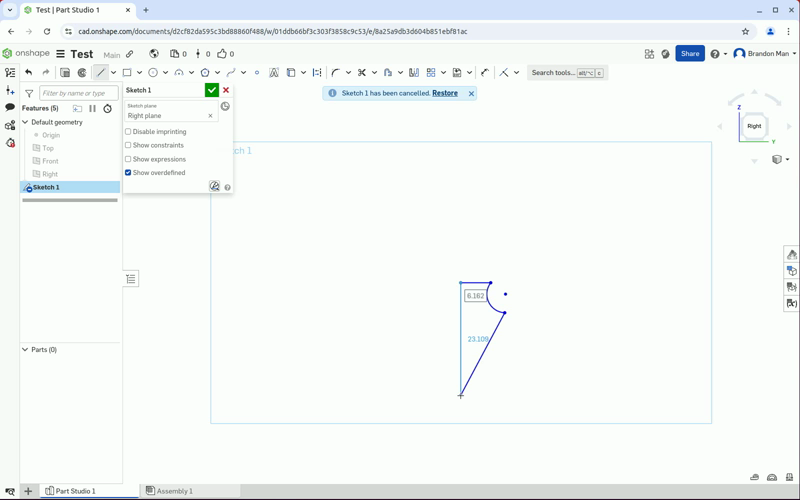
key(esc)
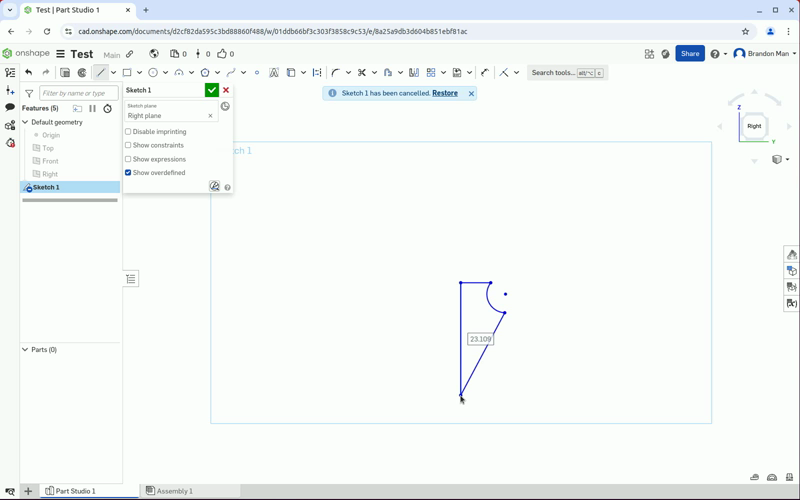
mouse_move(486, 307)
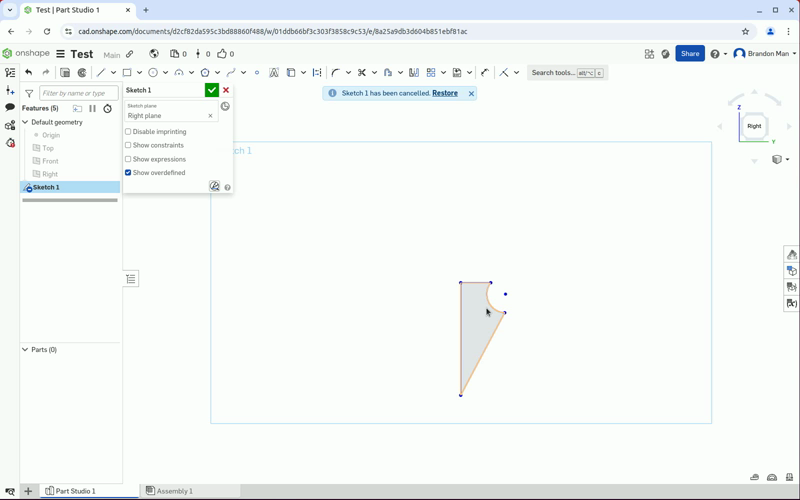
click(486, 307)
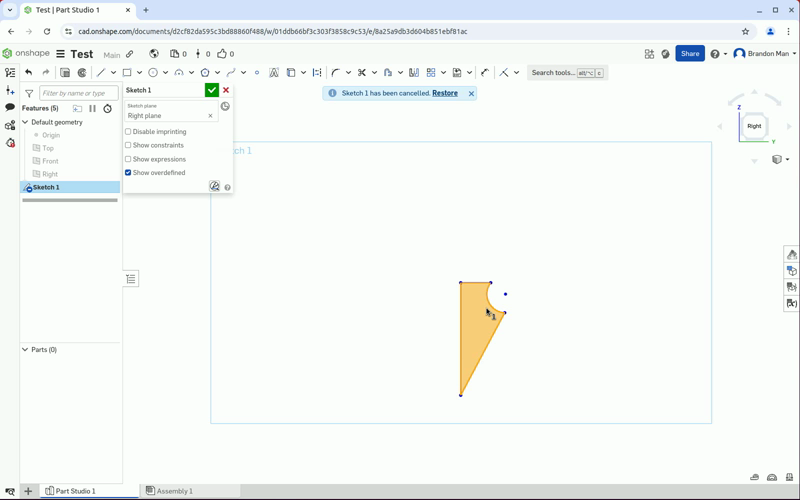
mouse_move(73, 352)
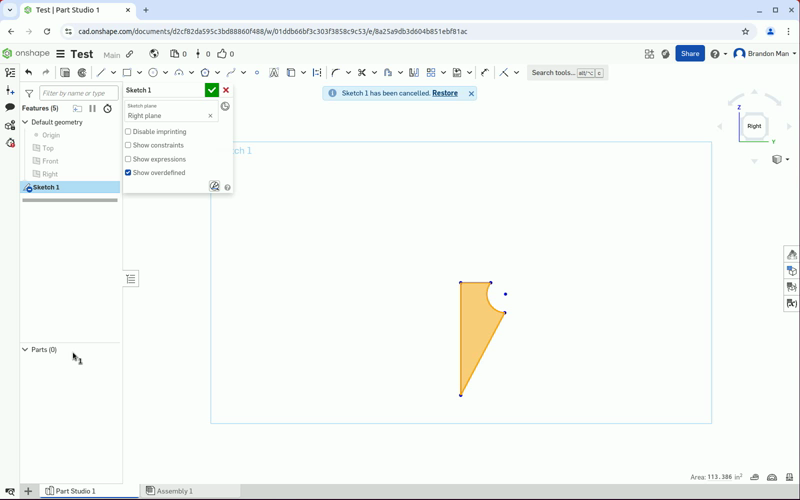
key(shift+y)
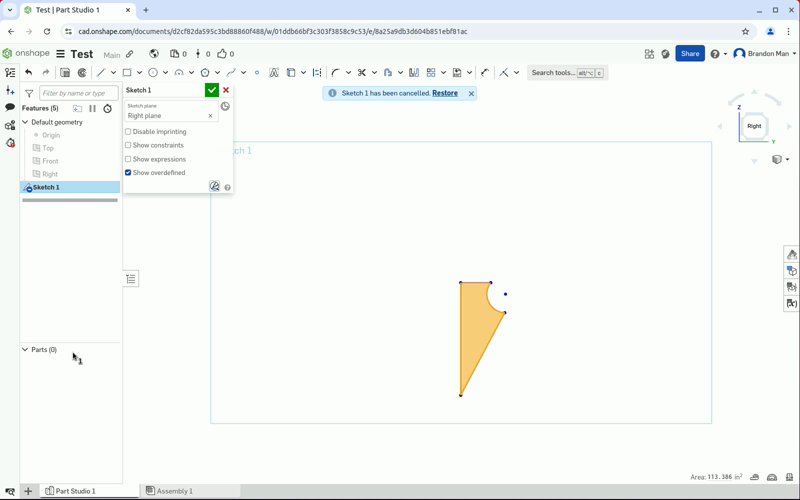
key(shift+e)
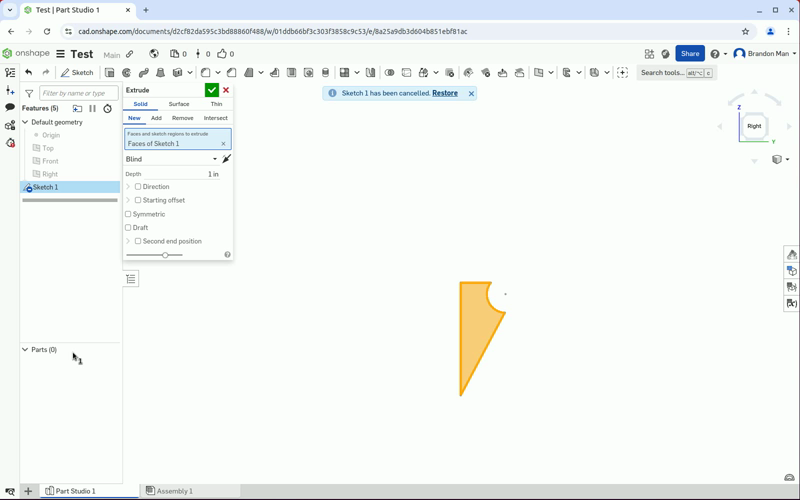
mouse_move(143, 106)
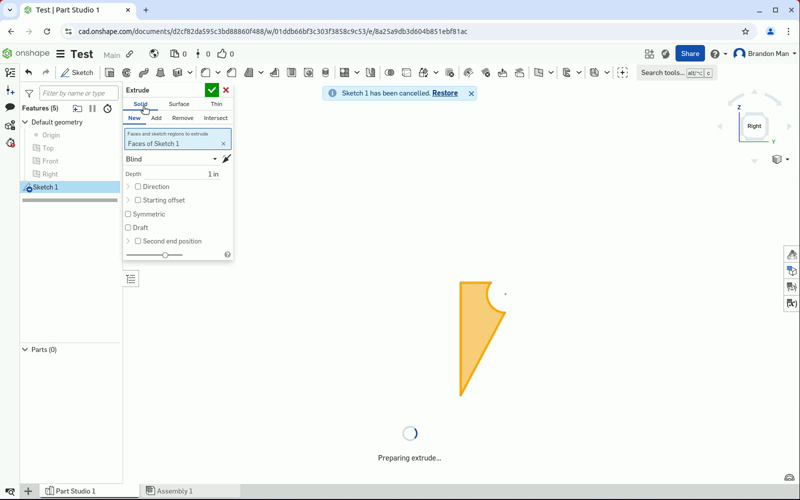
click(143, 106)
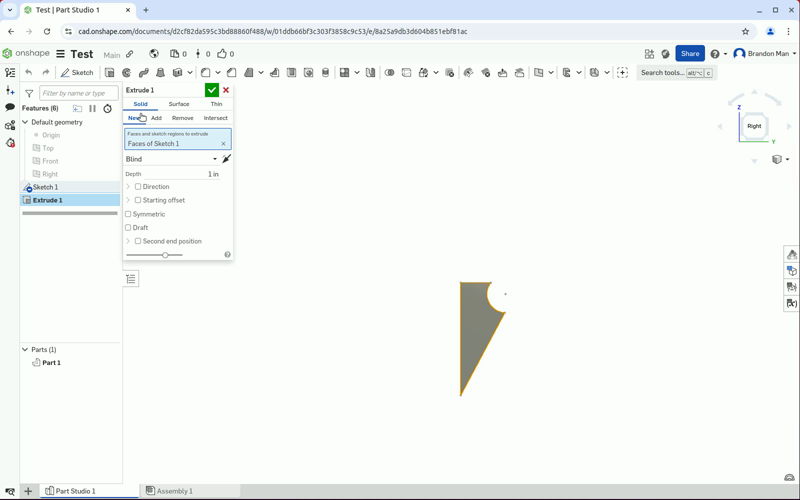
mouse_move(137, 120)
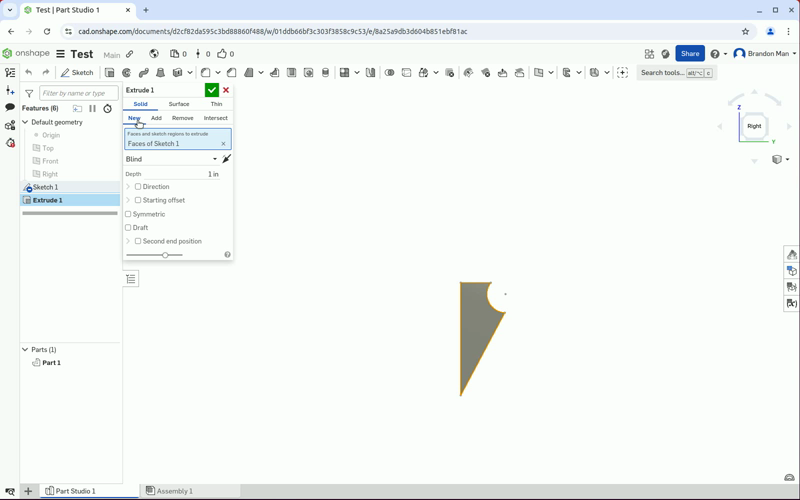
click(137, 120)
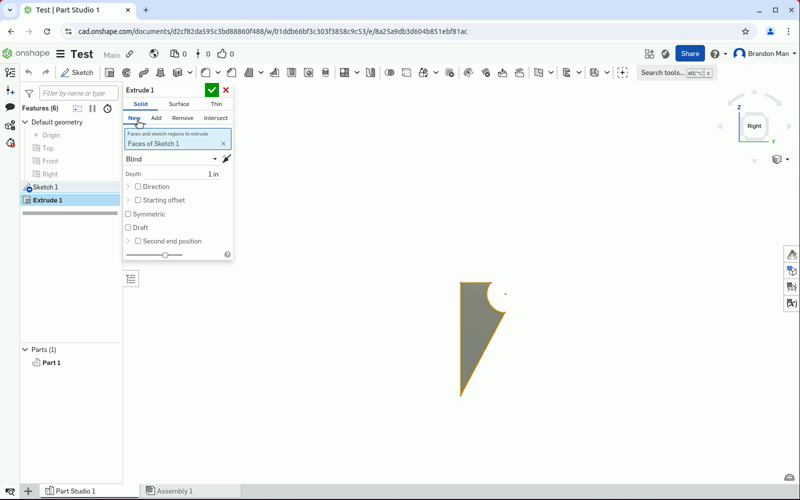
key(tab, 4)
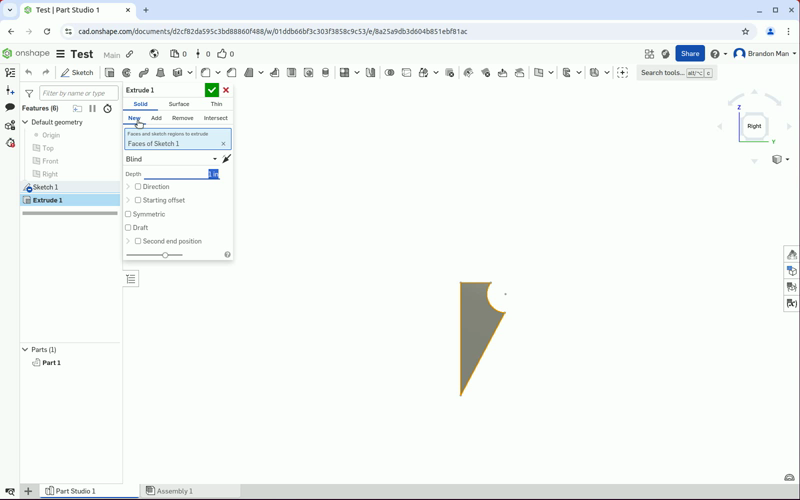
text(-12.036)
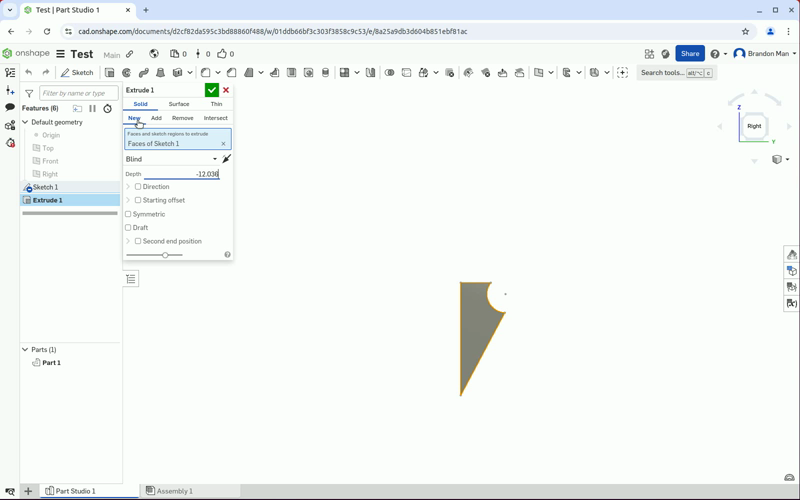
key(enter)
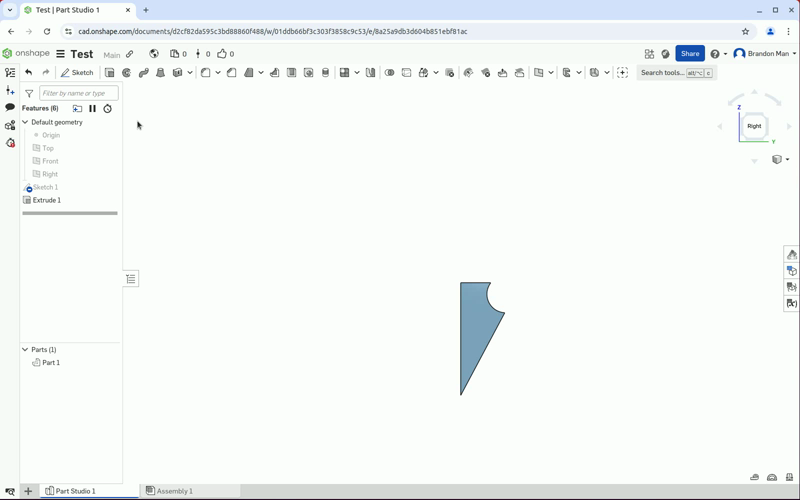
key(shift+h)
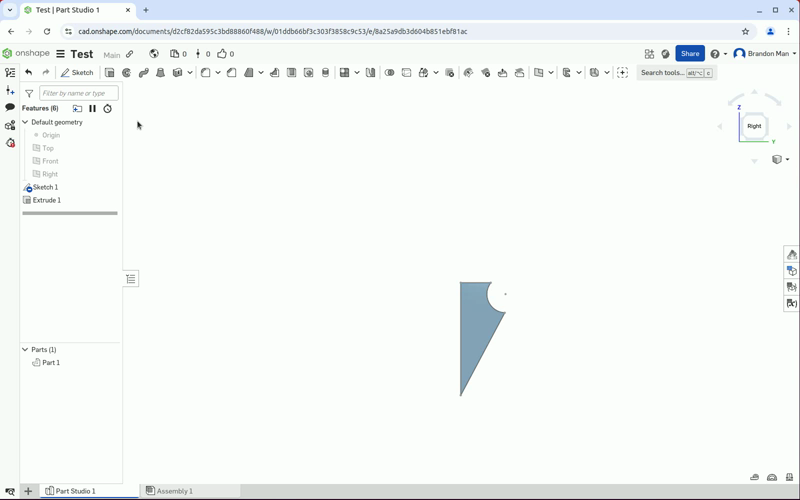
key(shift+h)
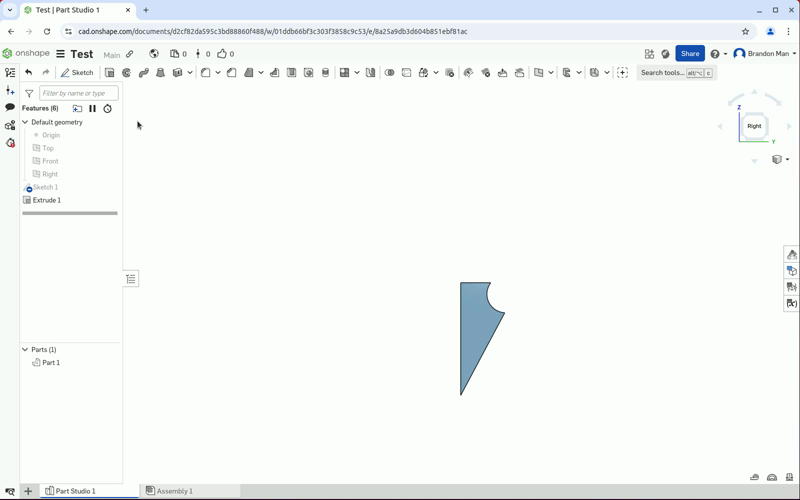
mouse_move(73, 189)
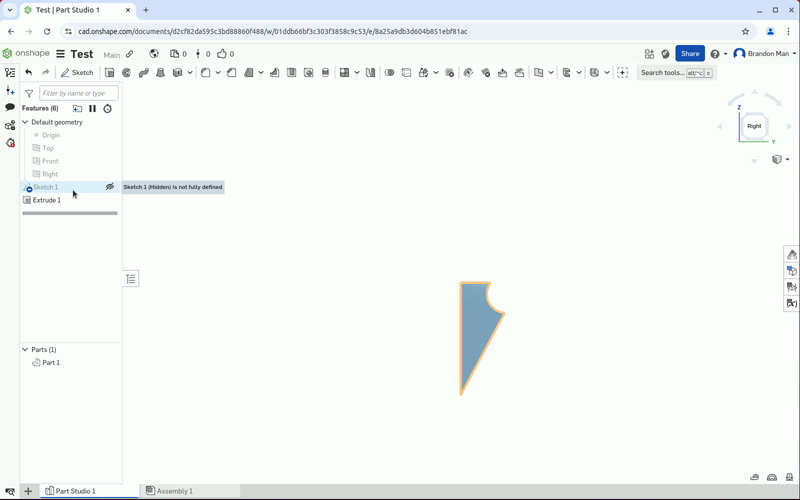
click(73, 189)
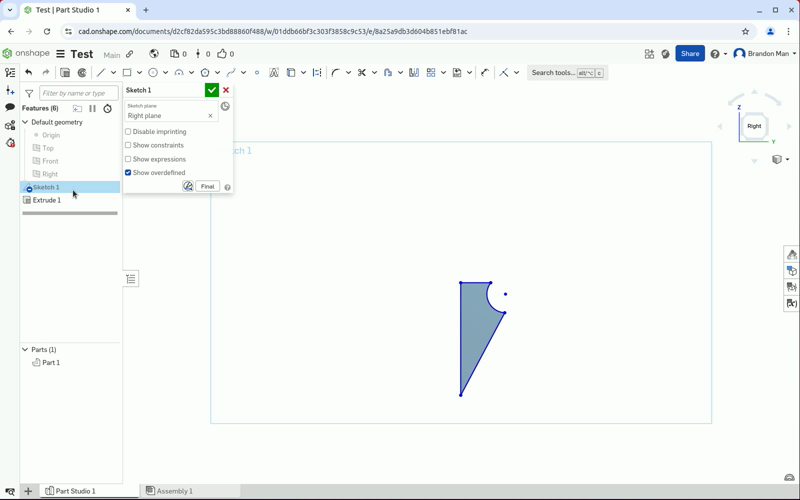
mouse_move(229, 92)
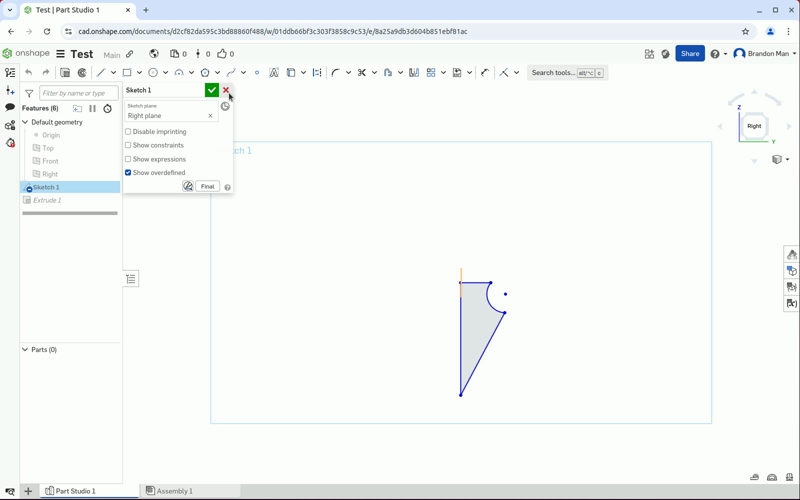
click(229, 92)
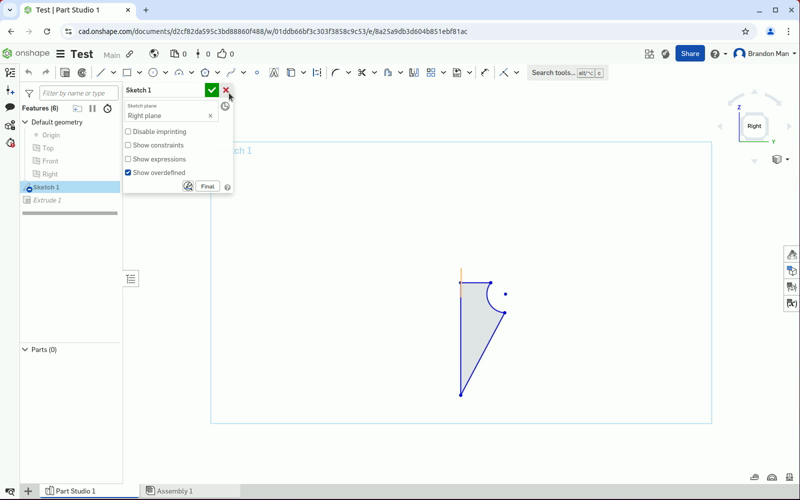
key(shift+s)
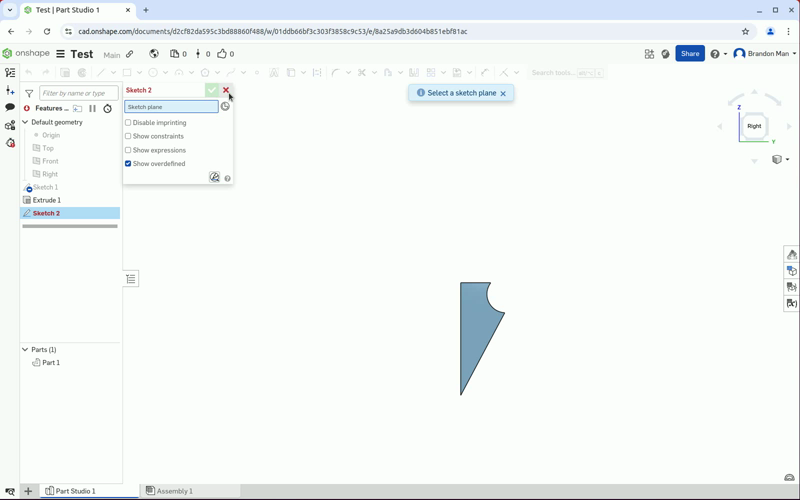
mouse_move(73, 176)
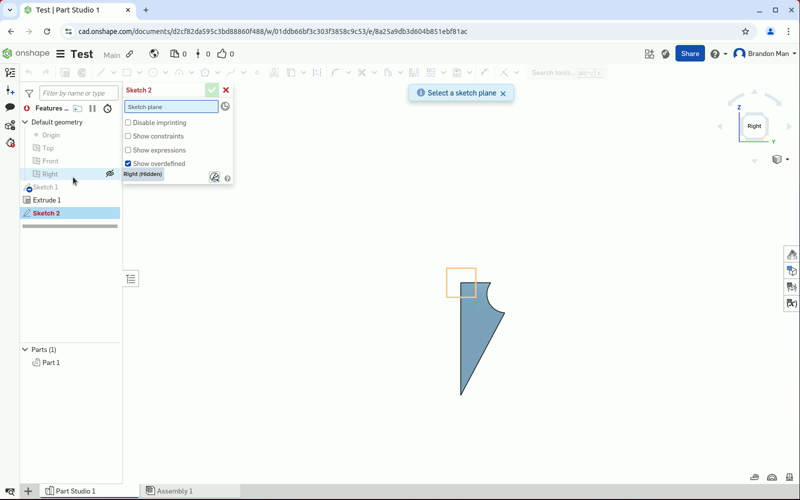
click(73, 176)
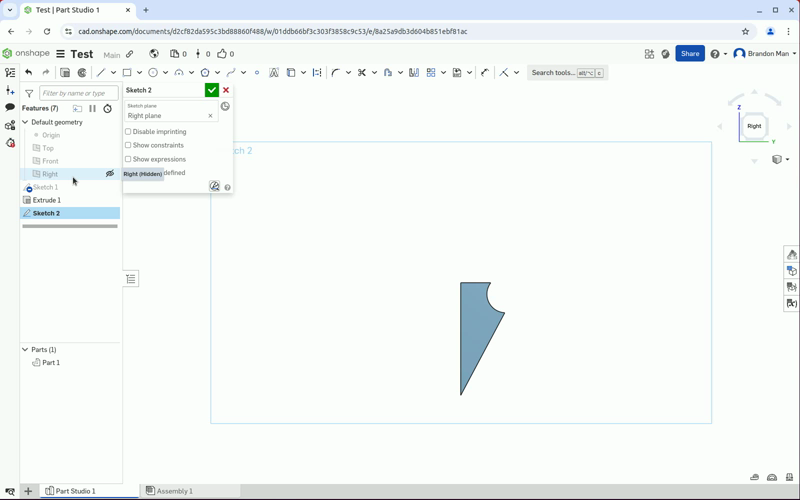
mouse_move(73, 352)
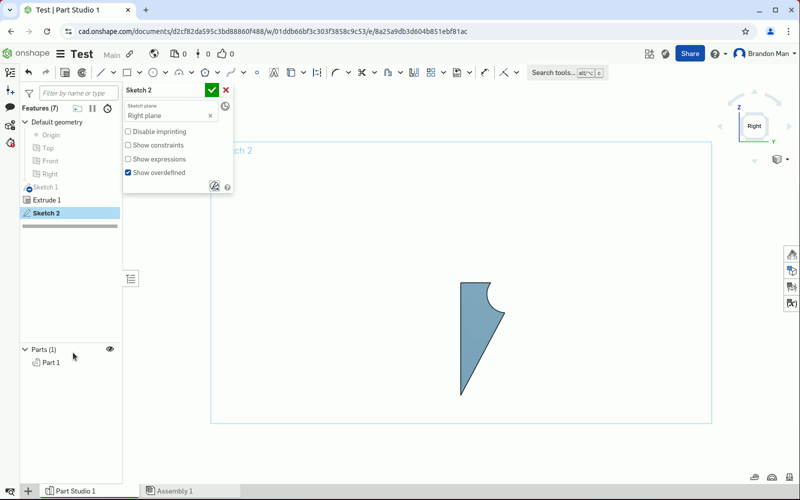
key(y)
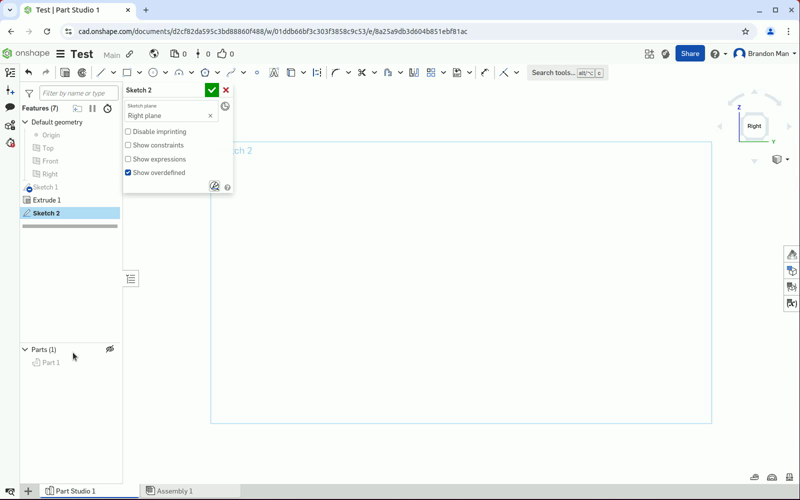
key(a)
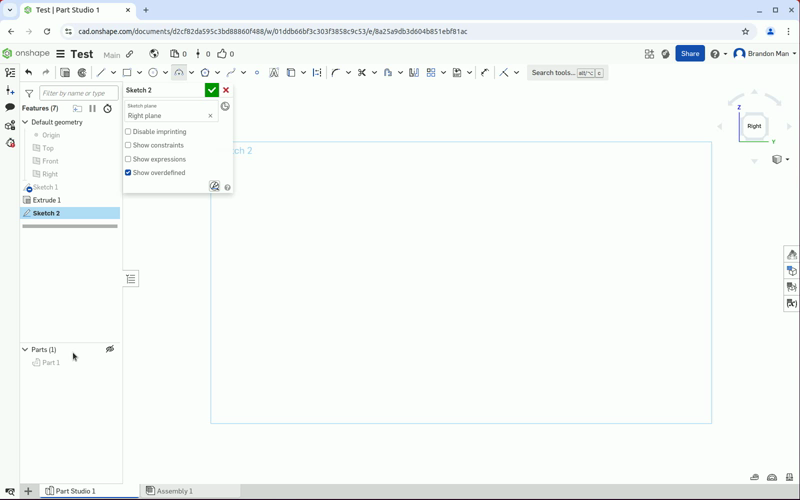
key_down(shift)
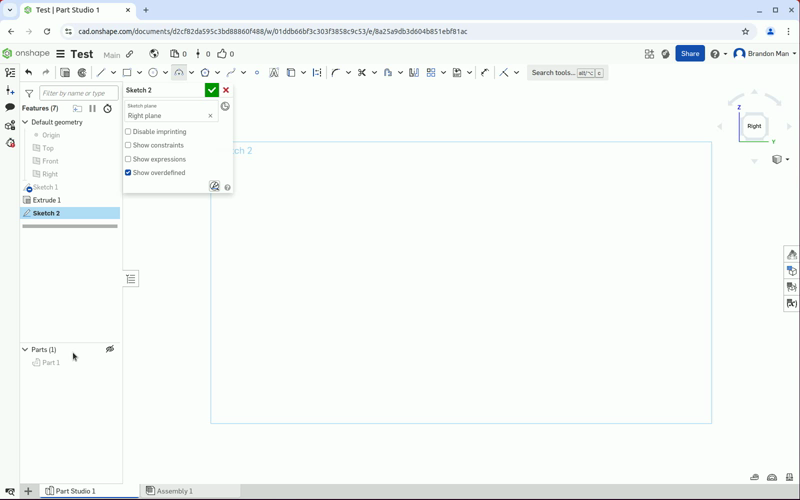
mouse_move(505, 312)
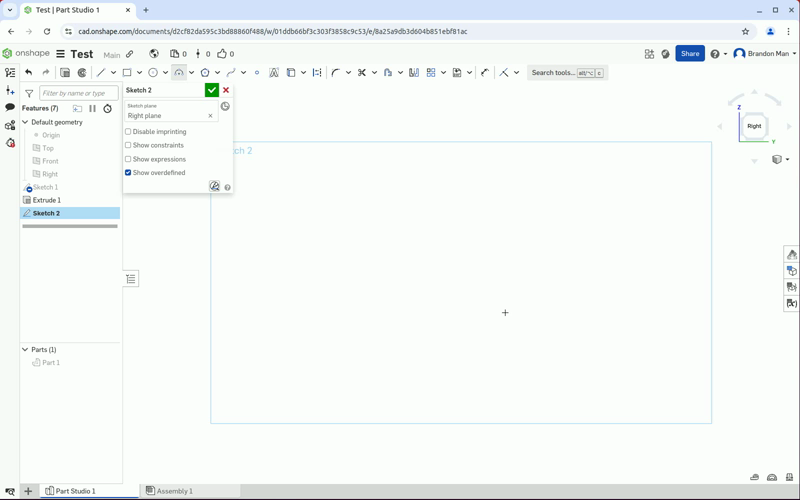
click(505, 312)
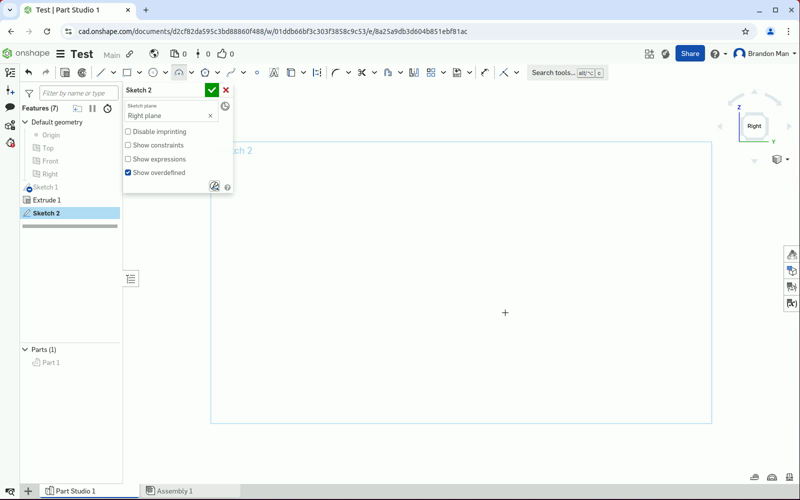
key_up(shift)
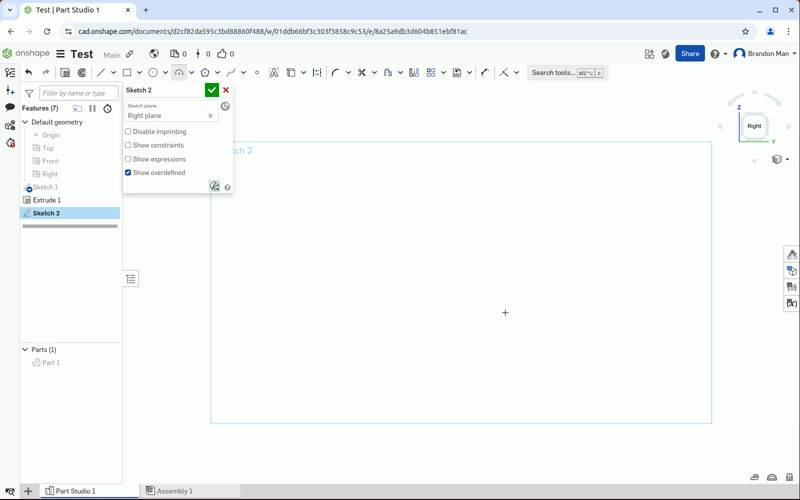
key_down(shift)
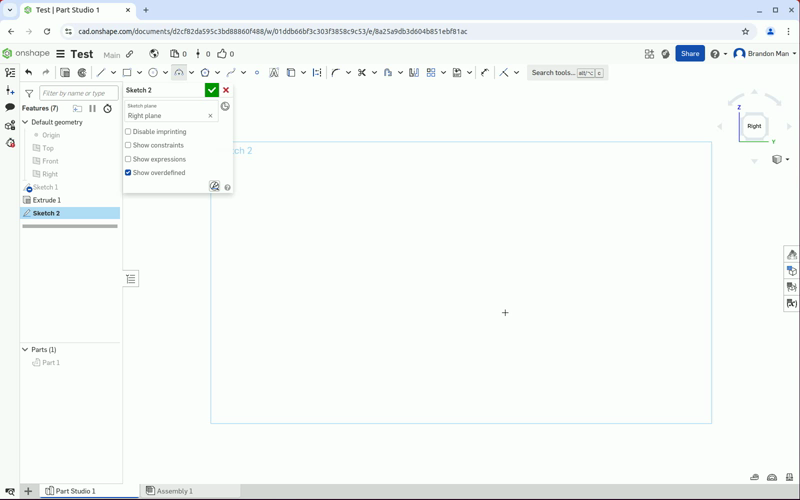
mouse_move(521, 282)
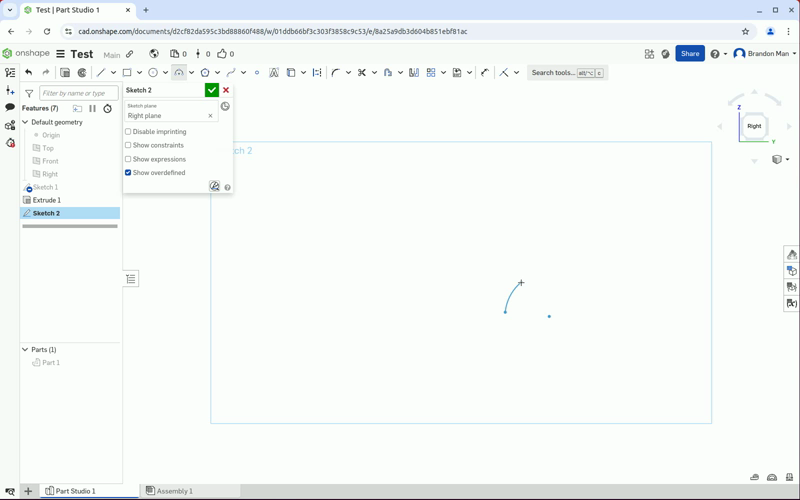
click(521, 282)
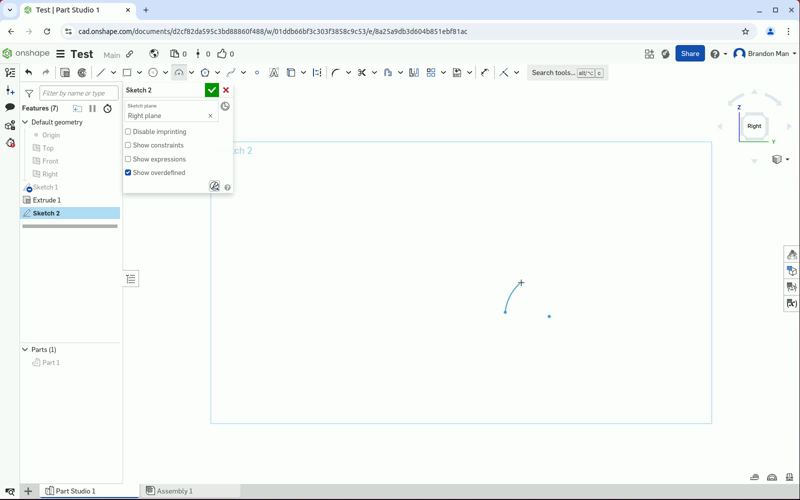
mouse_move(522, 302)
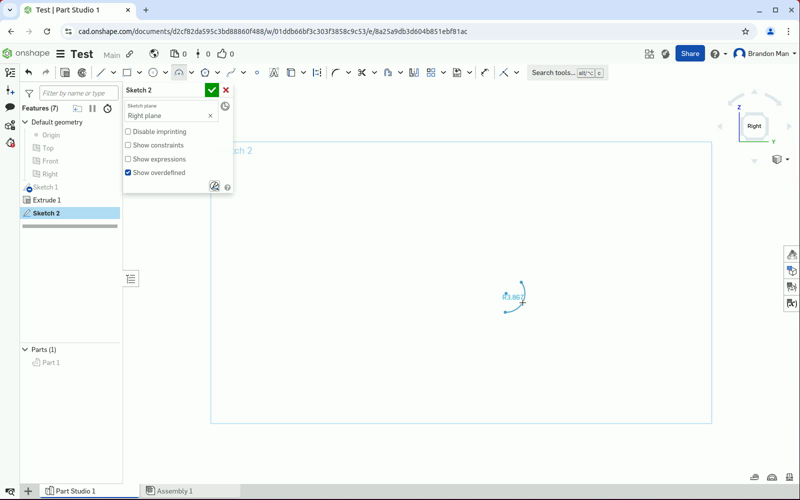
click(522, 302)
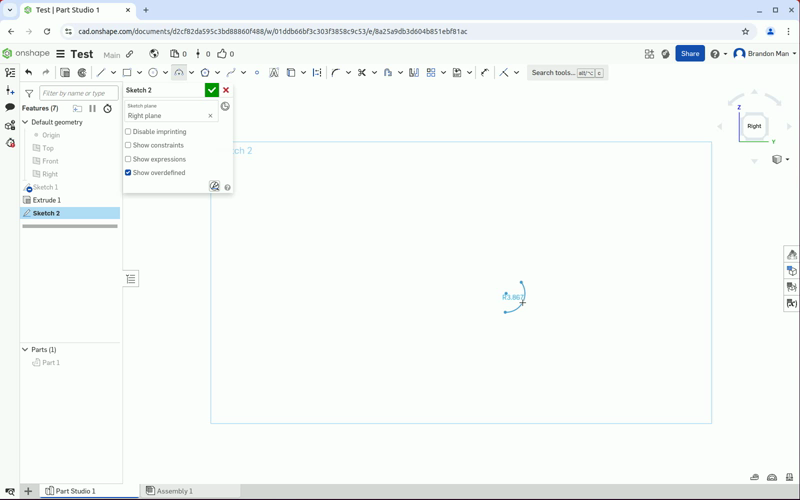
key_up(shift)
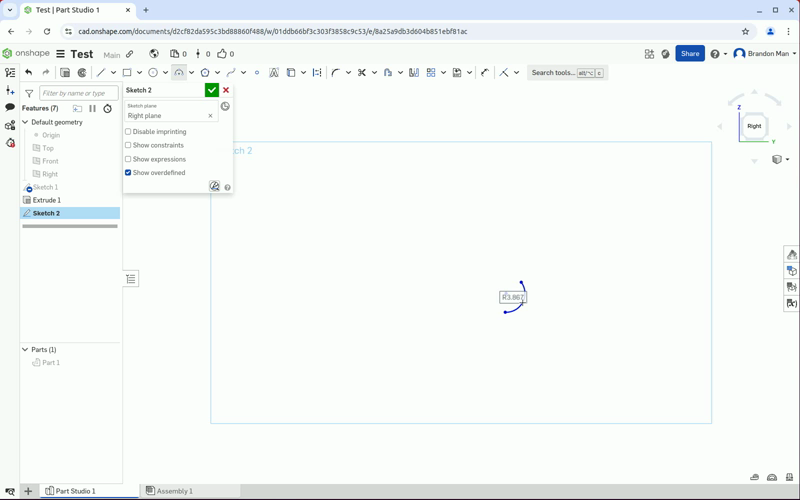
key(esc)
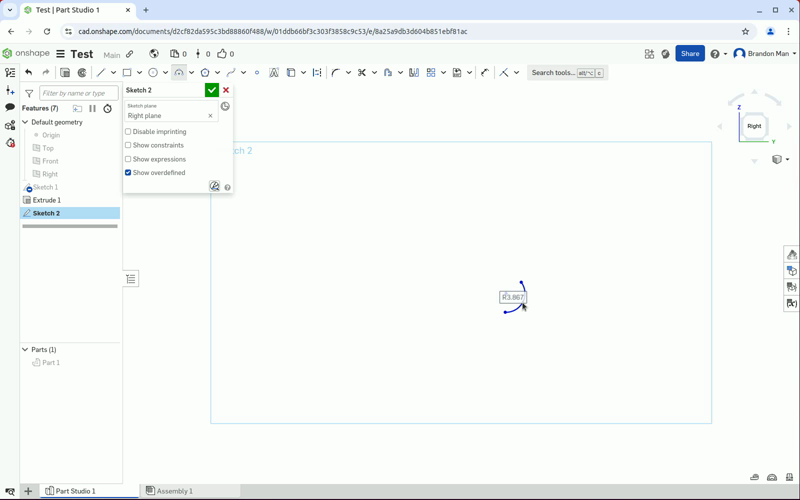
key(l)
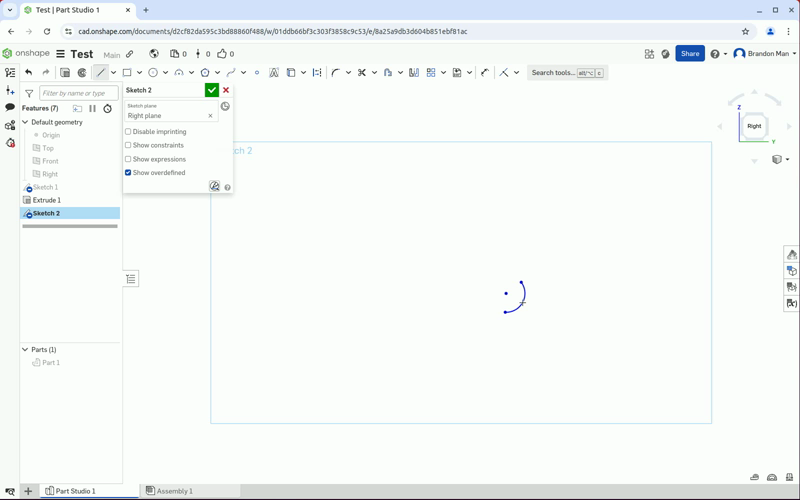
mouse_move(521, 282)
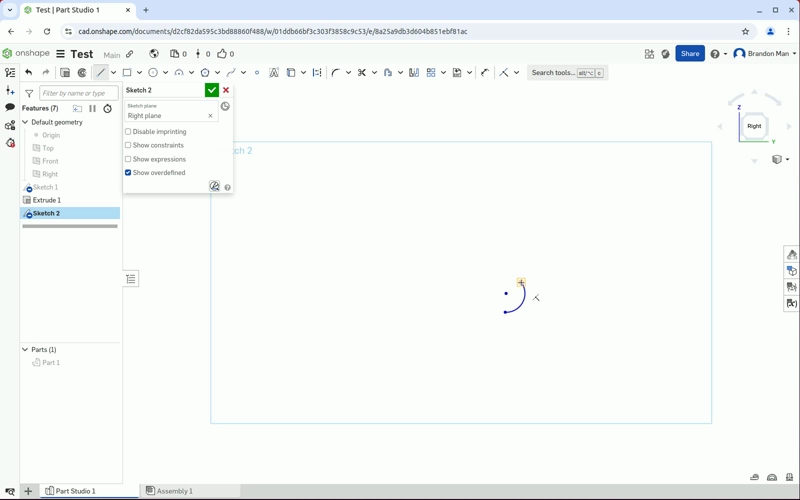
click(521, 282)
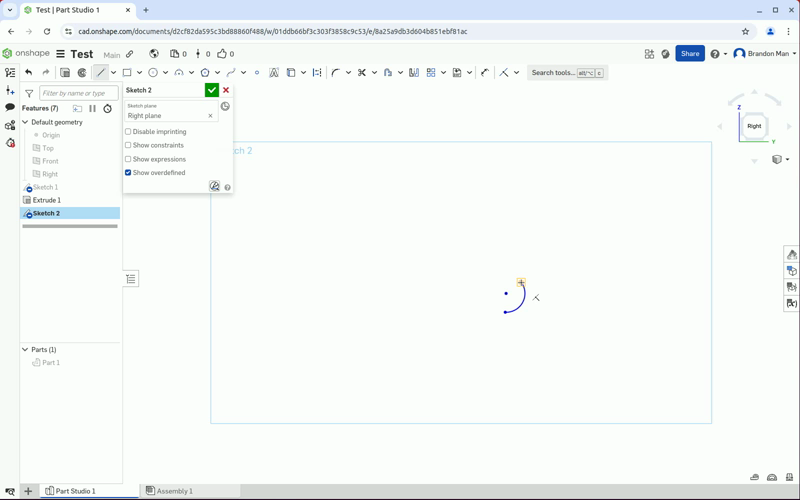
mouse_move(551, 282)
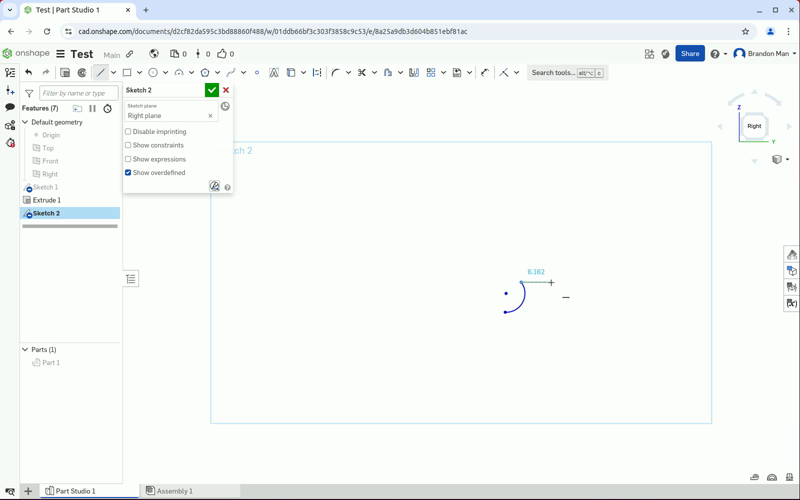
key_down(shift)
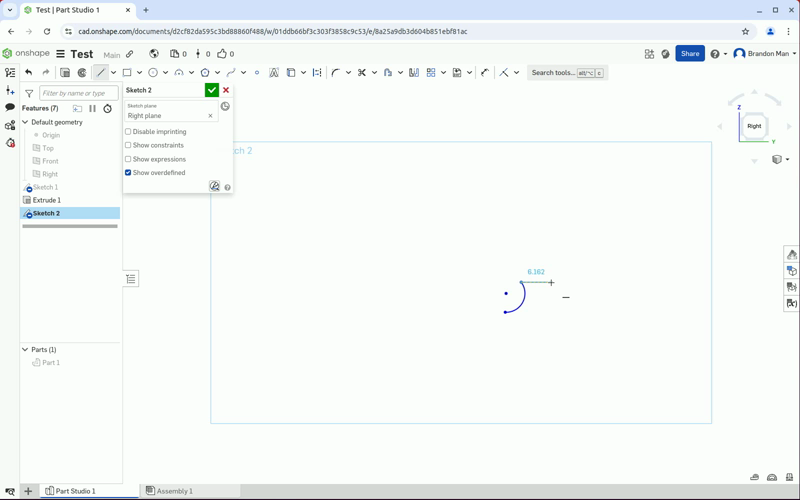
mouse_move(505, 312)
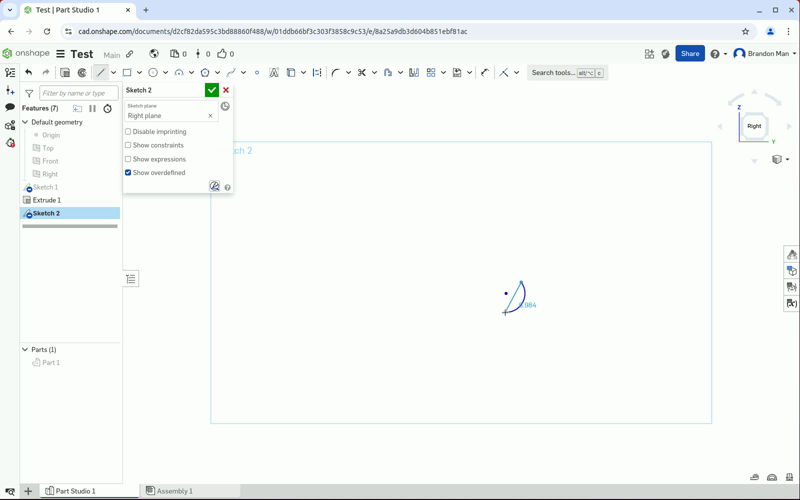
key_up(shift)
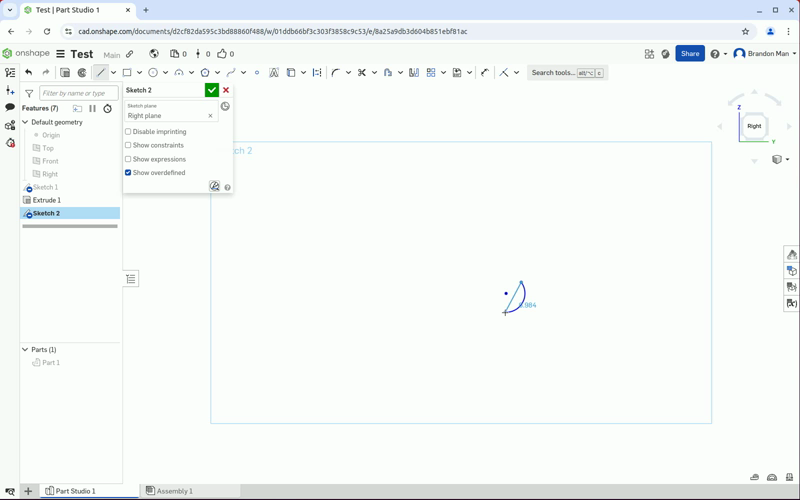
click(505, 312)
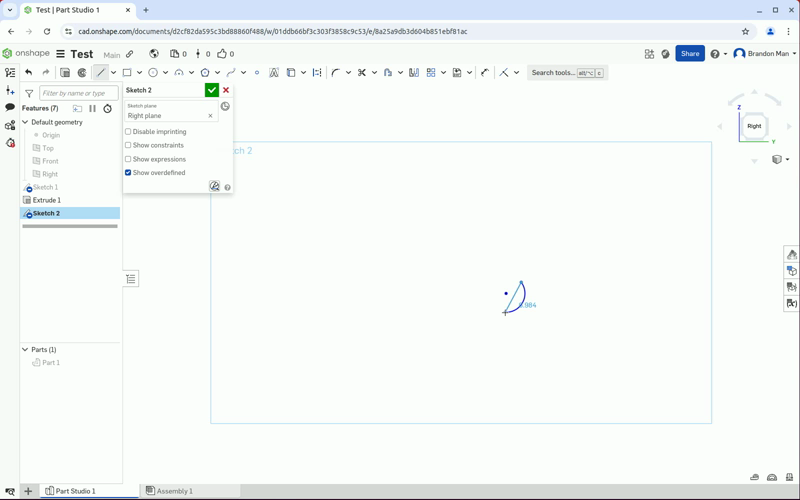
key(esc)
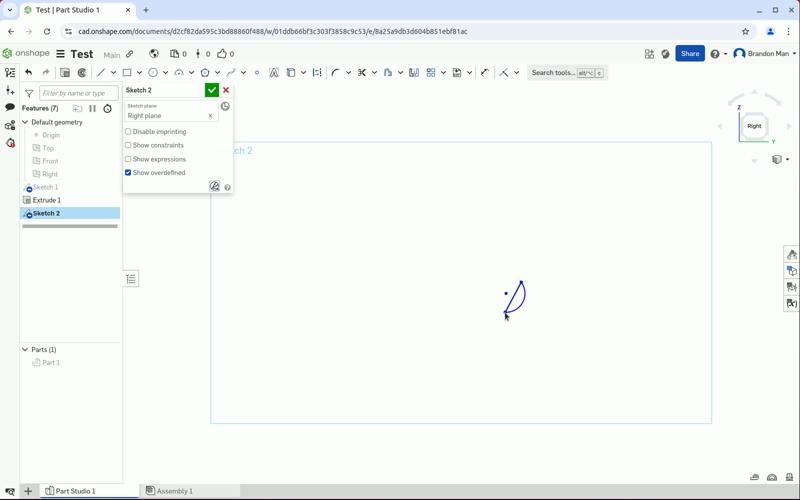
mouse_move(520, 287)
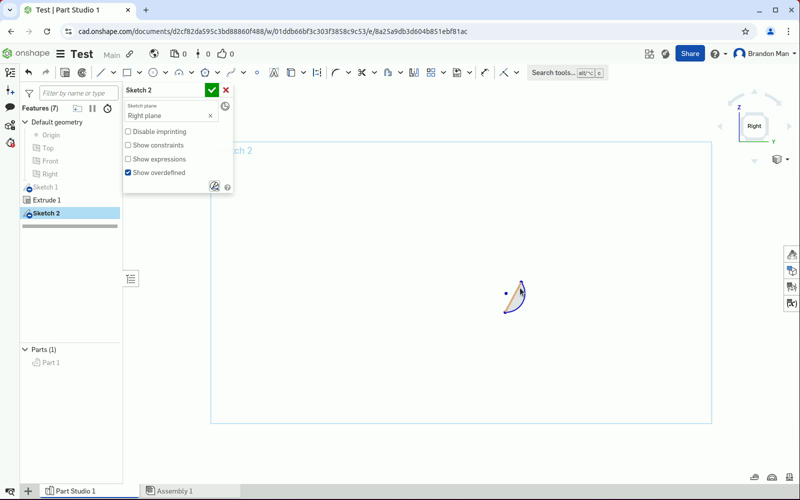
scroll(6)
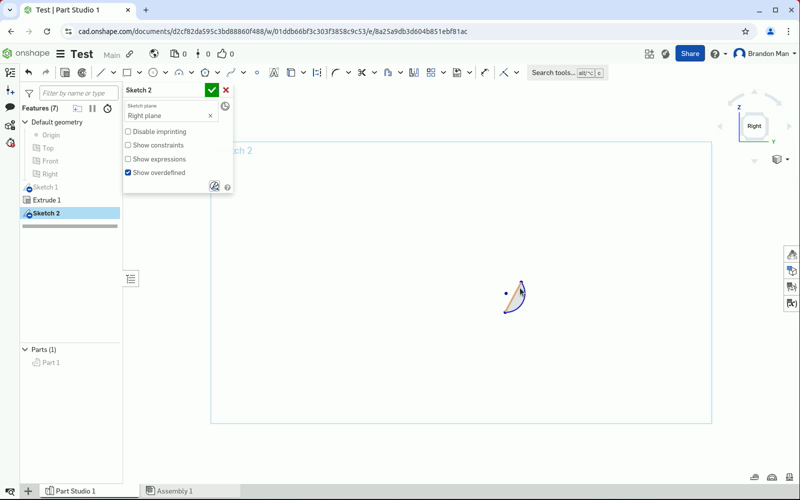
scroll(6)
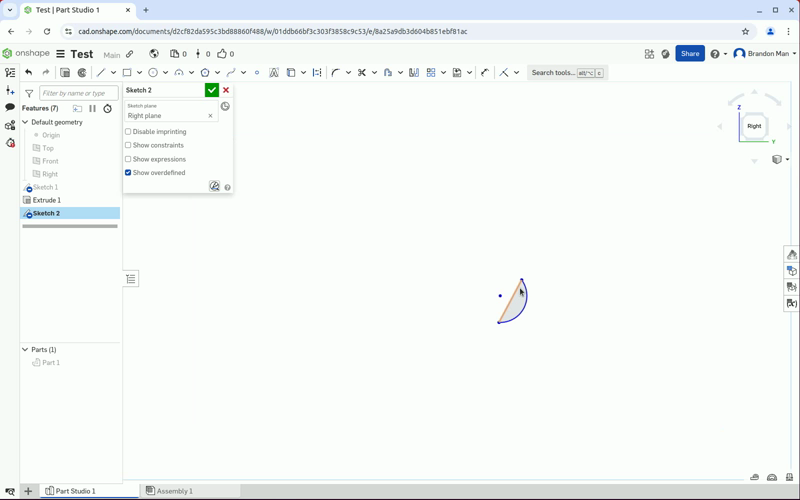
scroll(6)
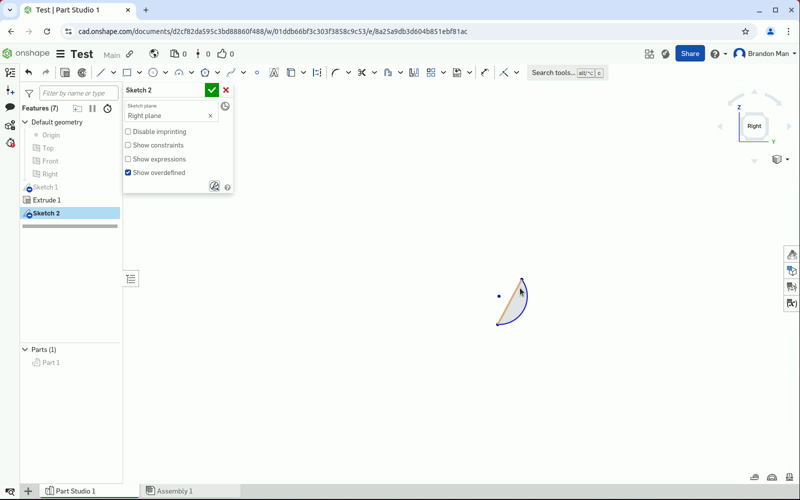
scroll(6)
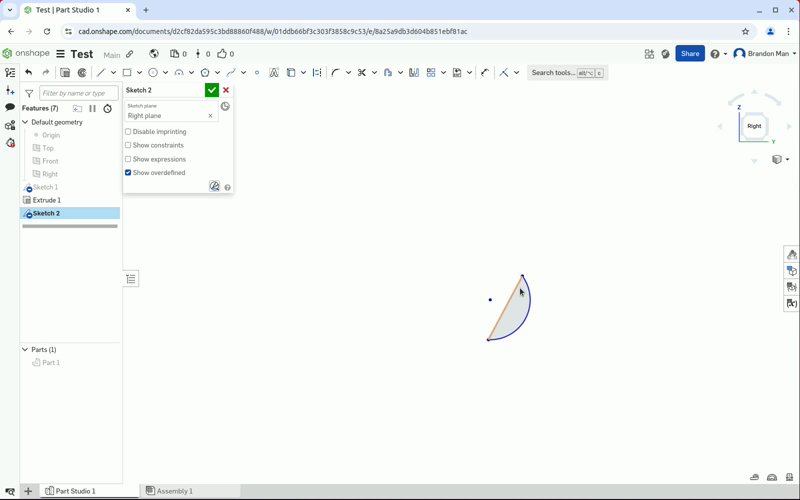
scroll(6)
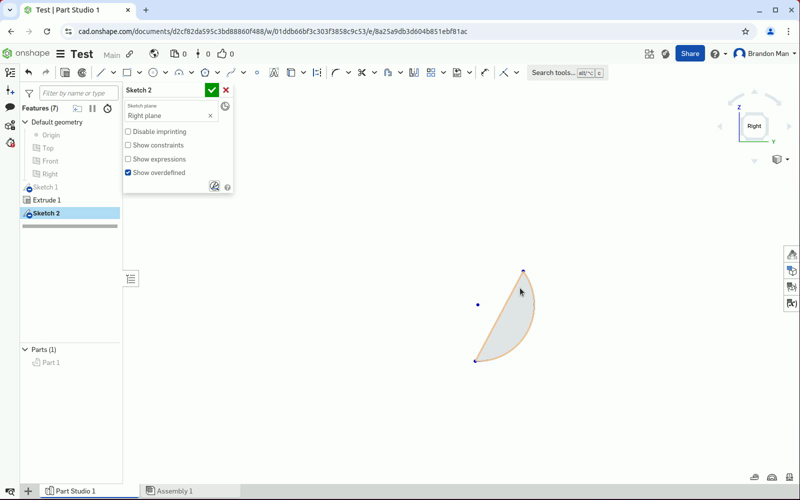
scroll(6)
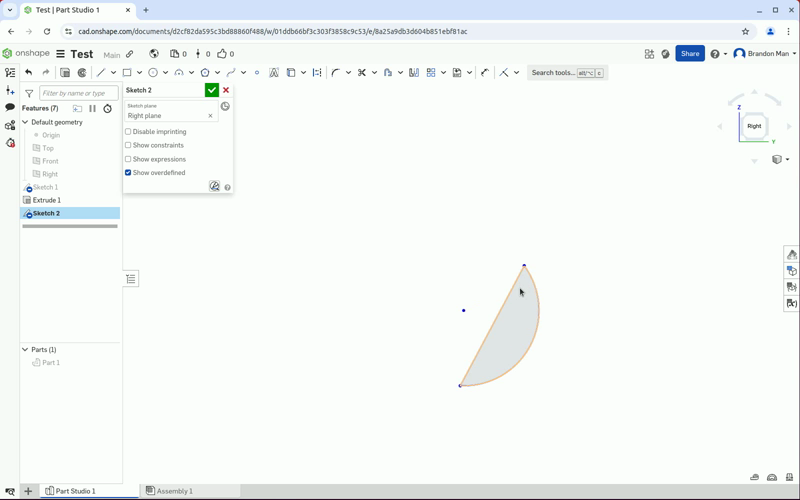
scroll(6)
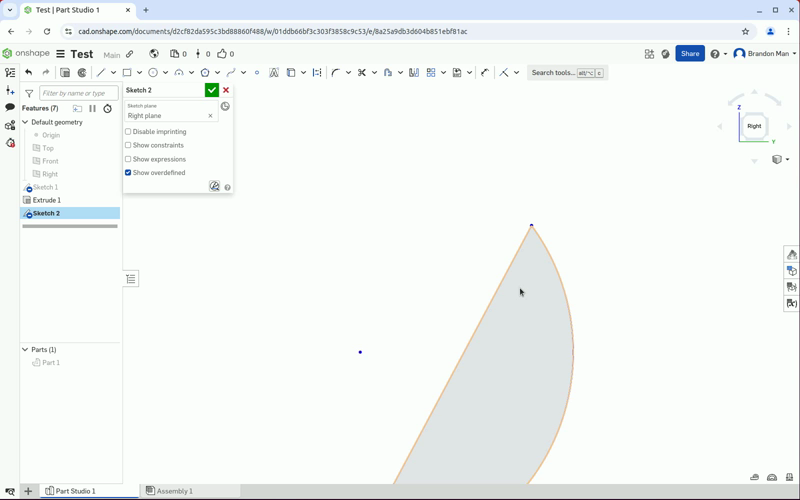
click(520, 287)
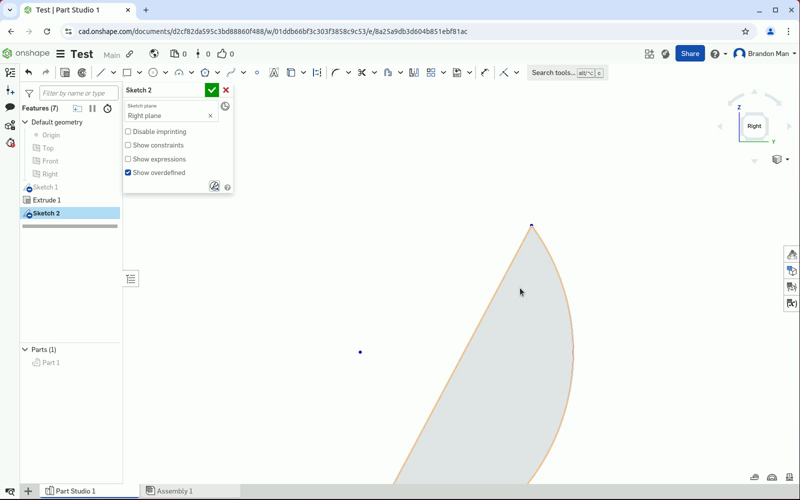
scroll(-6)
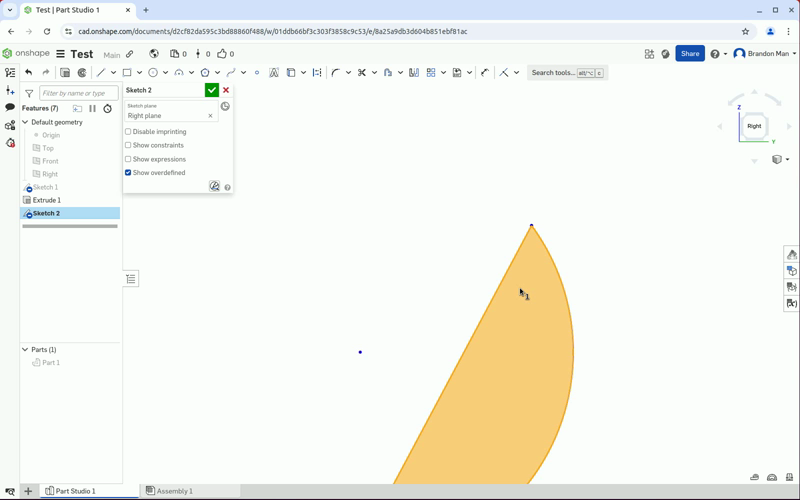
scroll(-6)
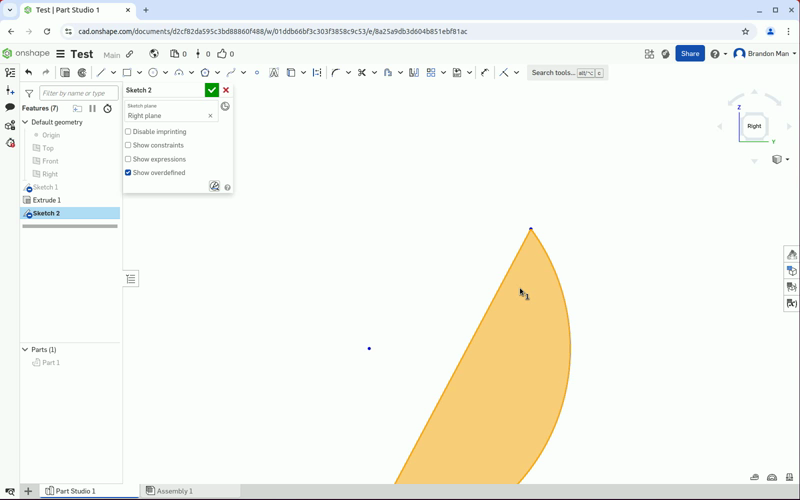
scroll(-6)
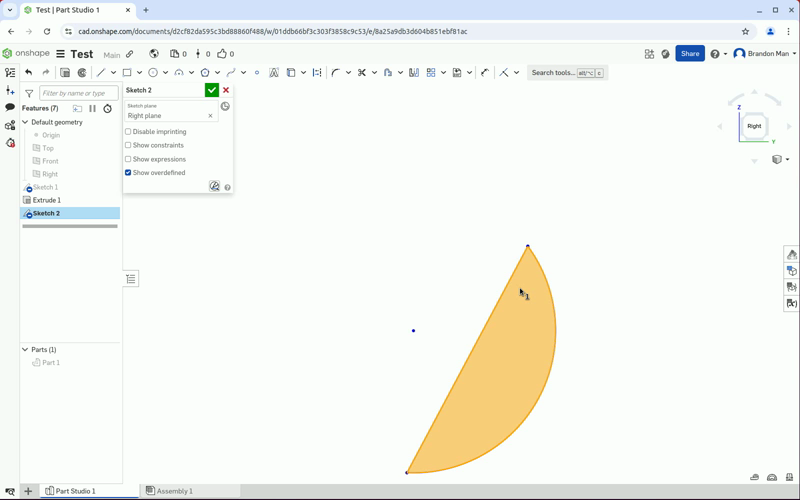
scroll(-6)
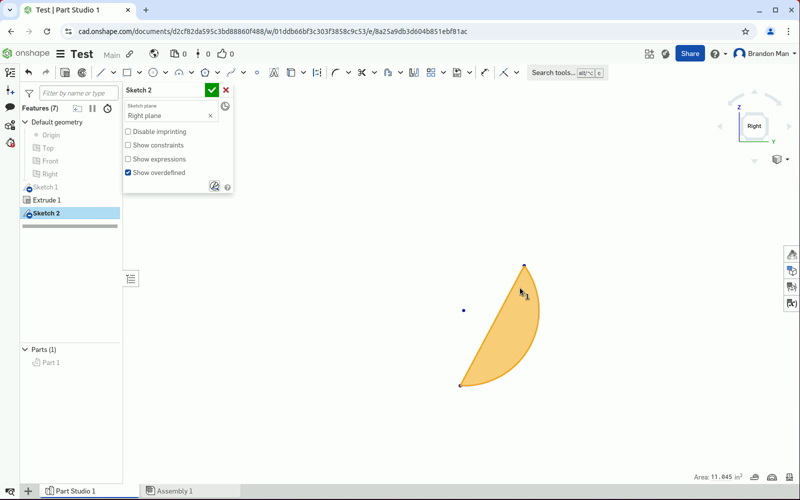
scroll(-6)
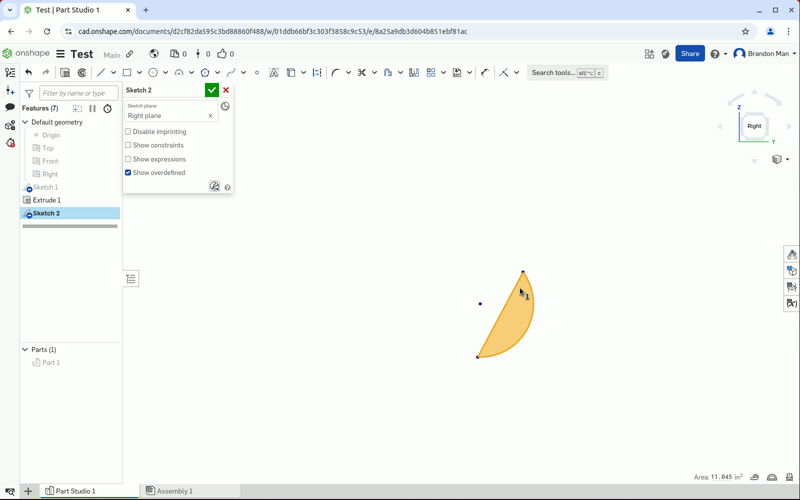
scroll(-6)
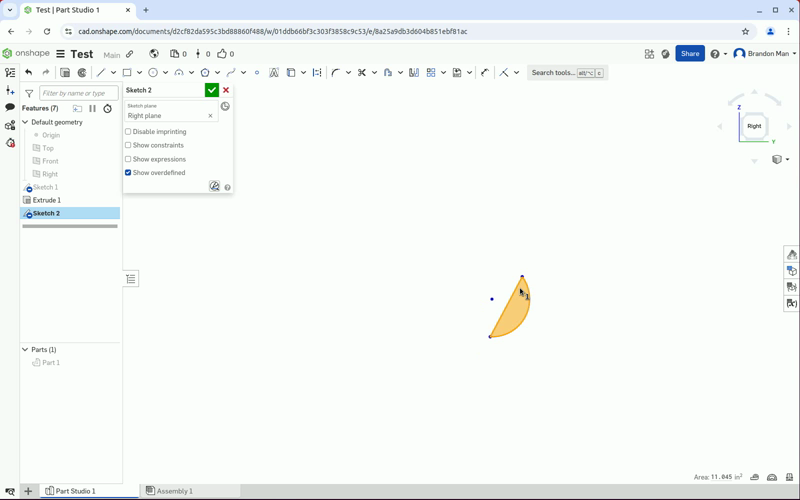
scroll(-6)
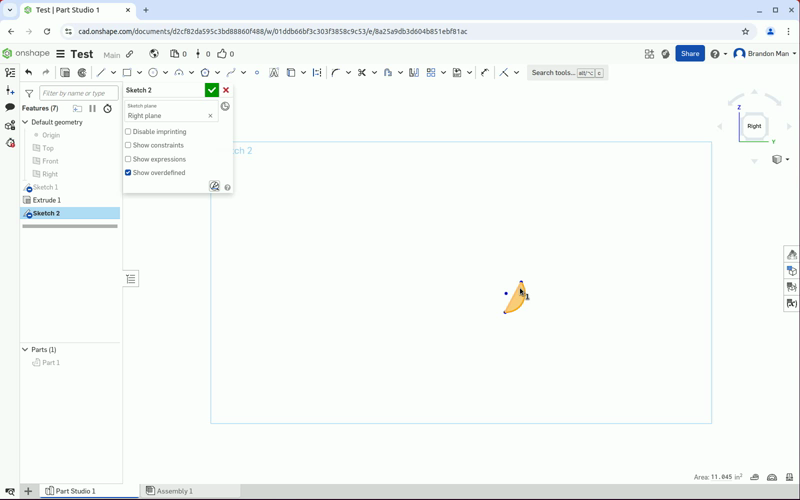
mouse_move(73, 352)
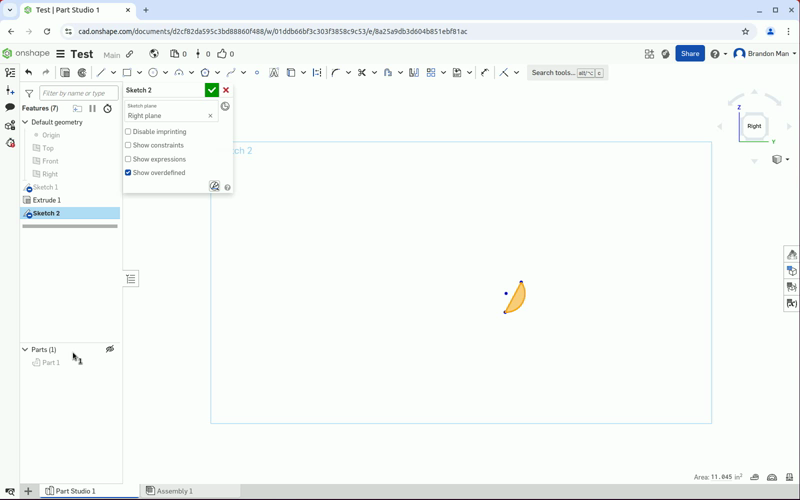
key(shift+y)
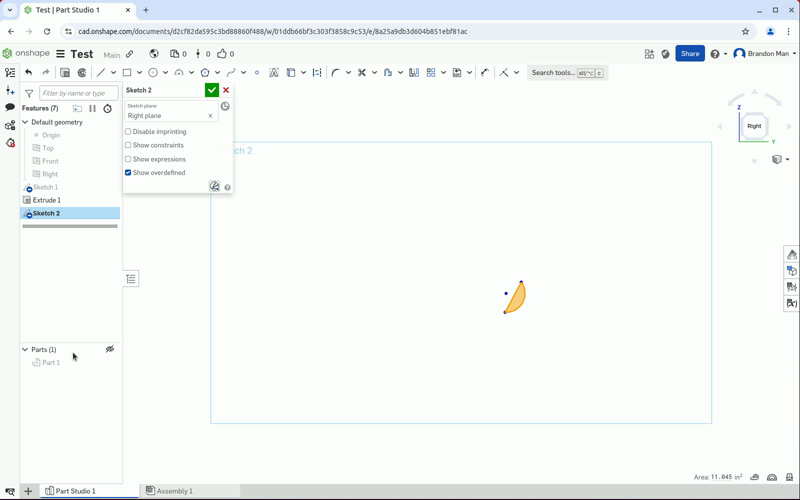
key(shift+e)
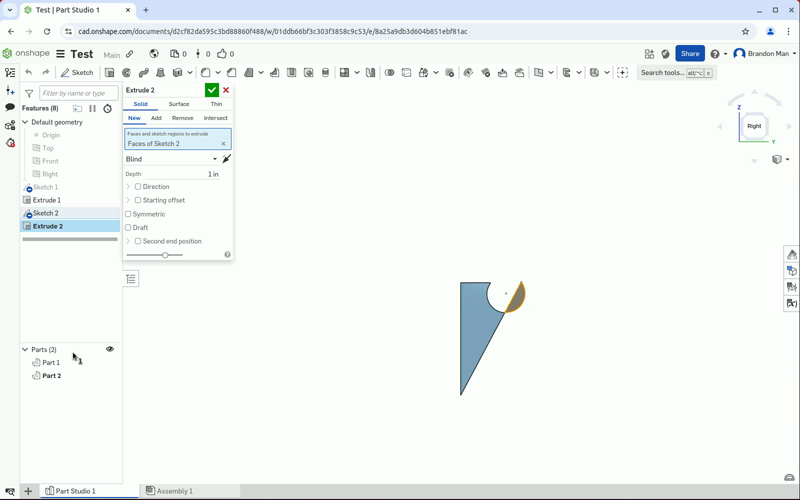
mouse_move(143, 106)
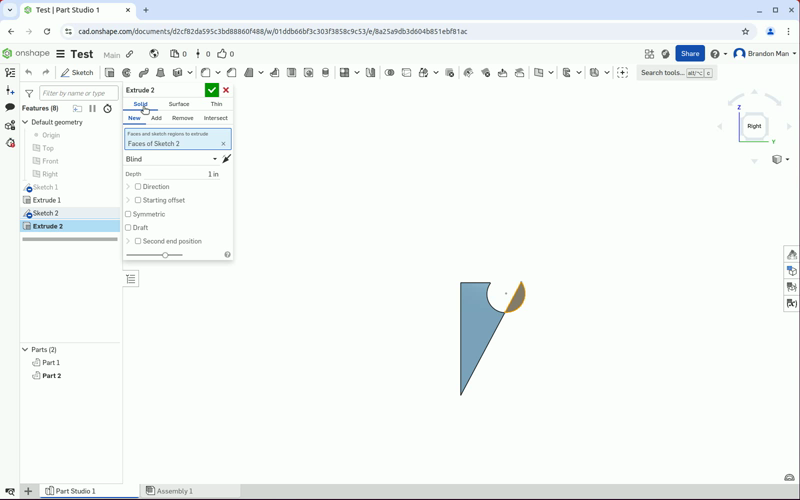
click(143, 106)
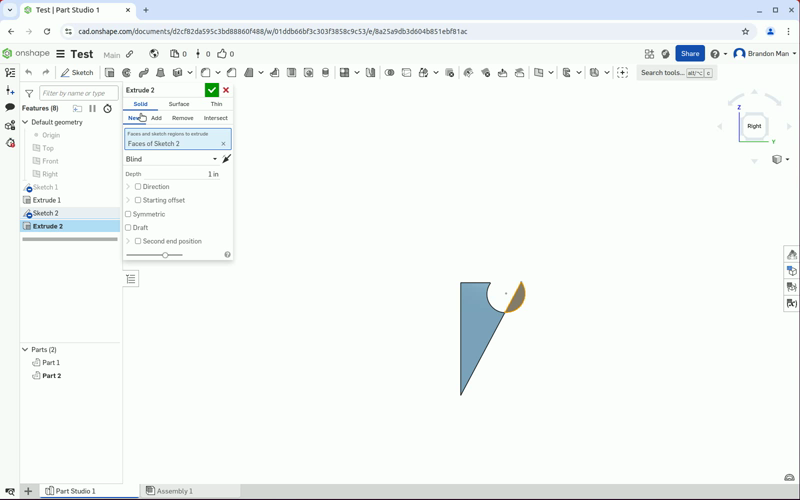
mouse_move(137, 120)
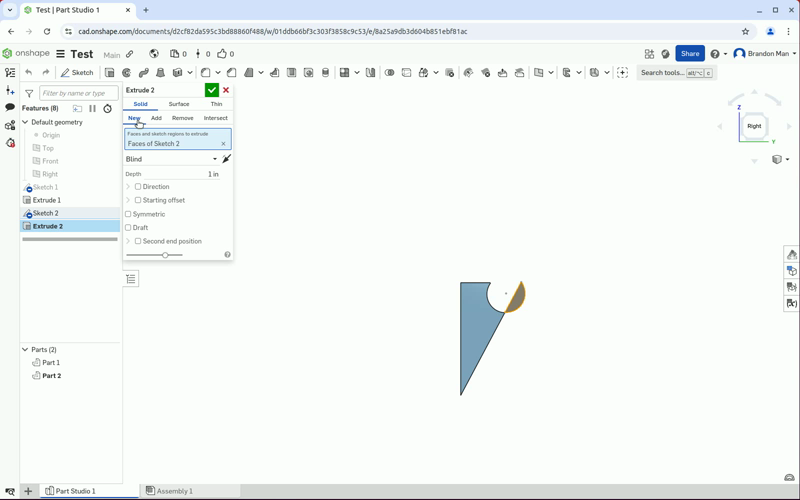
click(137, 120)
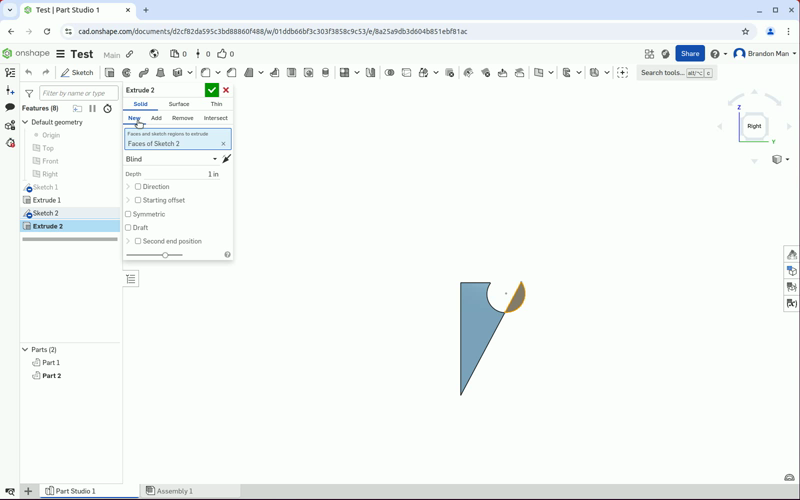
key(tab, 4)
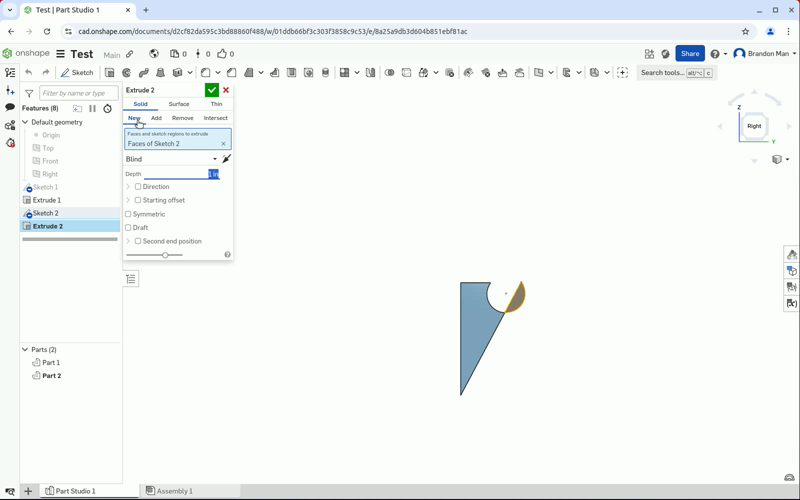
text(-12.036)
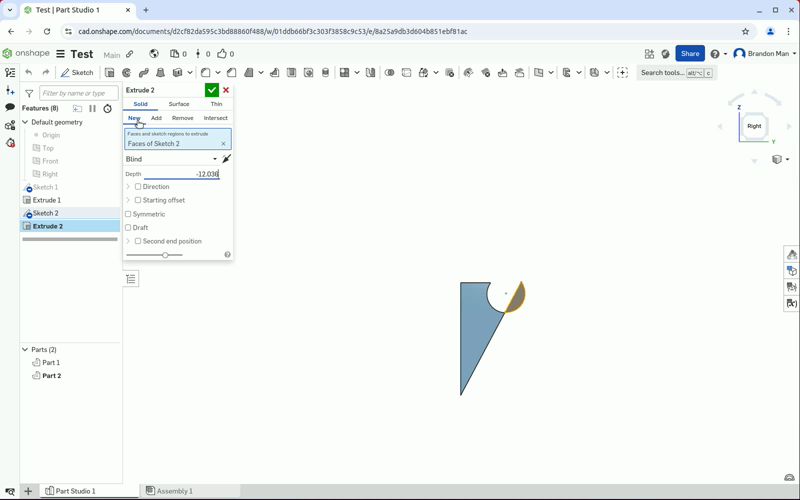
key(enter)
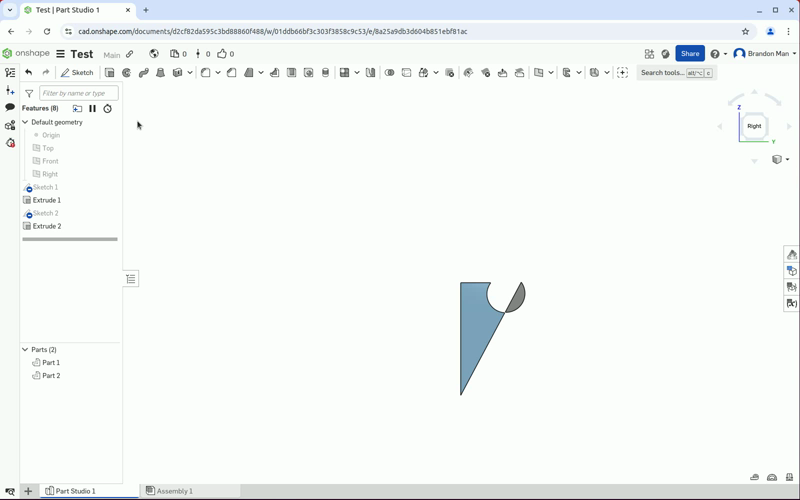
key(shift+h)
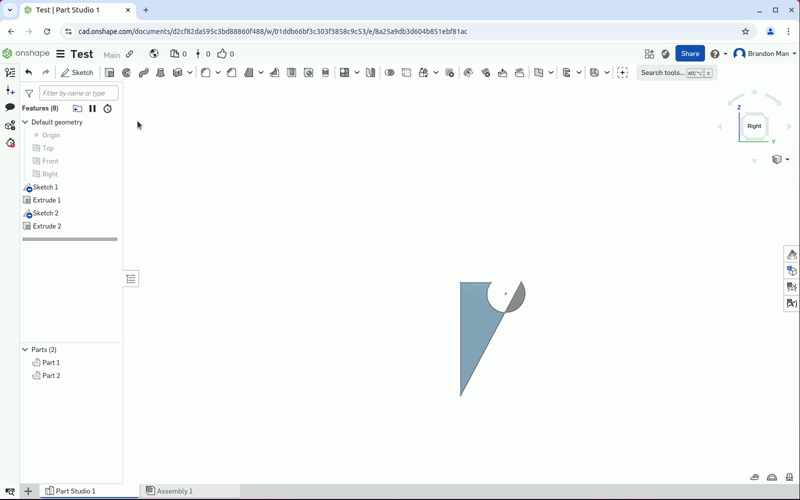
key(shift+h)
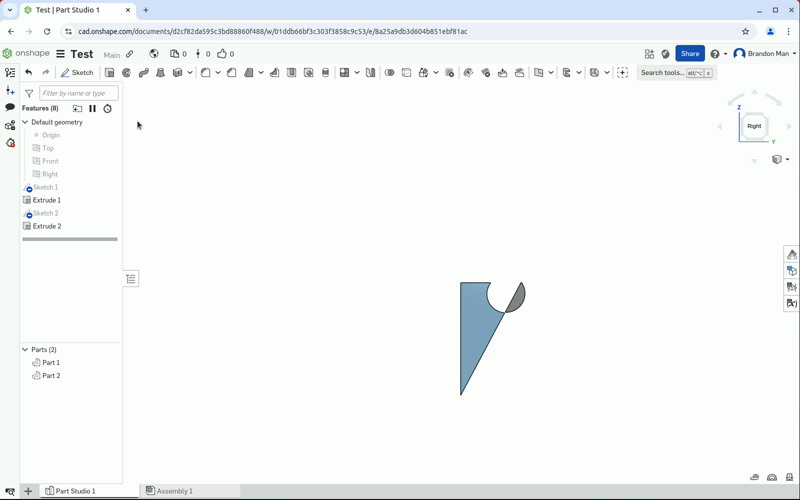
mouse_move(73, 189)
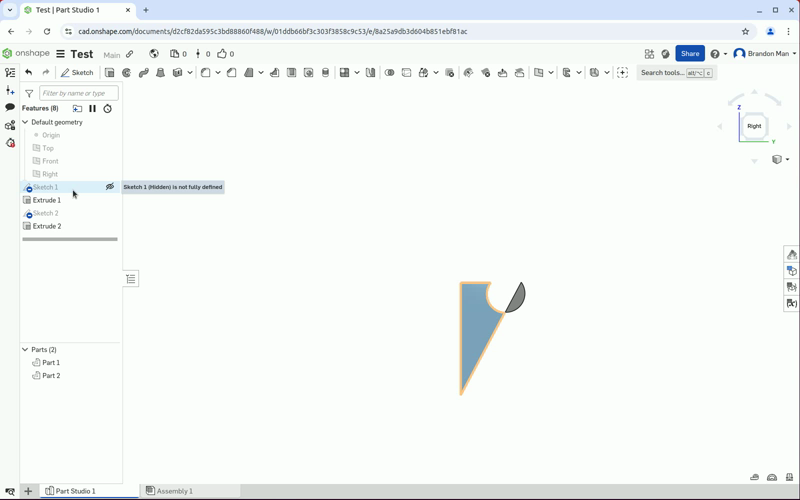
click(73, 189)
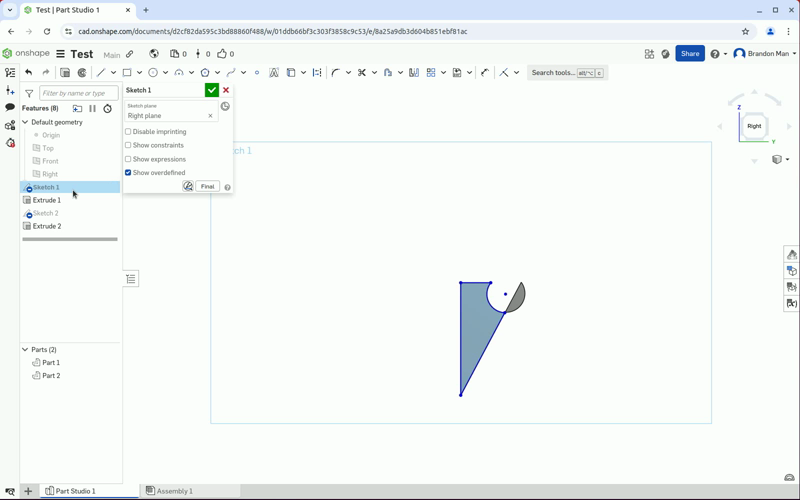
mouse_move(229, 92)
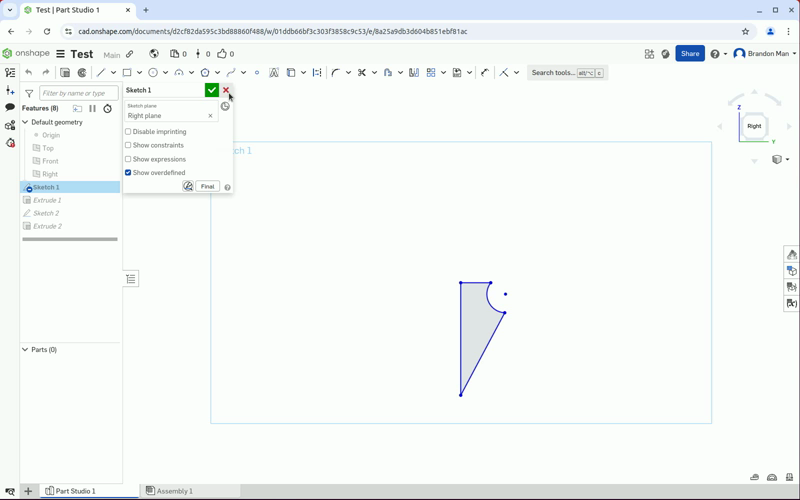
click(229, 92)
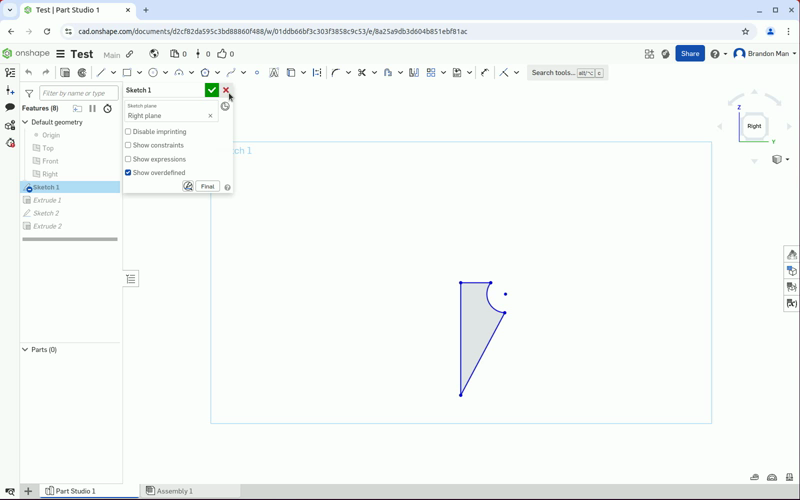
key(shift+s)
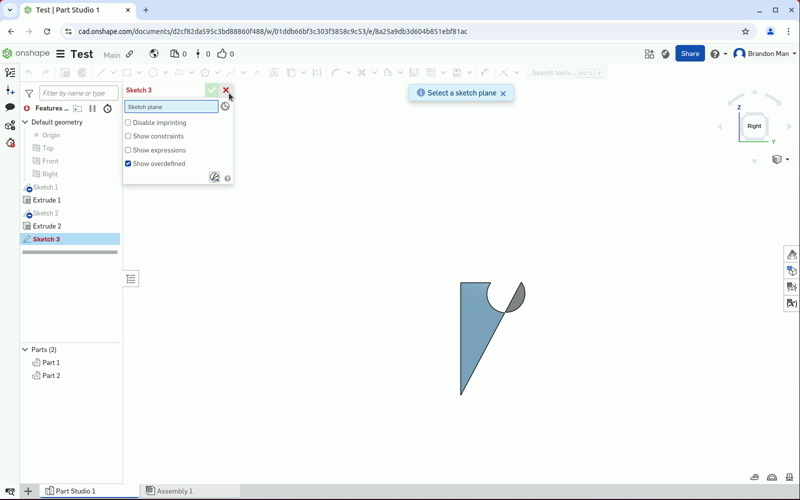
mouse_move(73, 176)
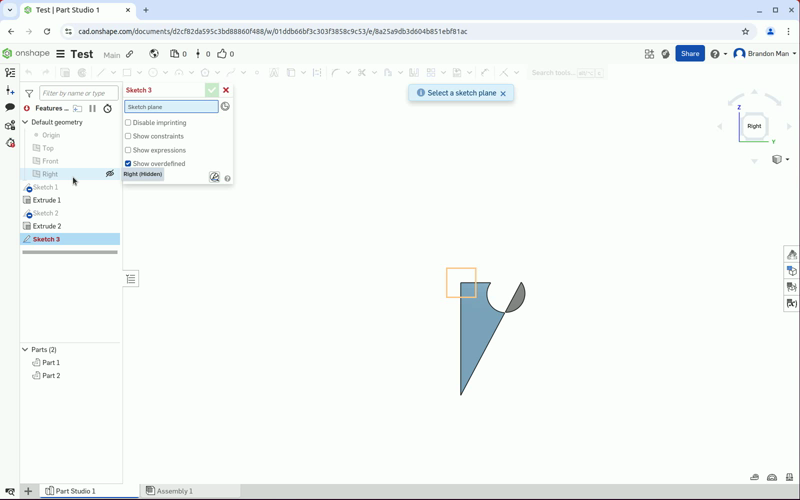
click(73, 176)
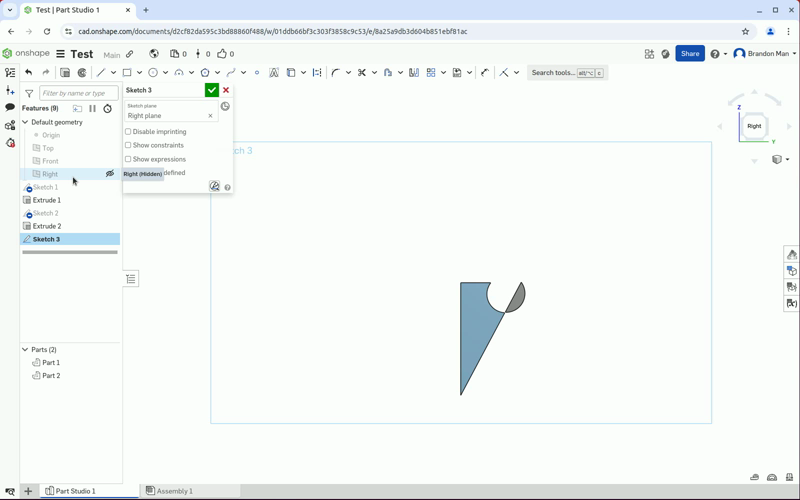
mouse_move(73, 352)
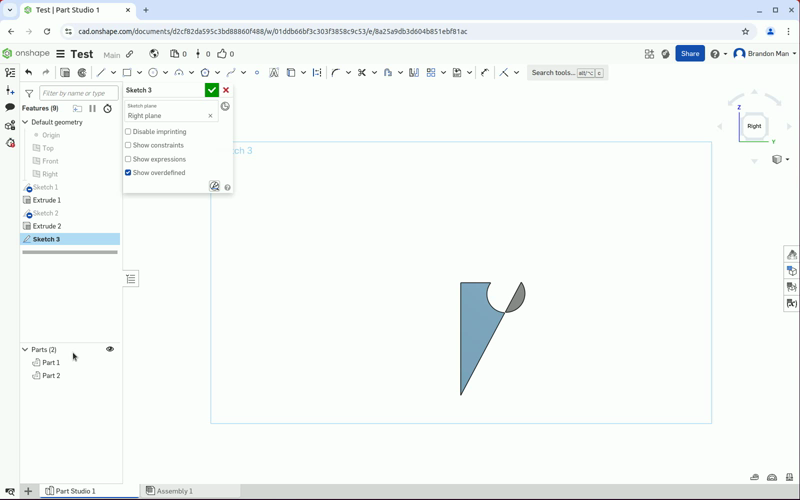
key(y)
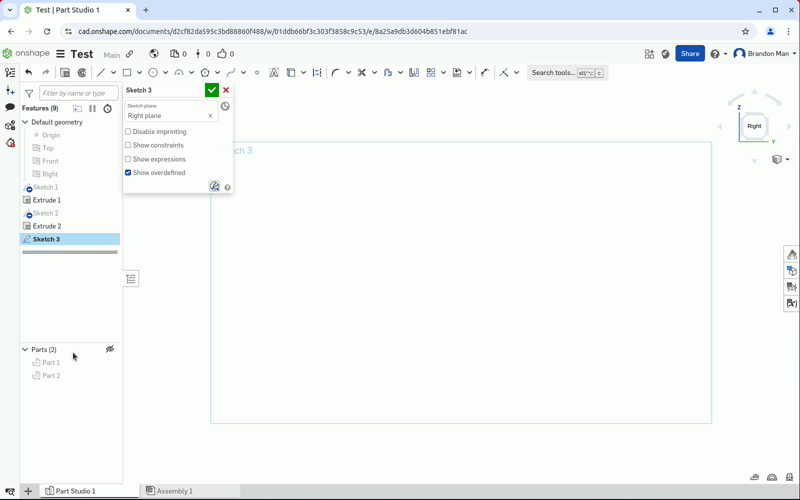
key(a)
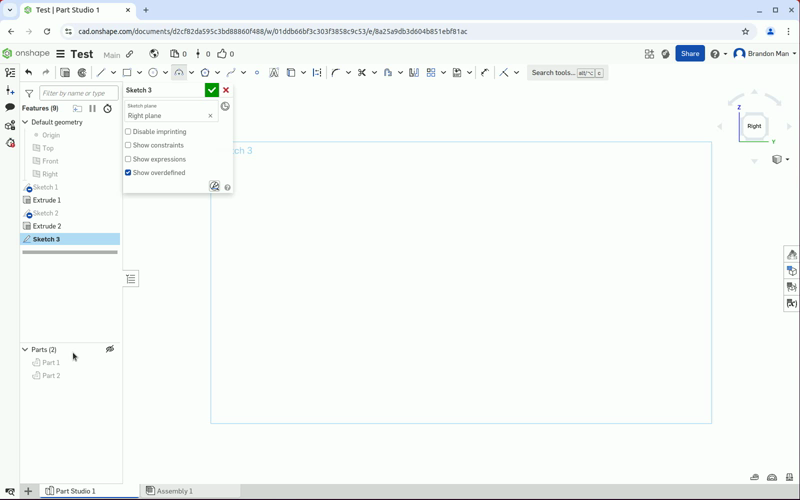
key_down(shift)
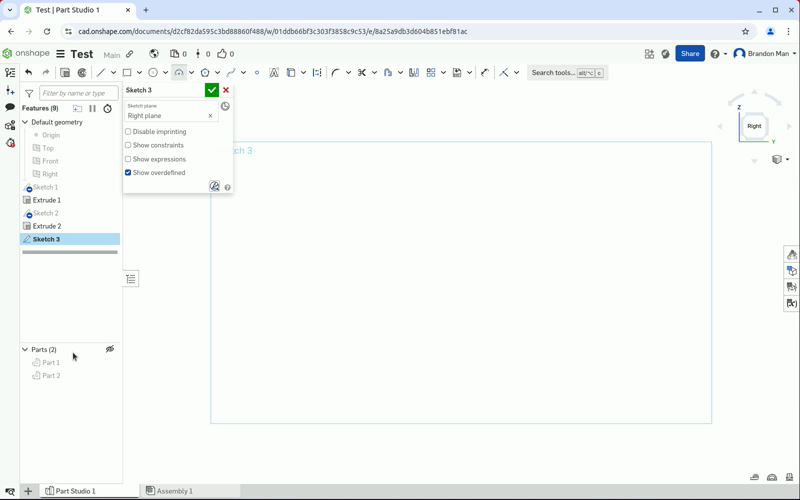
mouse_move(489, 282)
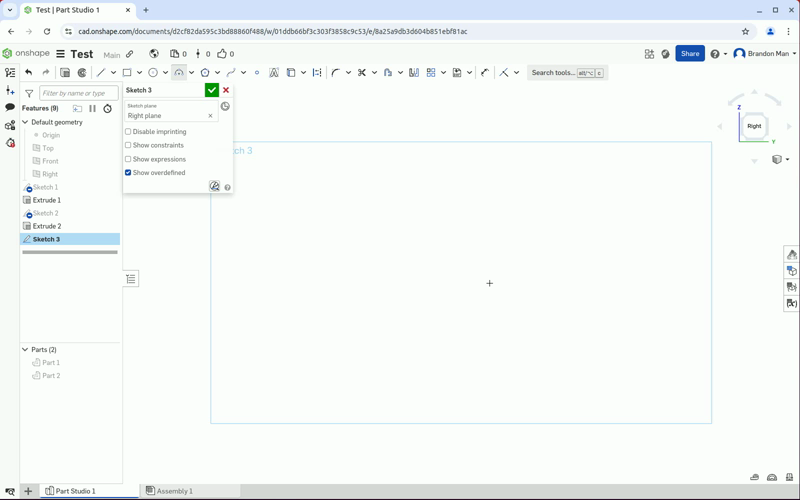
click(489, 282)
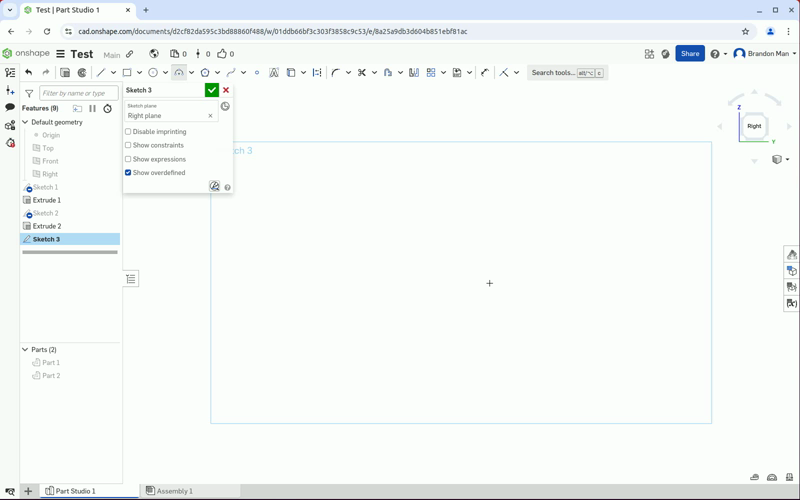
key_up(shift)
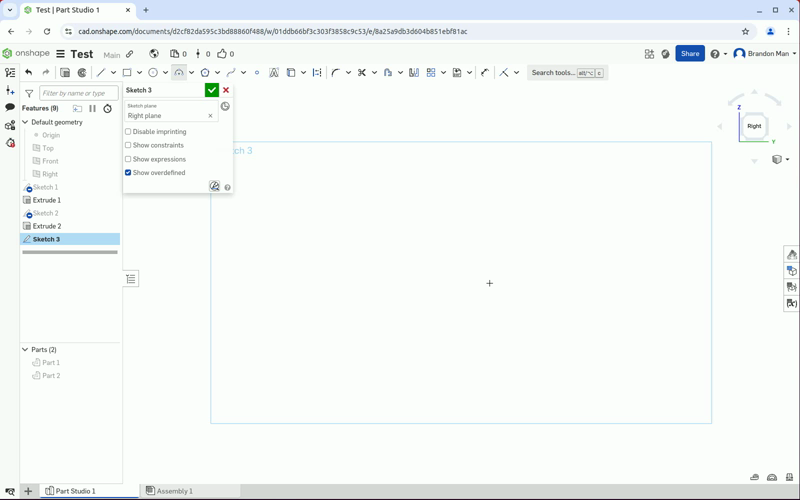
key_down(shift)
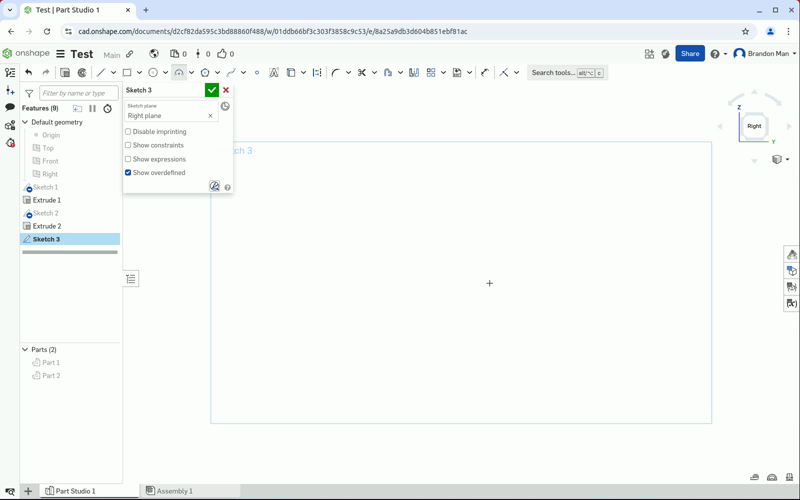
mouse_move(504, 312)
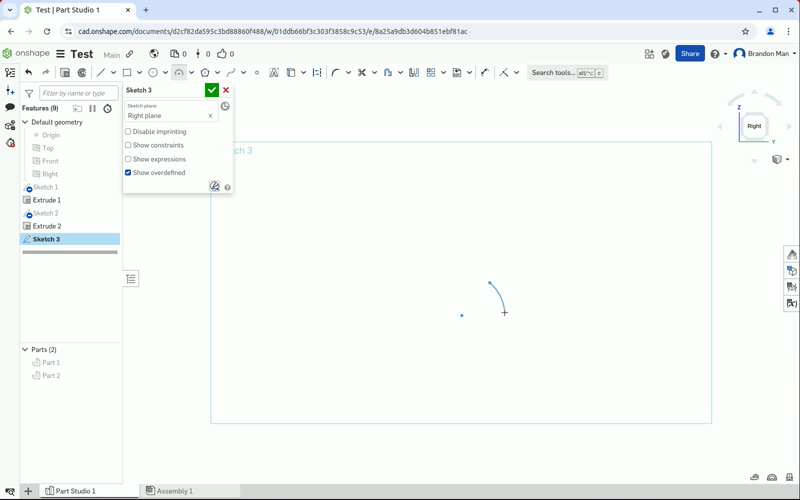
click(504, 312)
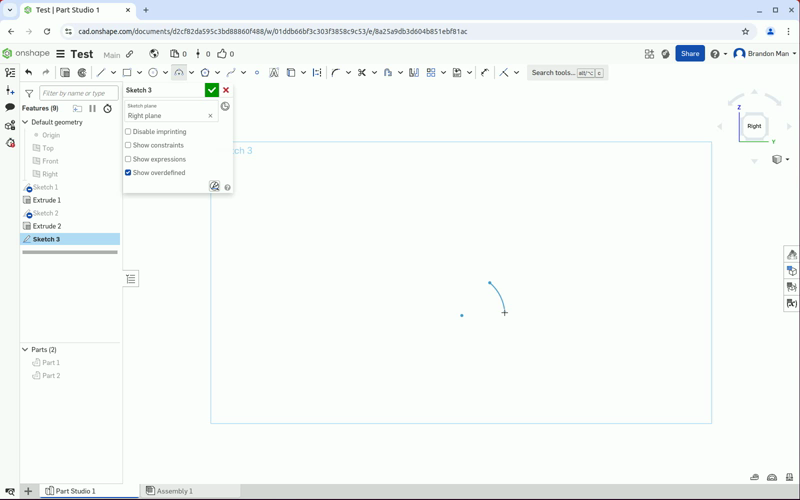
mouse_move(488, 301)
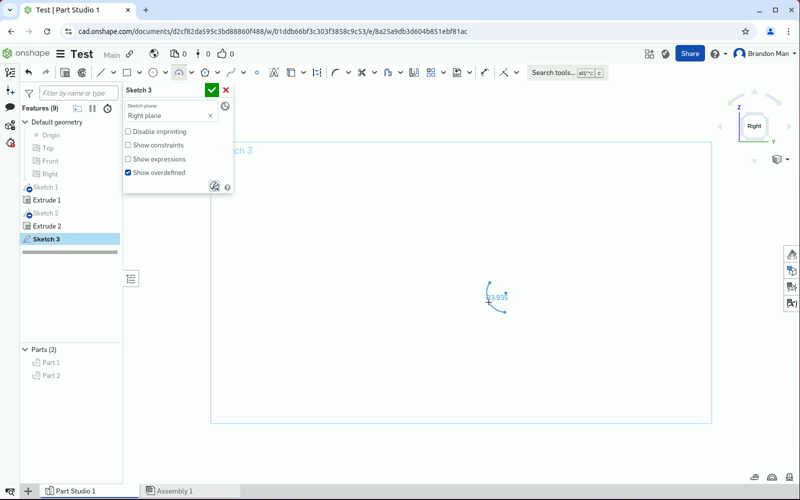
click(488, 301)
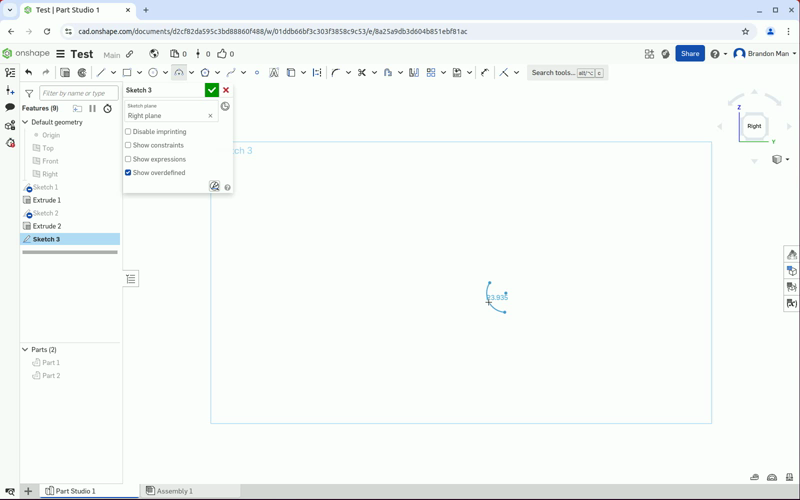
key_up(shift)
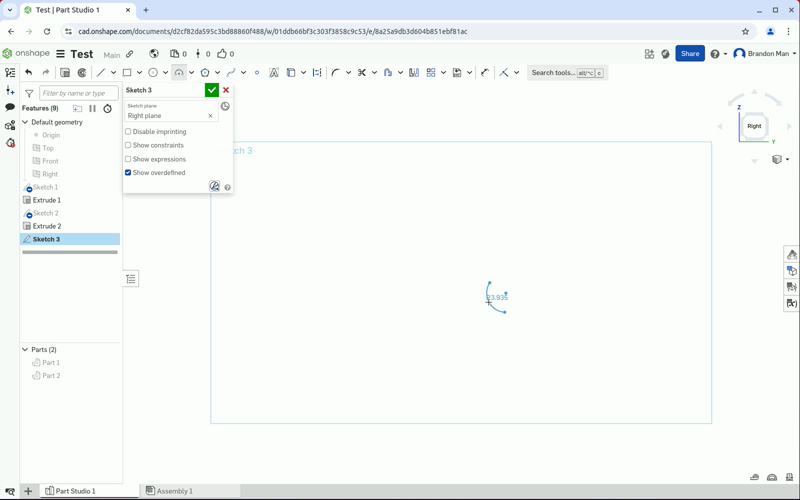
key(esc)
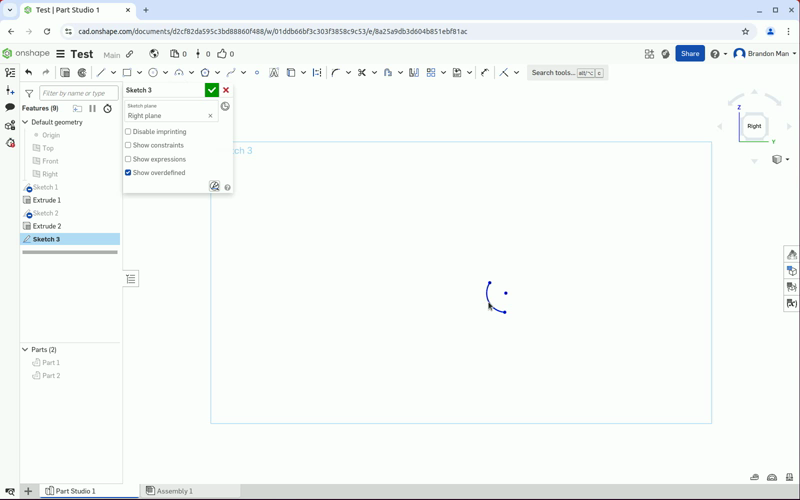
key(l)
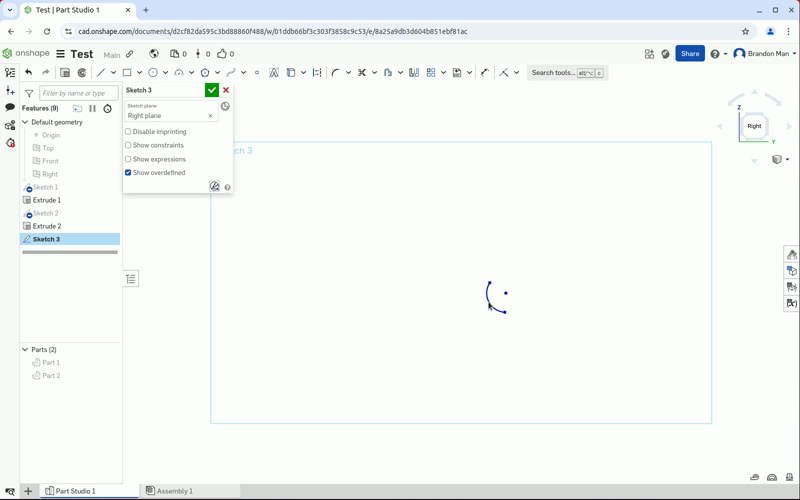
mouse_move(504, 312)
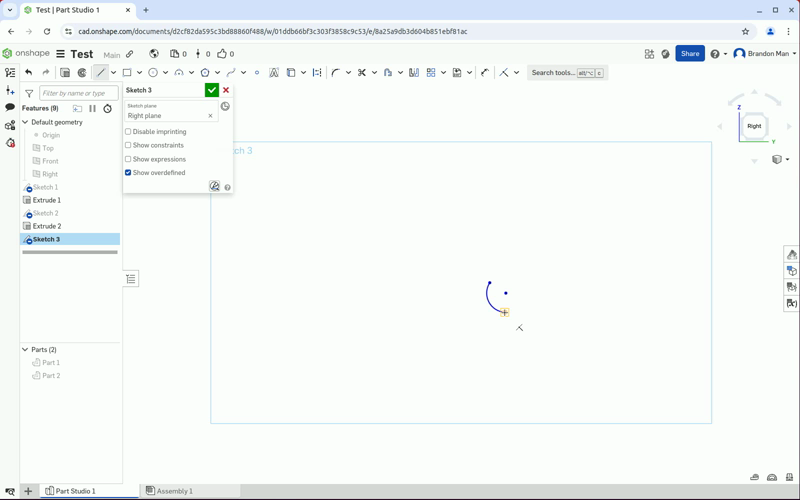
click(504, 312)
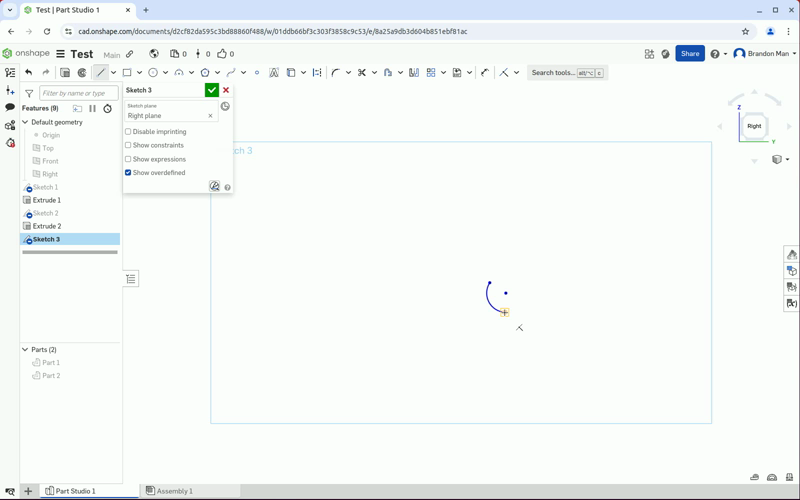
key_down(shift)
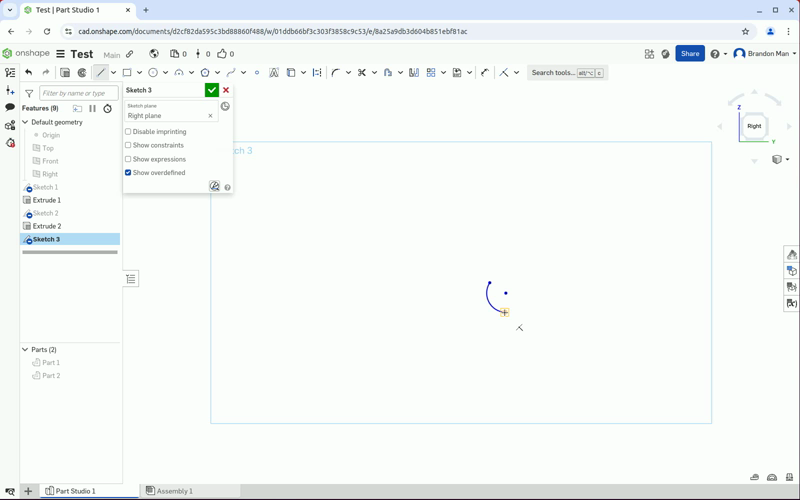
mouse_move(534, 312)
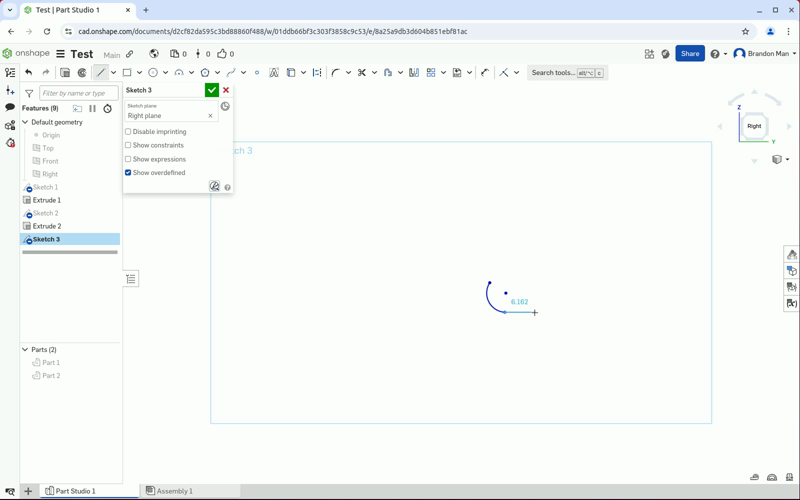
mouse_move(520, 282)
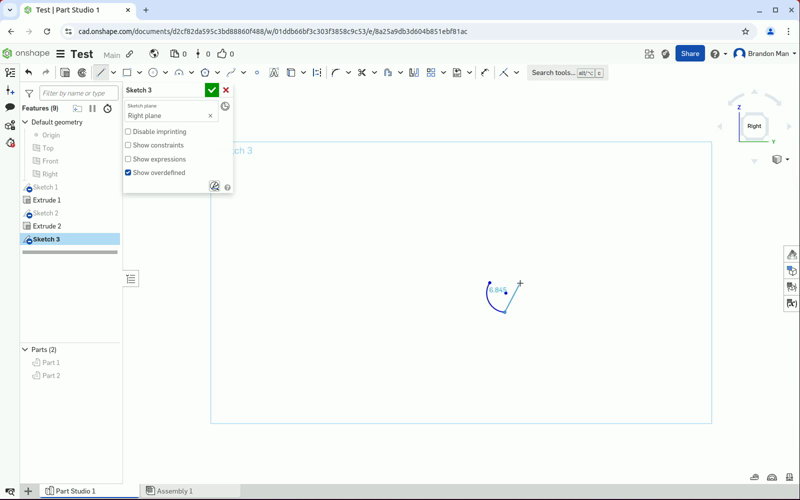
click(520, 282)
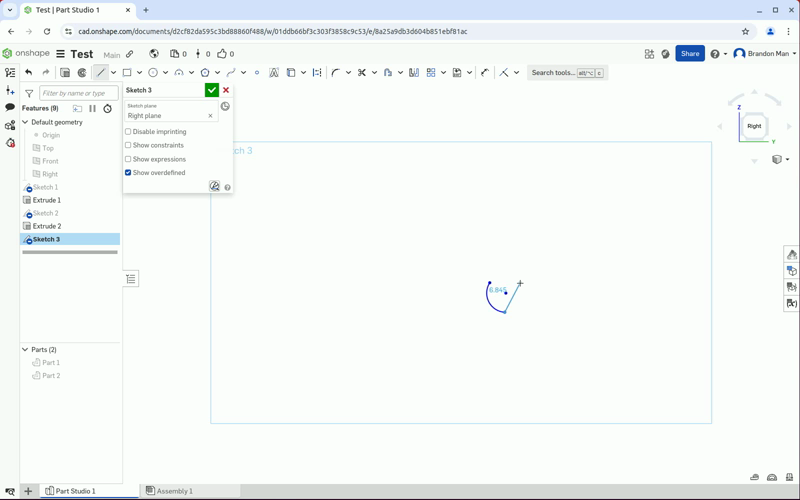
key_up(shift)
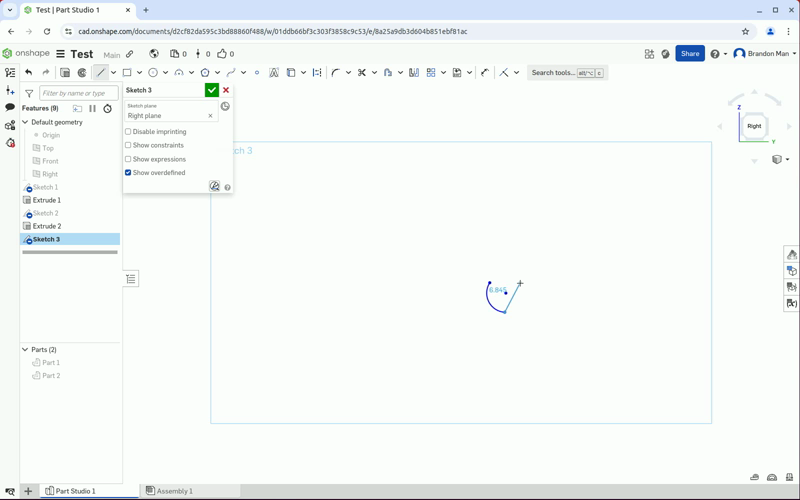
mouse_move(550, 282)
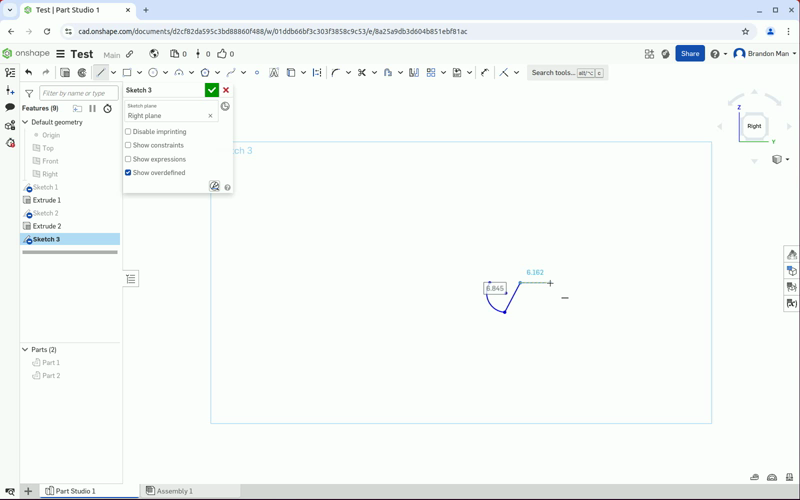
key_down(shift)
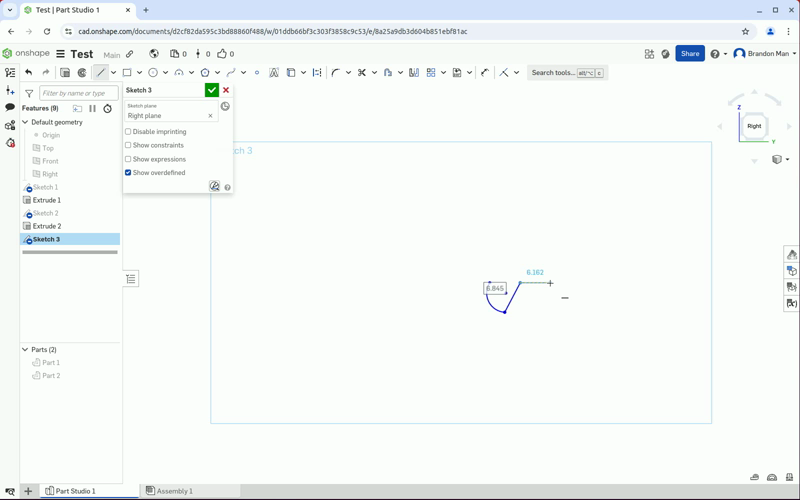
mouse_move(489, 282)
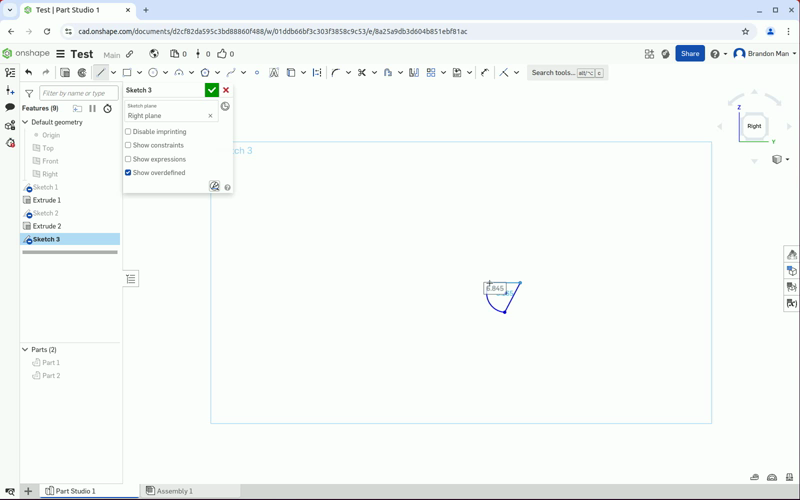
key_up(shift)
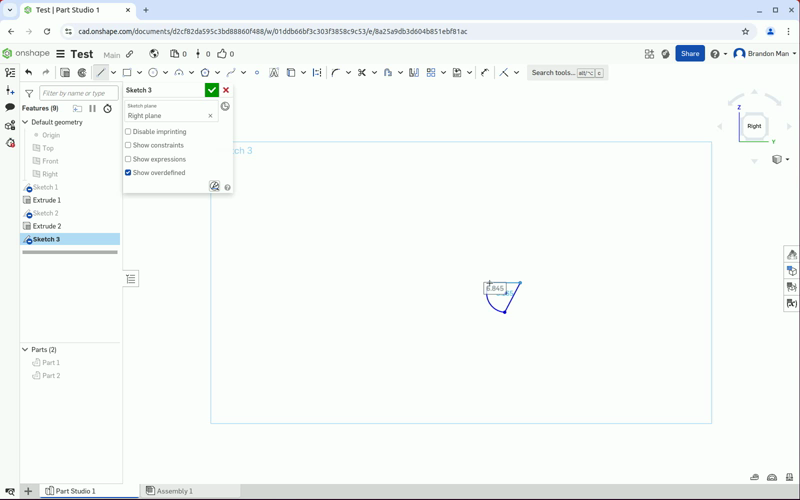
click(489, 282)
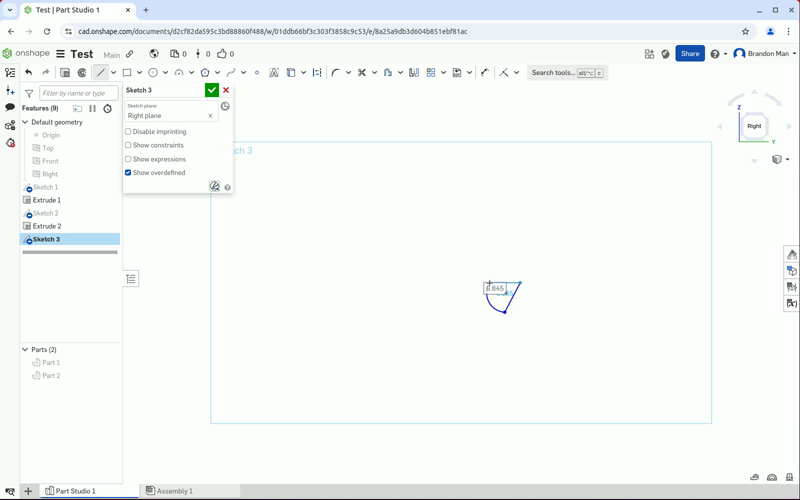
key(esc)
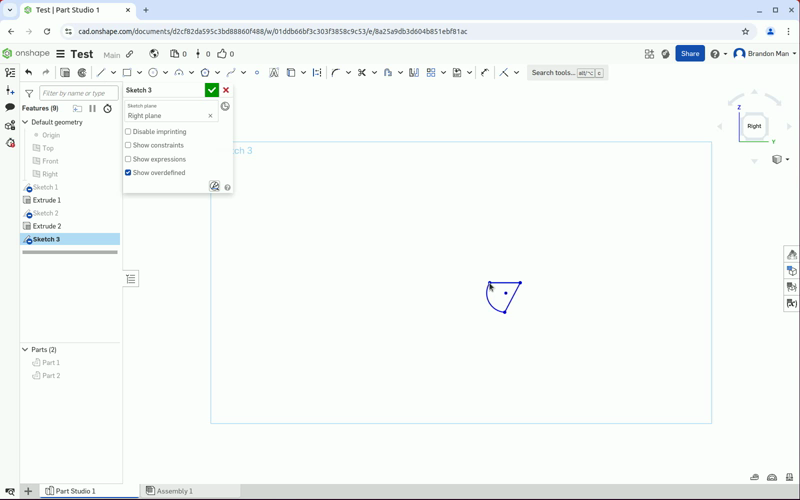
mouse_move(497, 296)
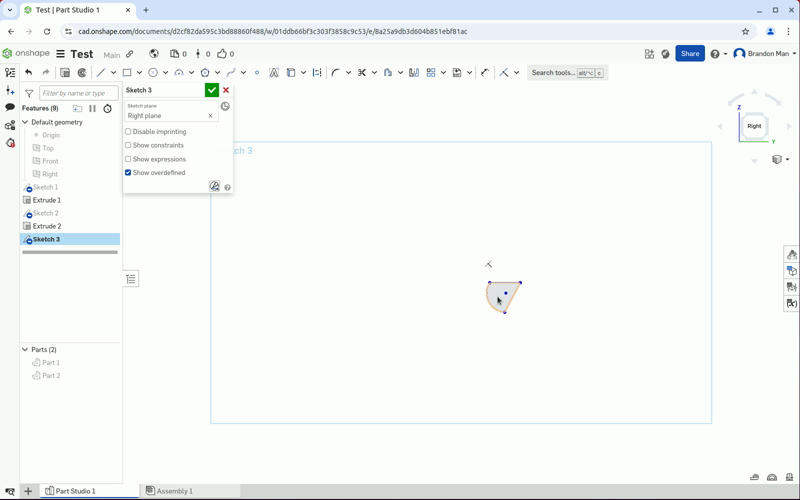
scroll(6)
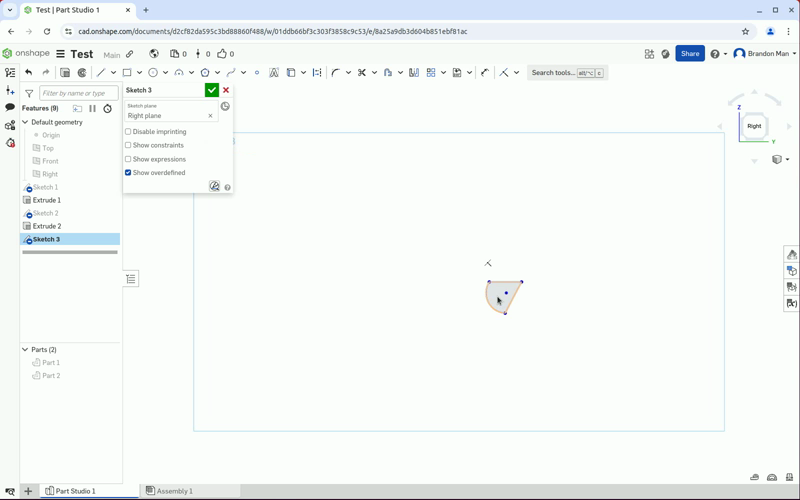
scroll(6)
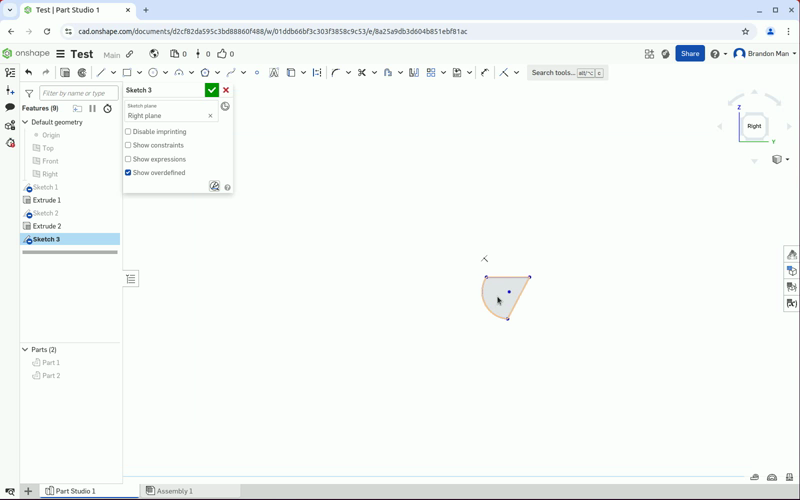
scroll(6)
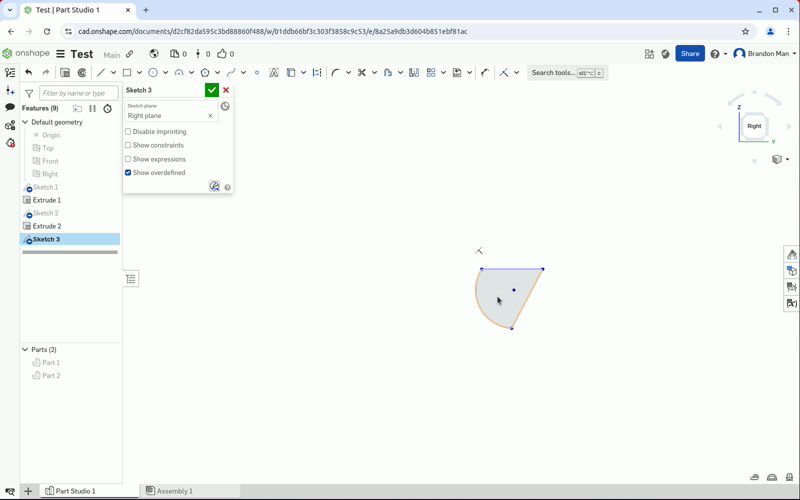
scroll(6)
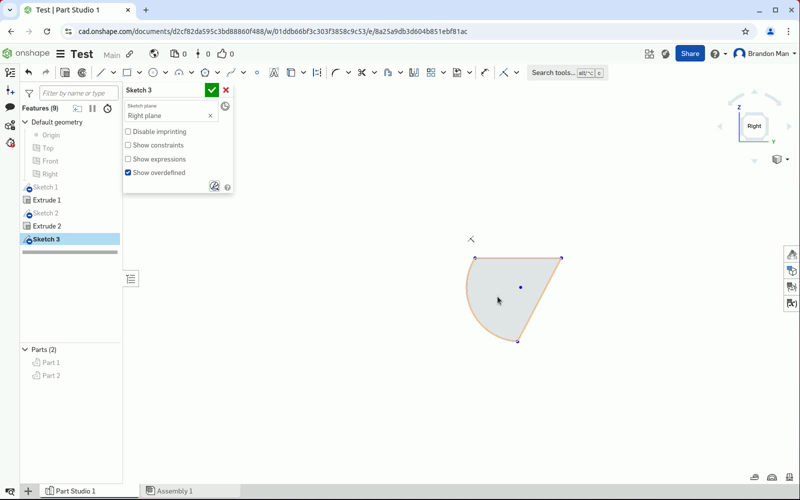
scroll(6)
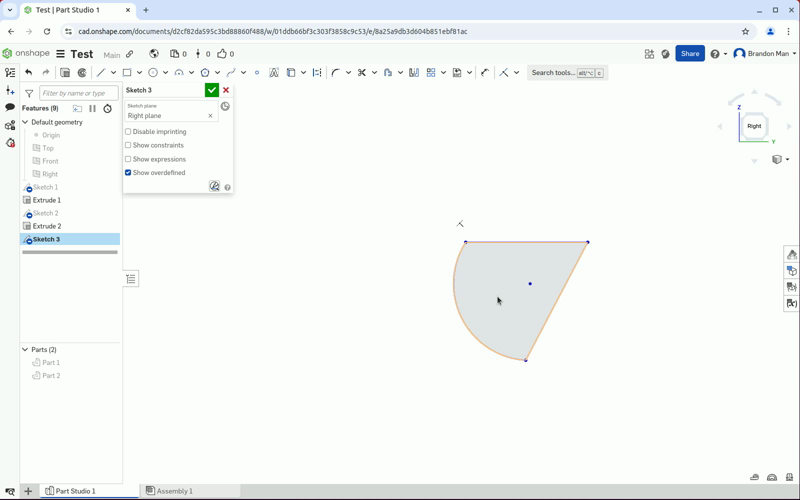
scroll(6)
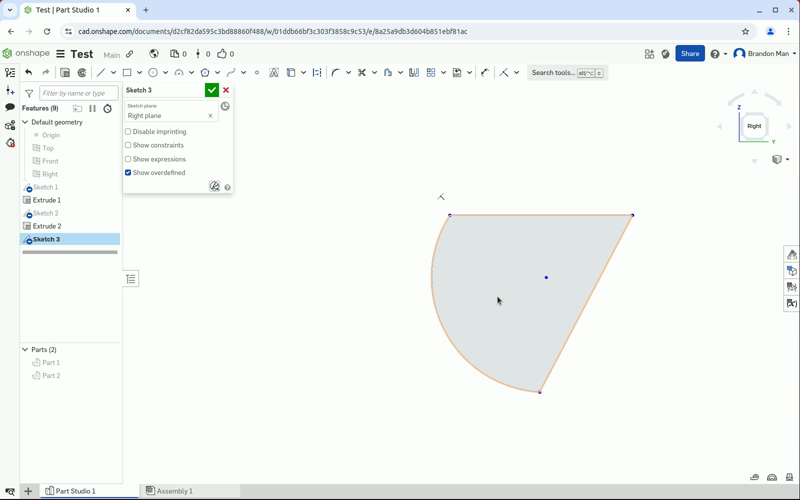
scroll(6)
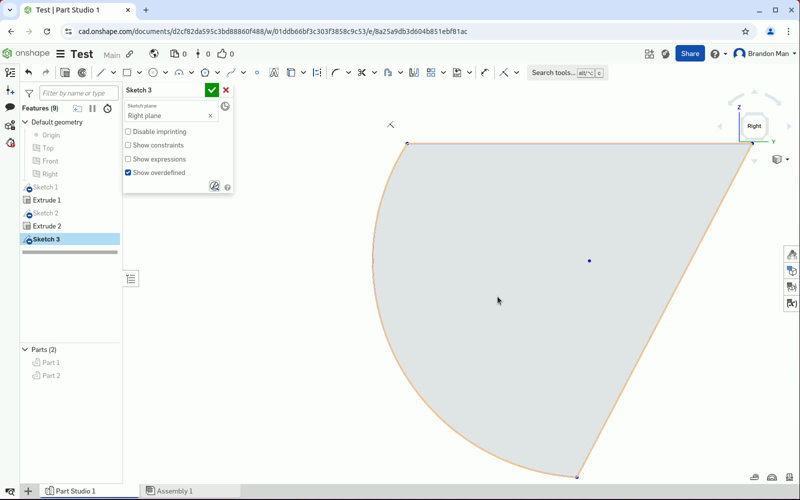
click(497, 296)
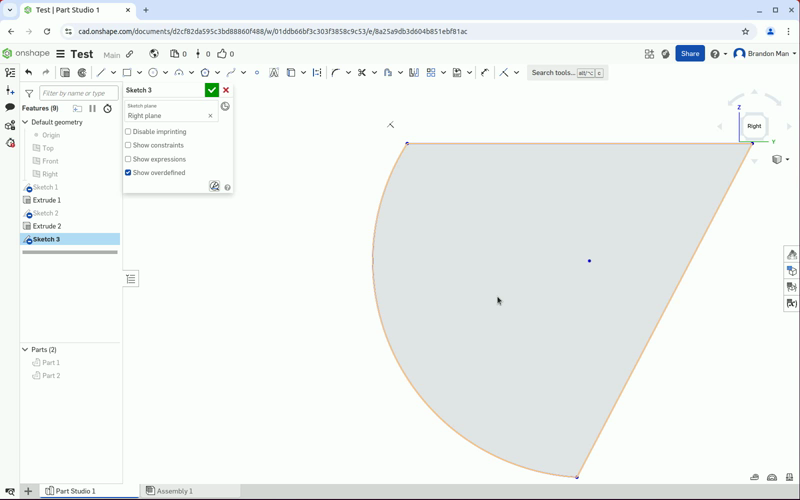
scroll(-6)
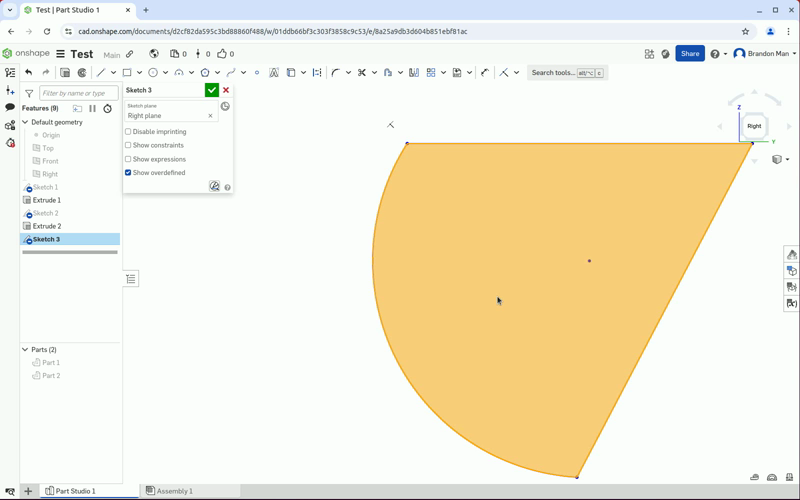
scroll(-6)
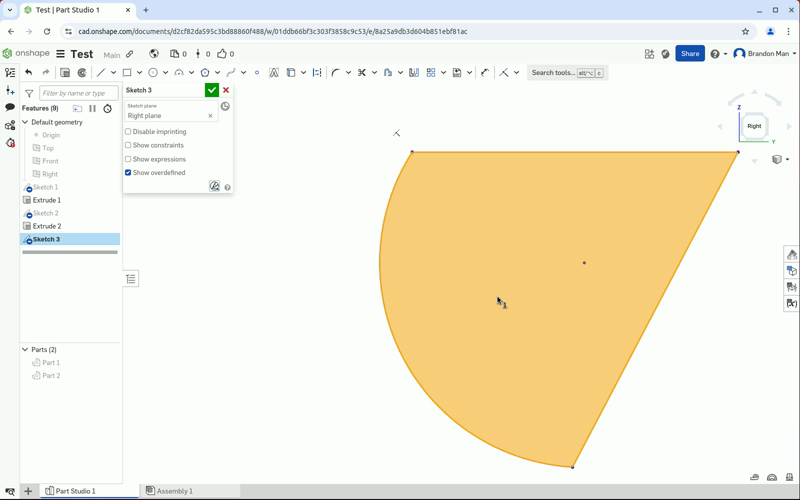
scroll(-6)
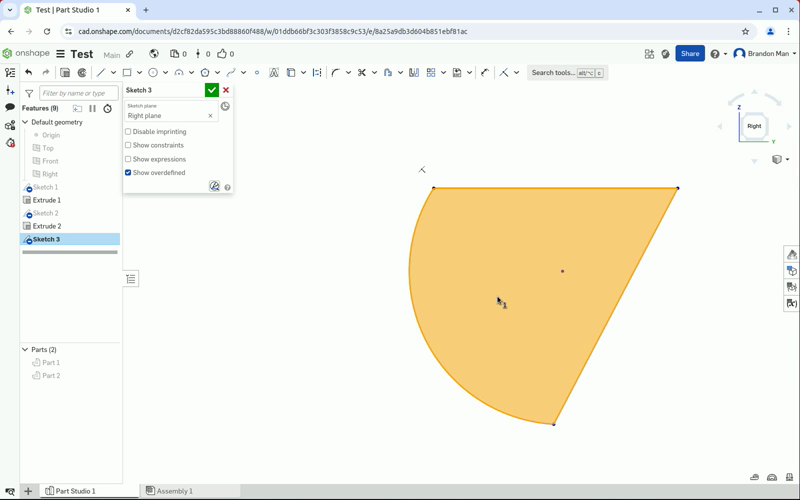
scroll(-6)
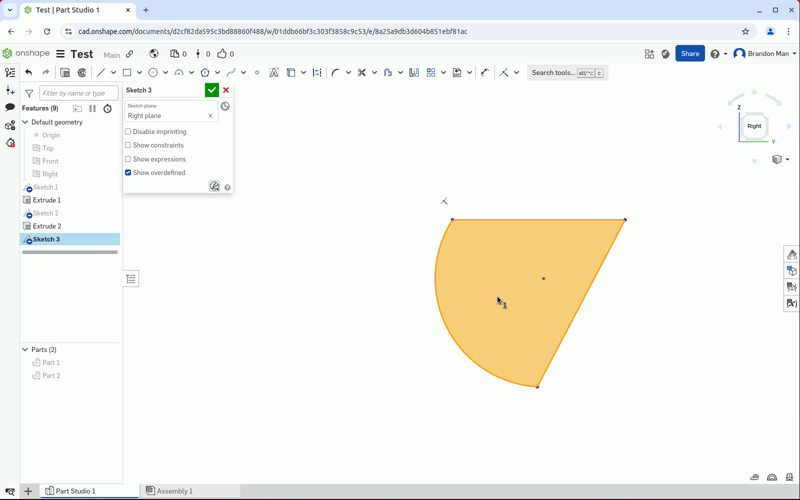
scroll(-6)
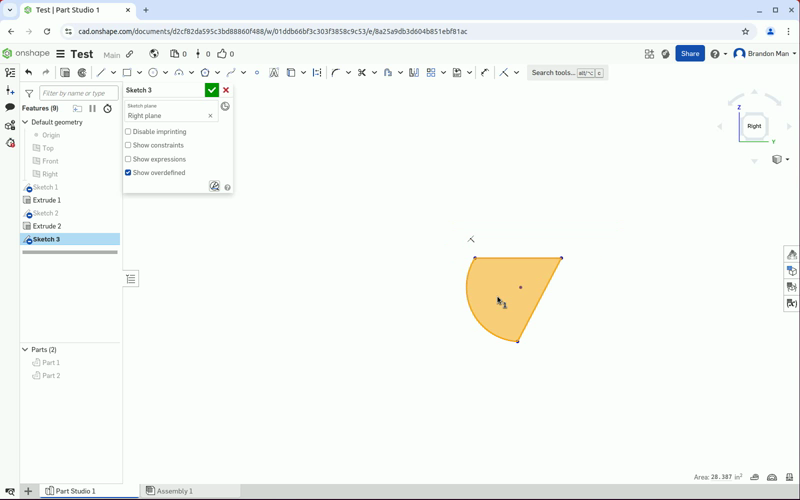
scroll(-6)
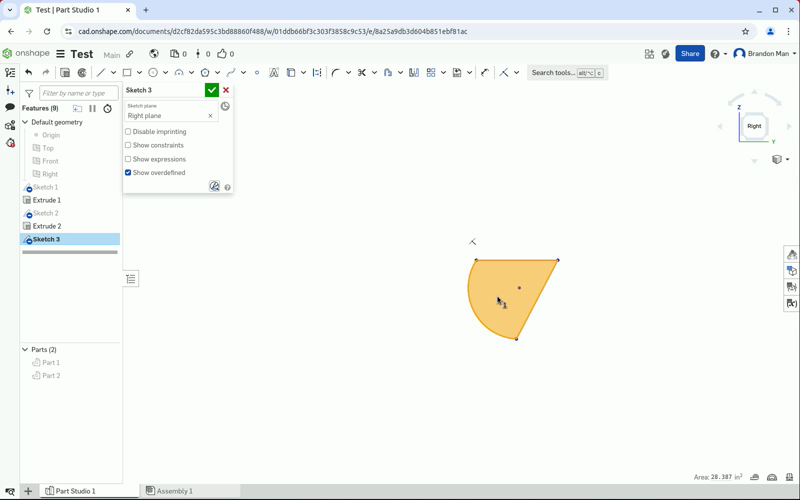
scroll(-6)
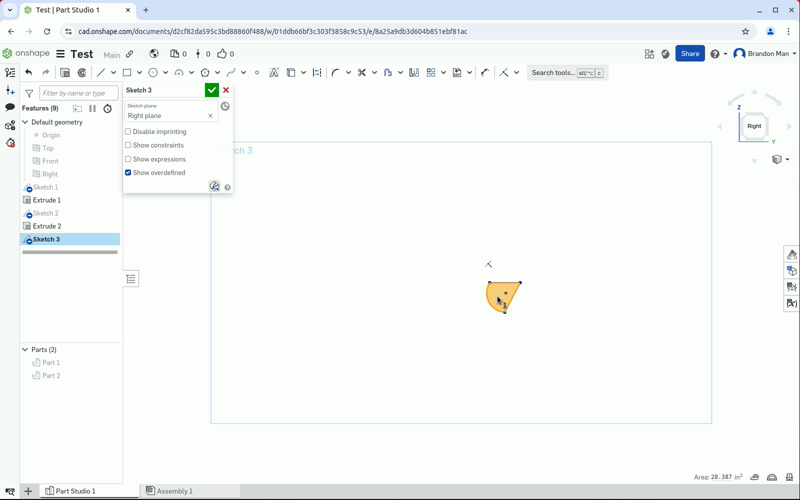
mouse_move(73, 352)
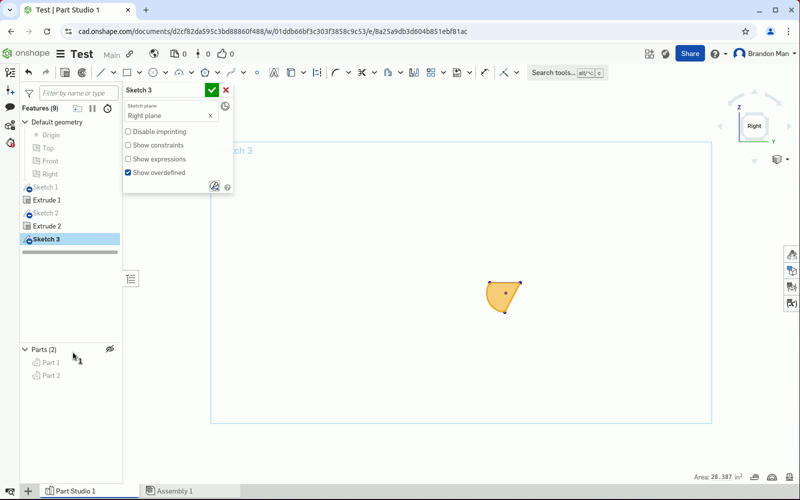
key(shift+y)
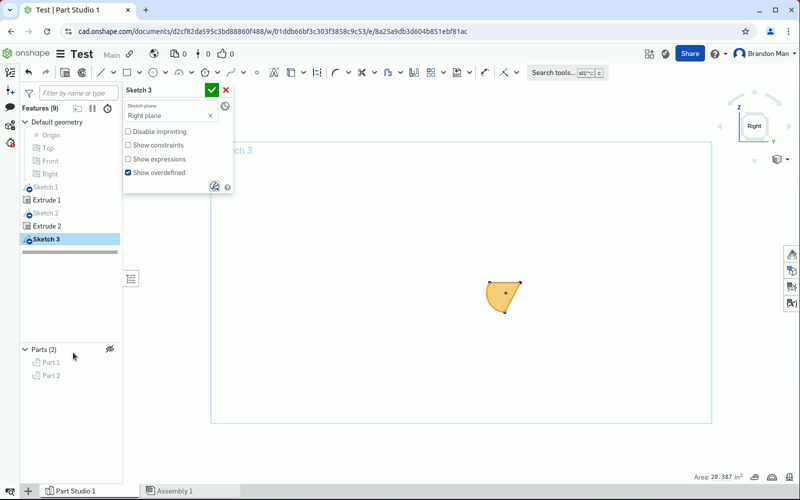
key(shift+e)
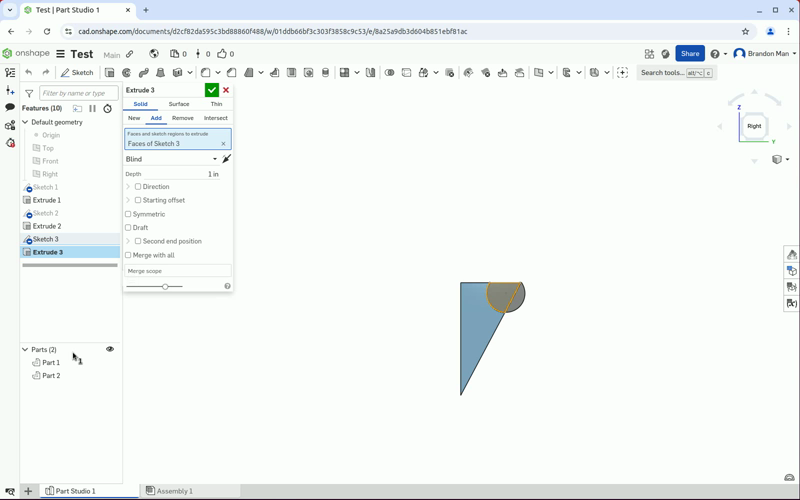
mouse_move(143, 106)
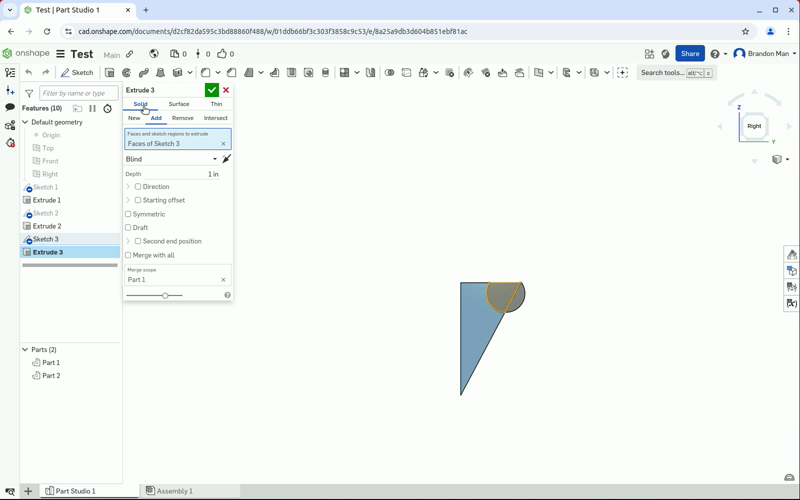
click(143, 106)
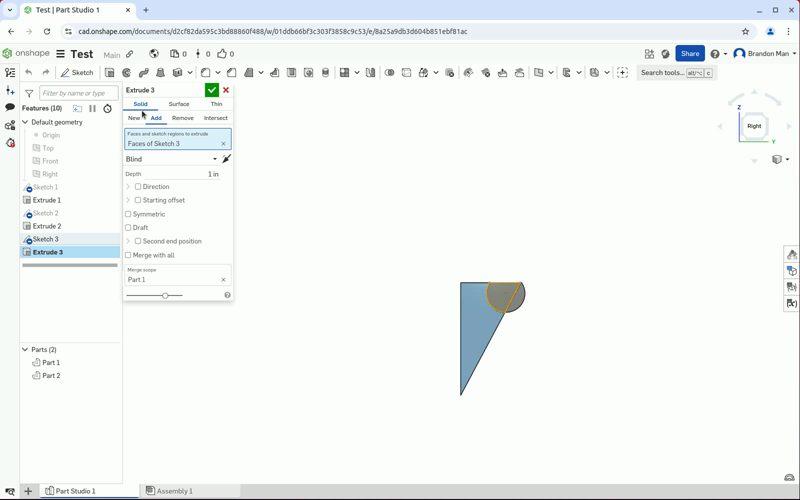
mouse_move(137, 120)
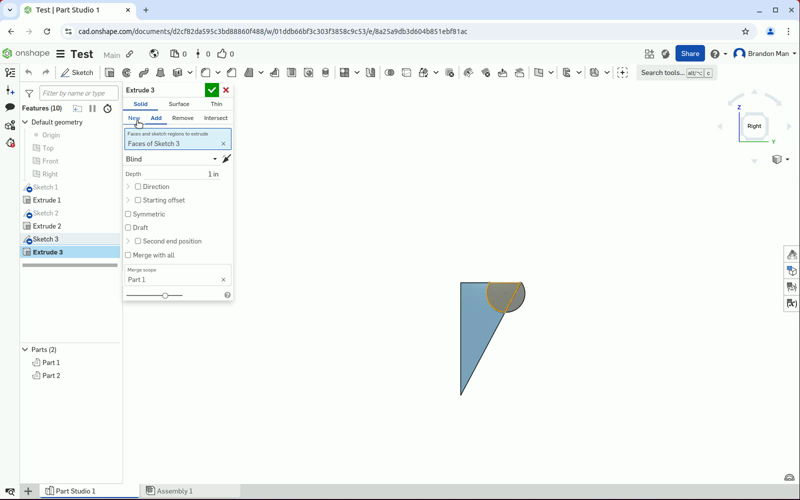
click(137, 120)
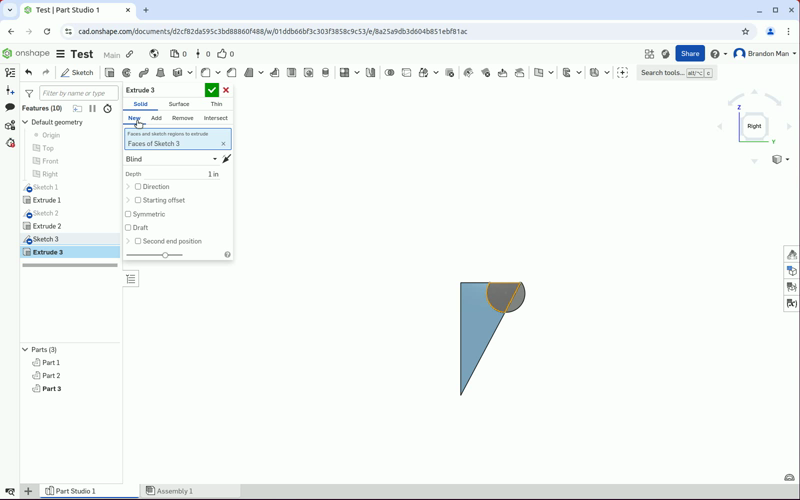
key(tab, 4)
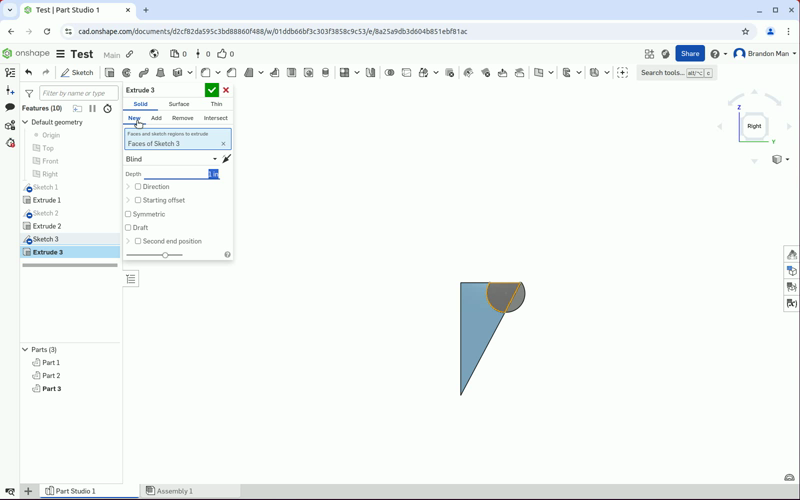
text(-12.036)
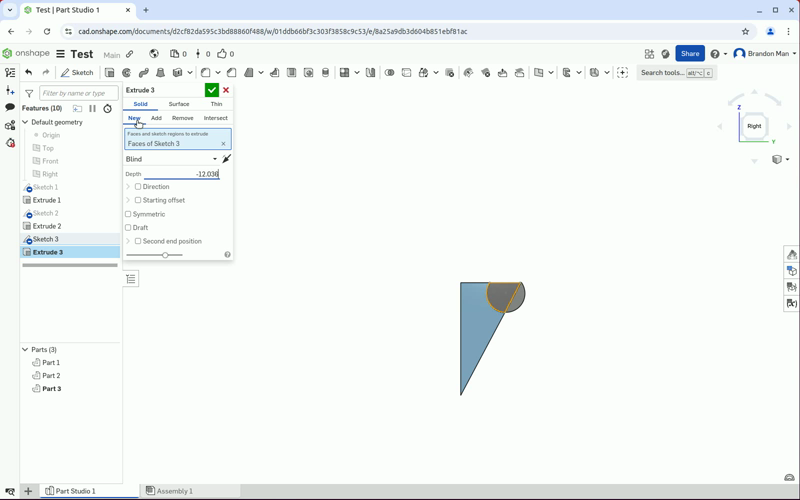
key(enter)
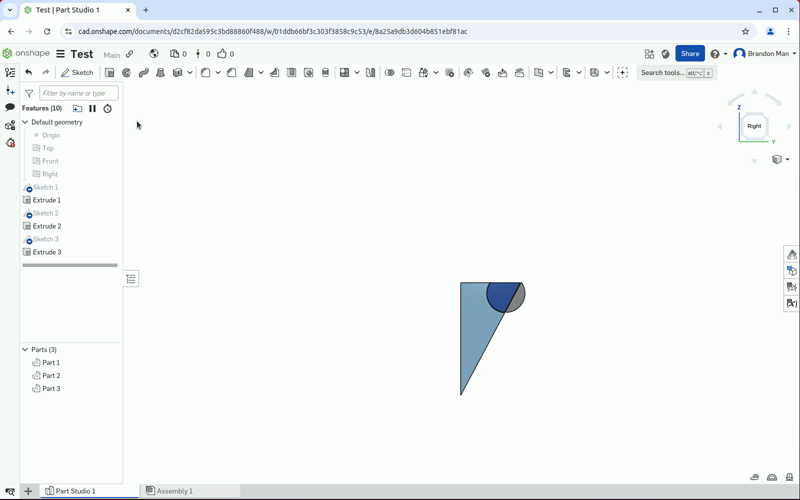
key(shift+h)
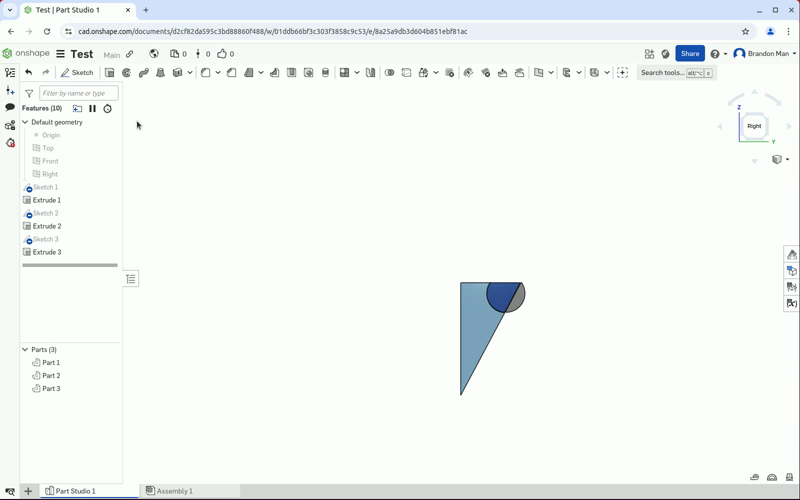
key(shift+h)
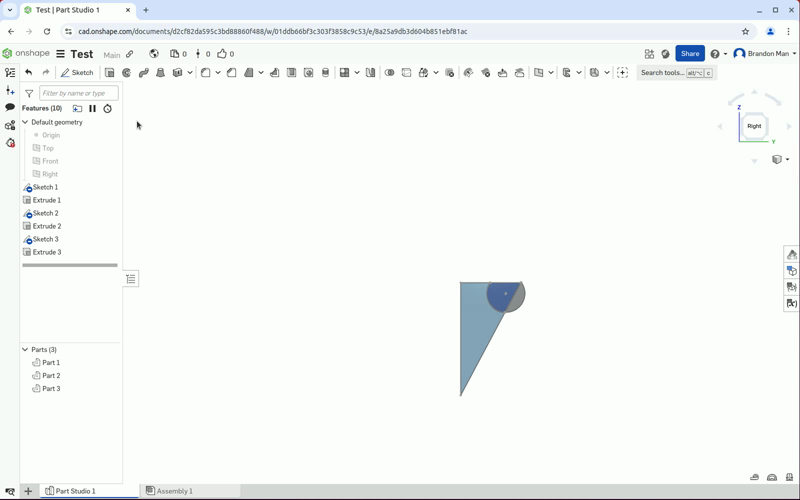
key(shift+7)
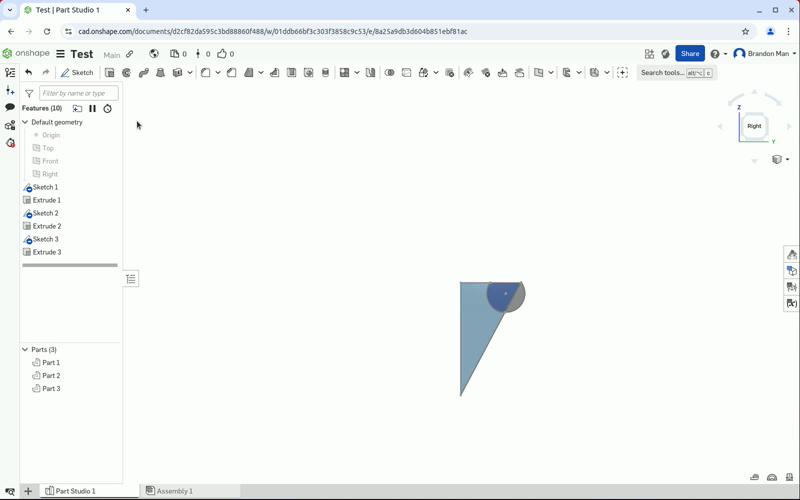
key(right, 2)
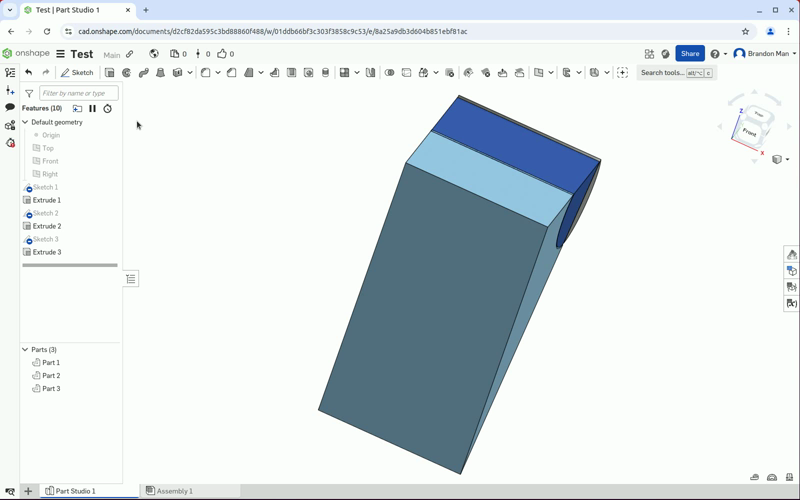
key(down, 2)
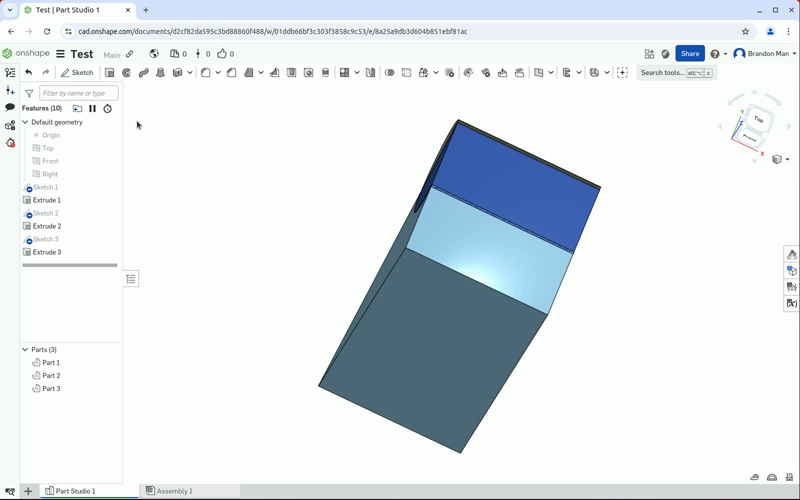
key(up, 2)
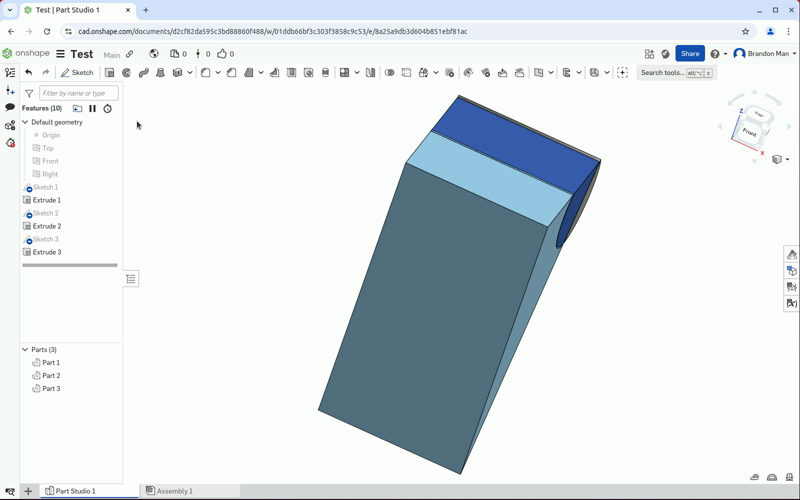
key(left, 2)
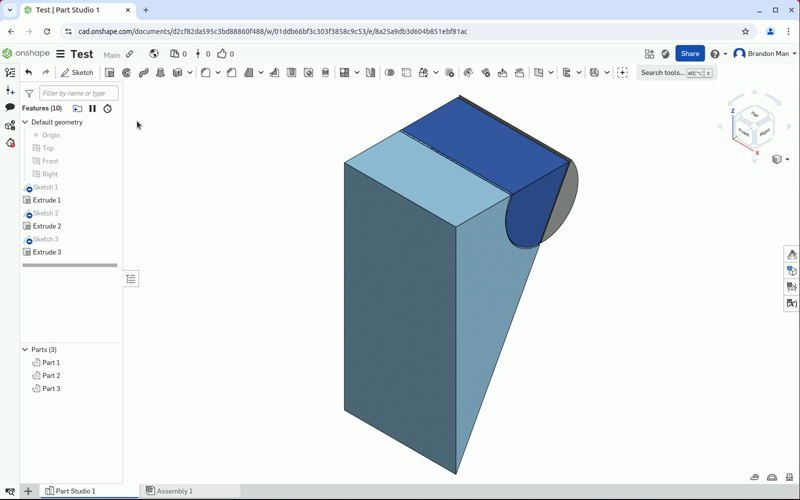
mouse_move(73, 189)
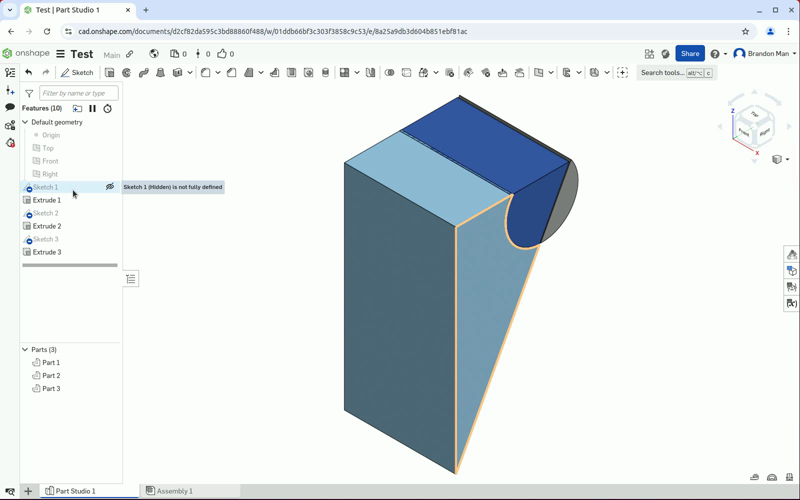
click(73, 189)